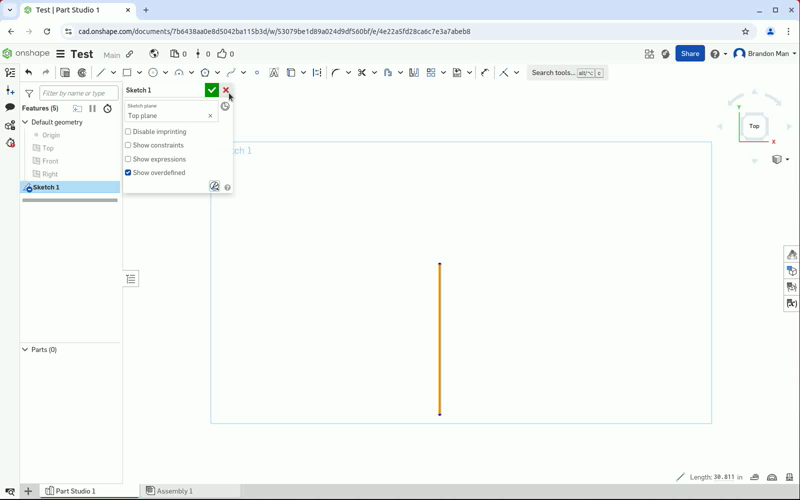
key(shift+h)
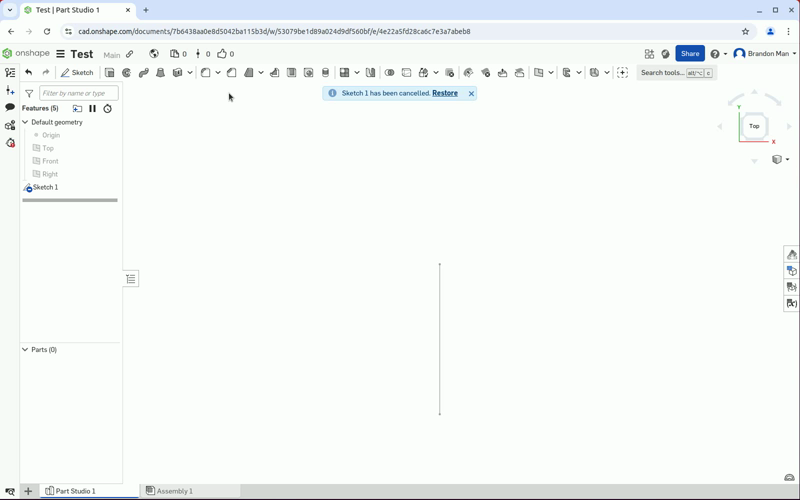
mouse_move(73, 352)
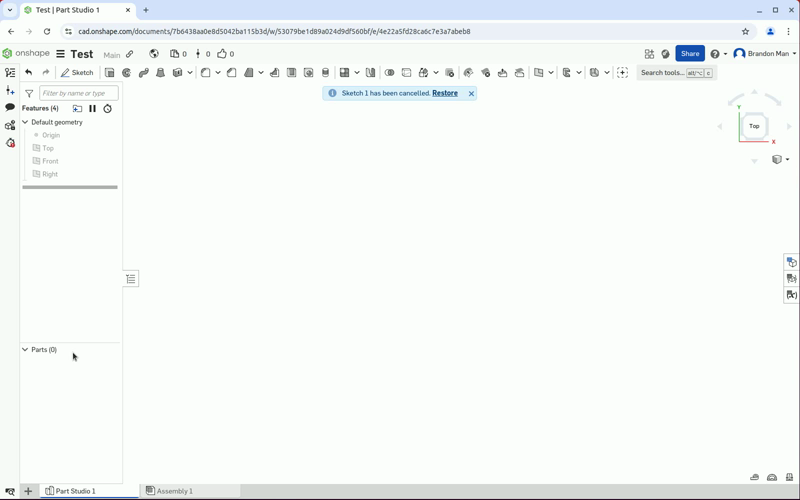
key(y)
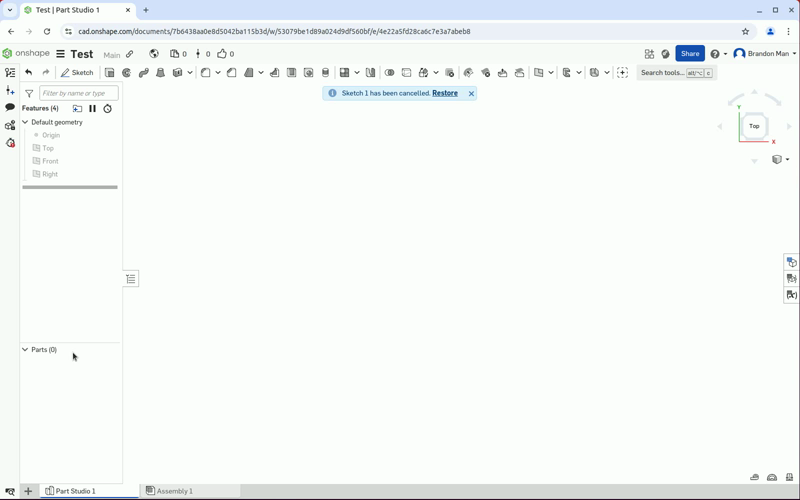
key(shift+p)
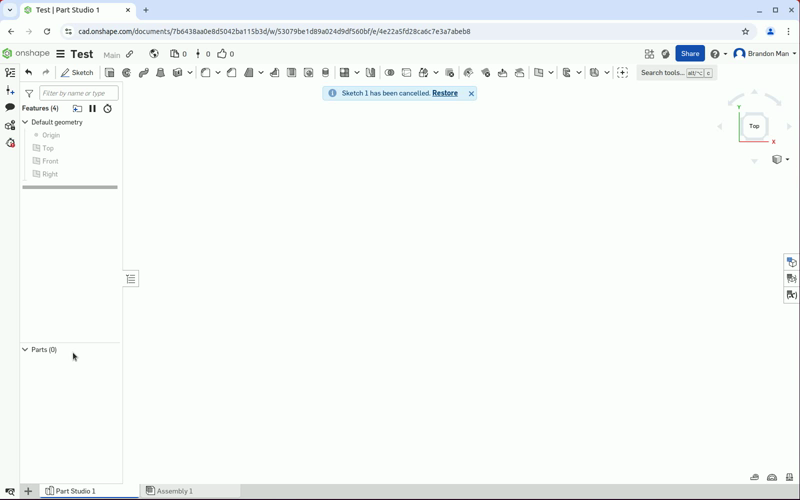
key(space)
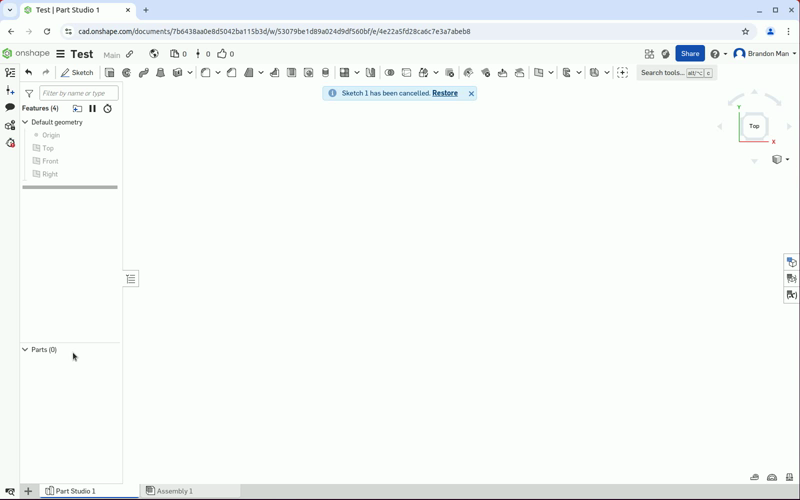
key_down(shift)
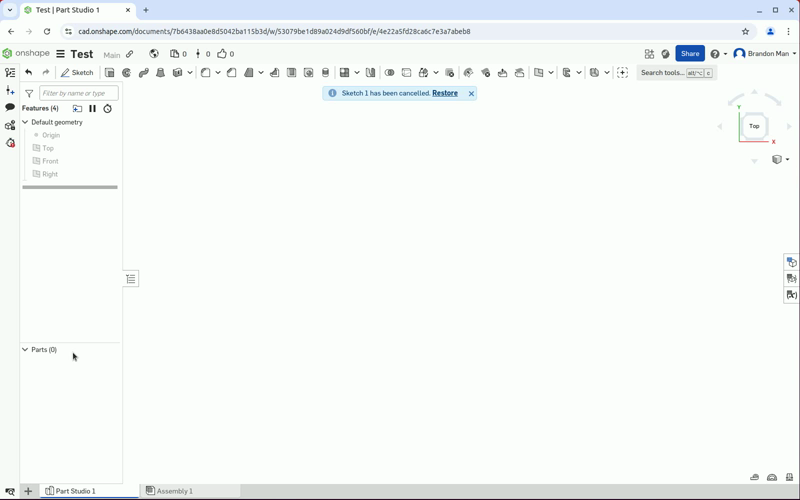
key(up)
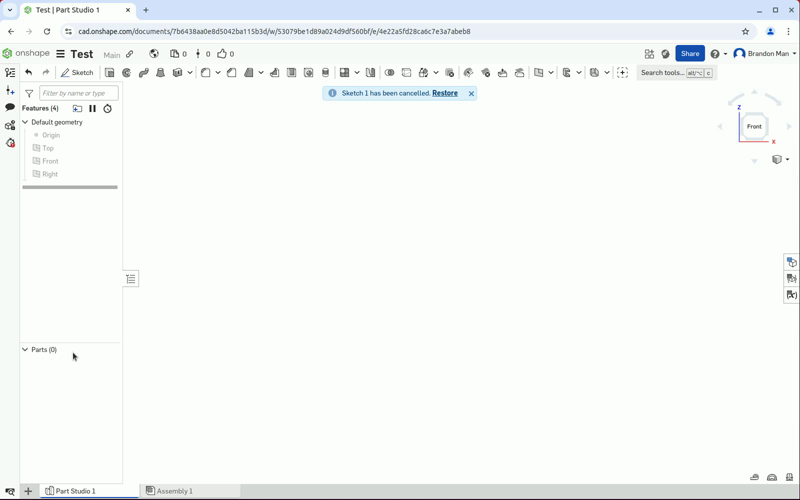
key_up(shift)
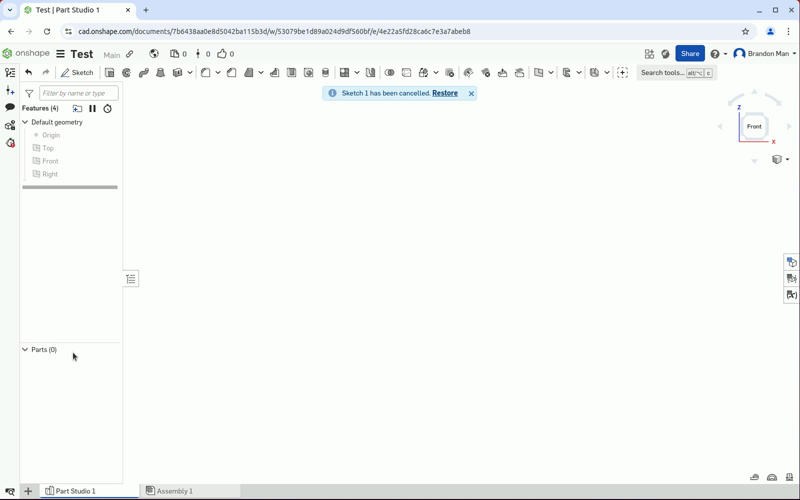
mouse_move(73, 352)
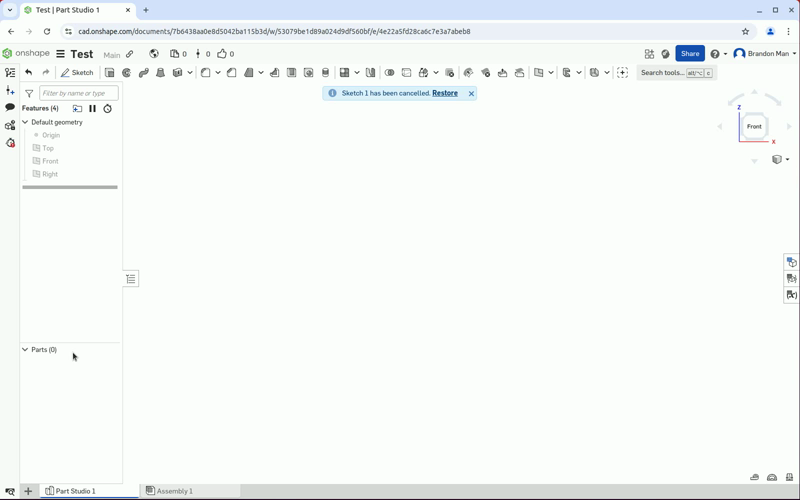
key(shift+y)
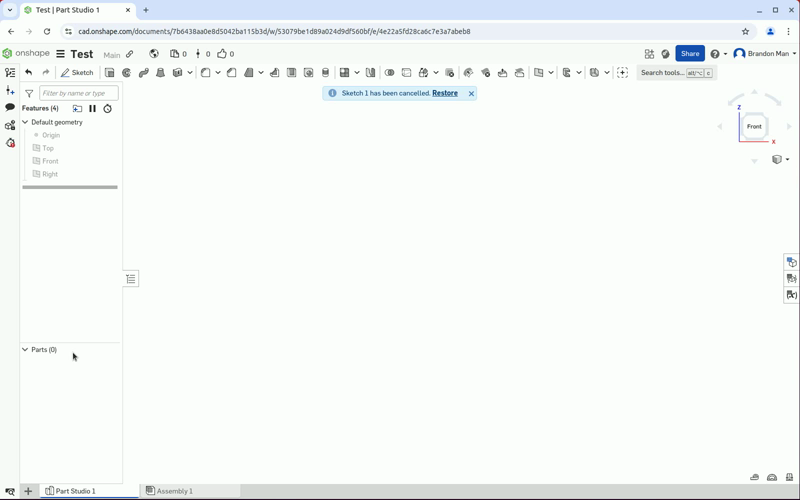
key(shift+s)
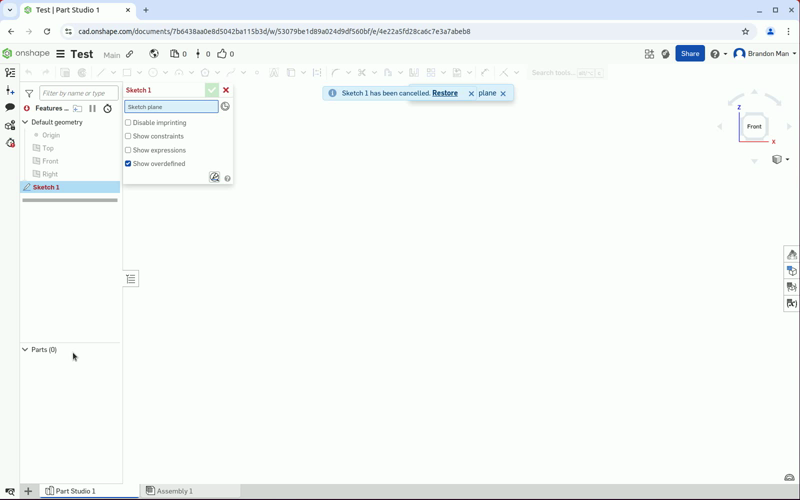
mouse_move(73, 163)
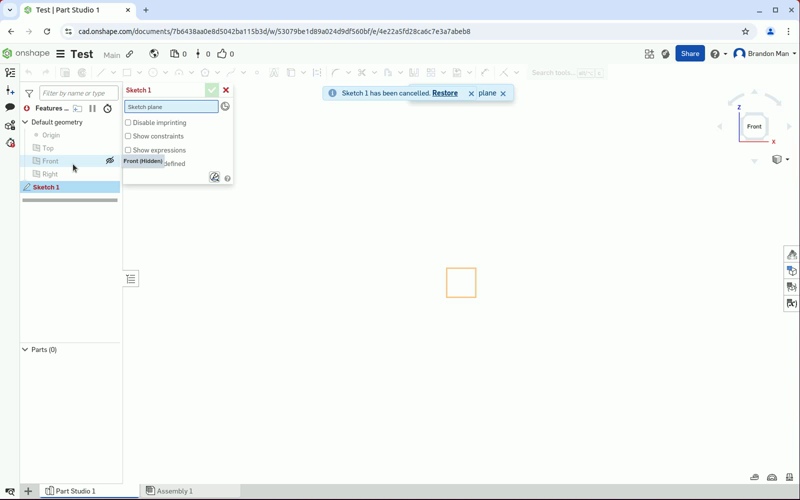
click(73, 163)
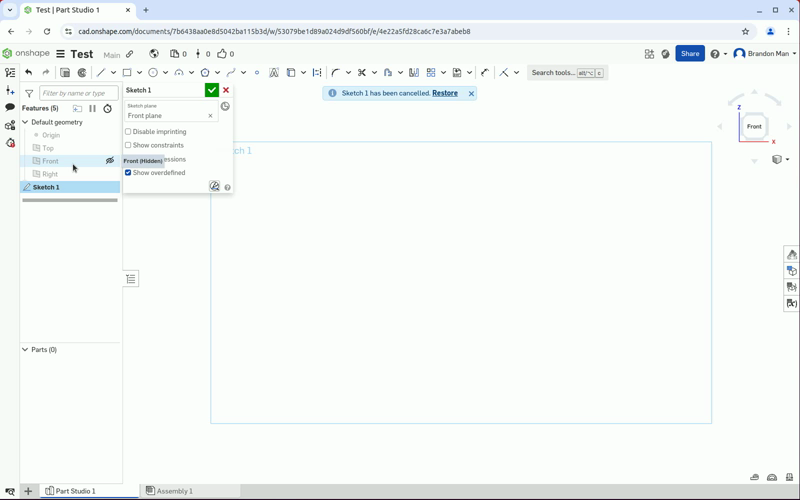
mouse_move(73, 352)
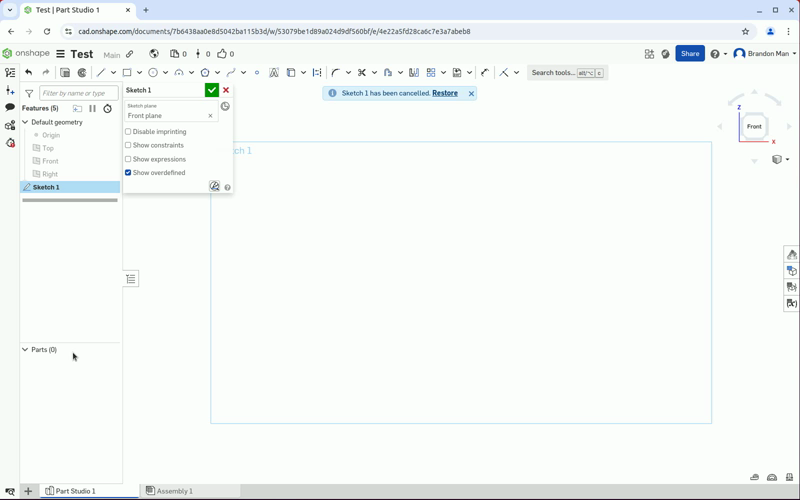
key(y)
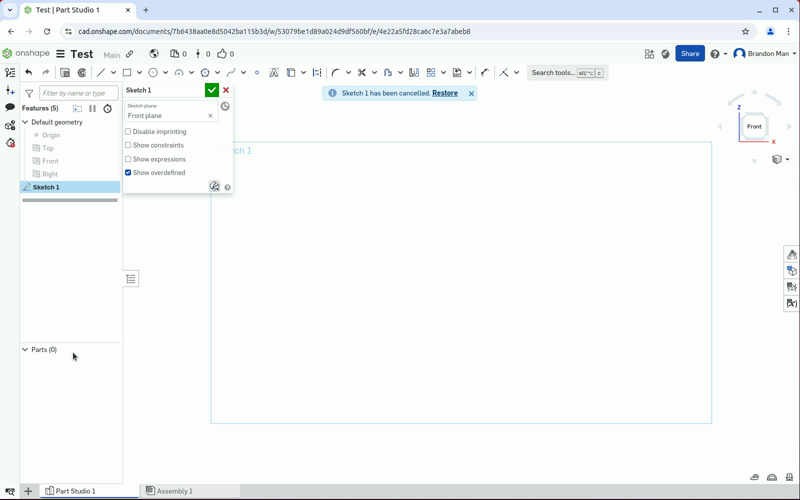
key(l)
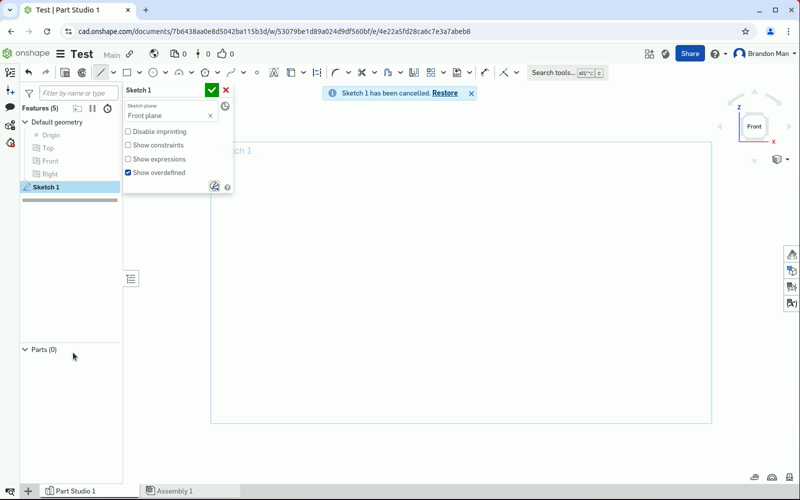
key_down(shift)
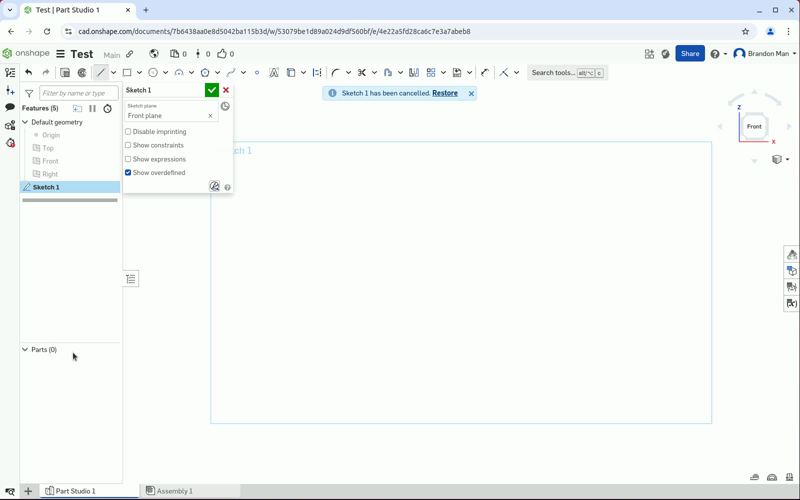
mouse_move(348, 395)
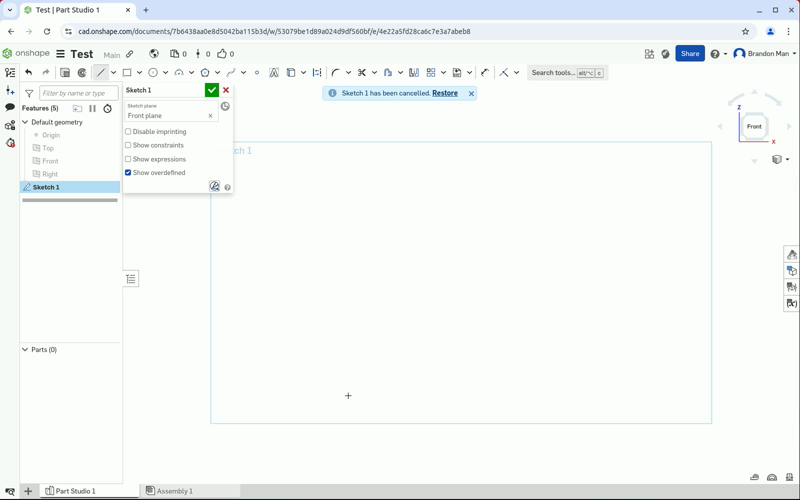
click(348, 395)
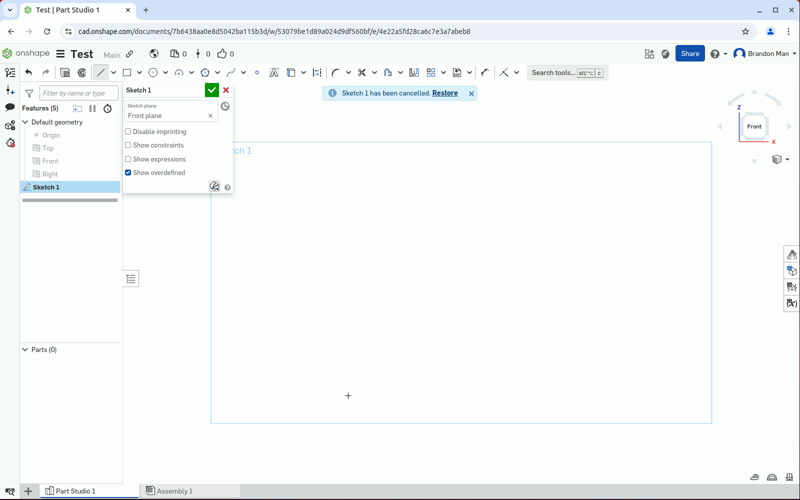
key_up(shift)
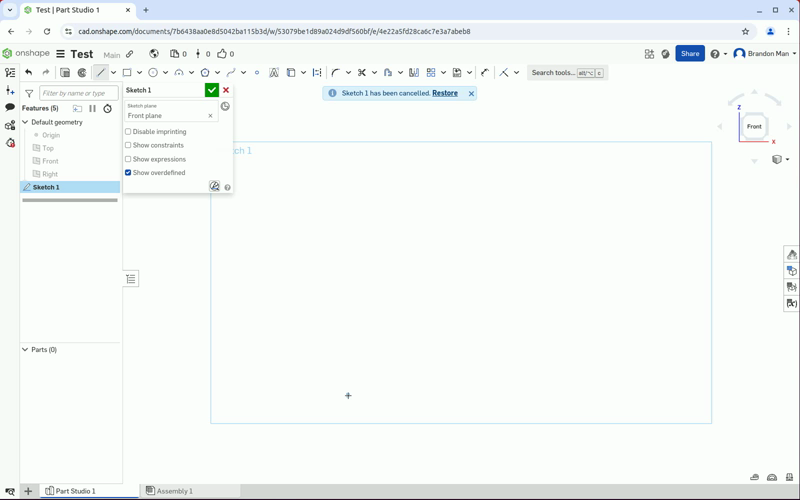
key_down(shift)
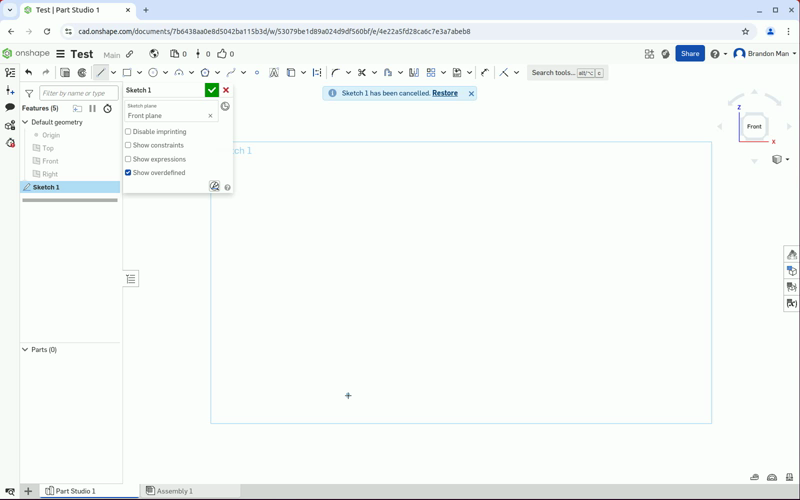
mouse_move(572, 395)
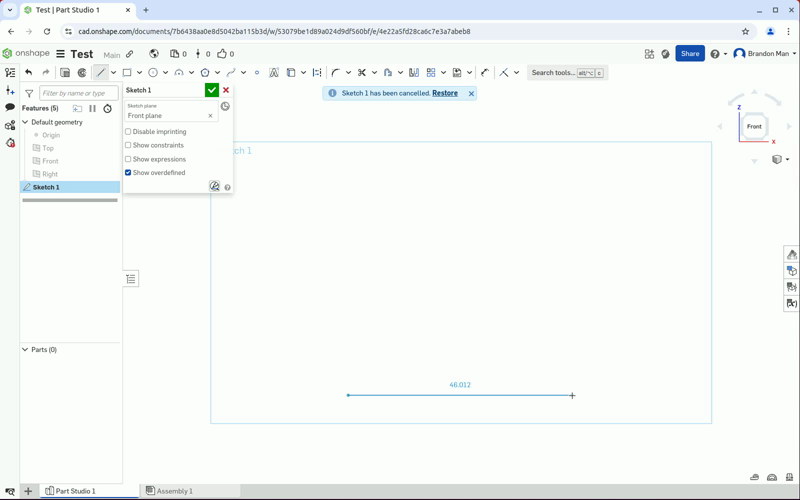
click(572, 395)
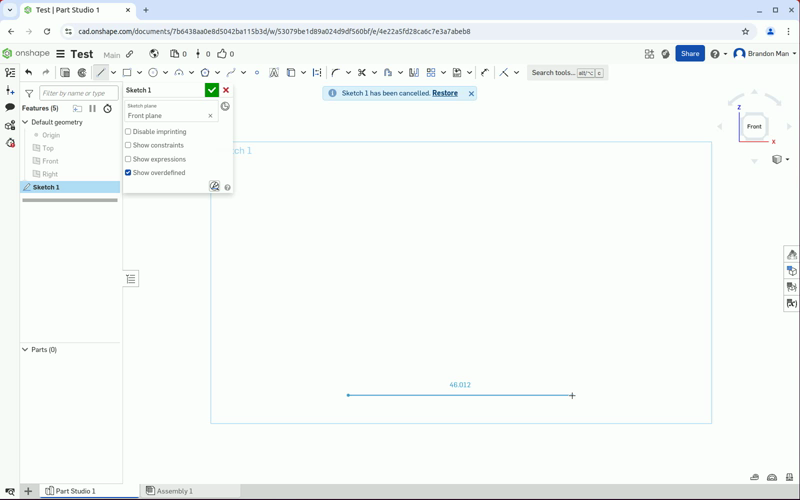
key_up(shift)
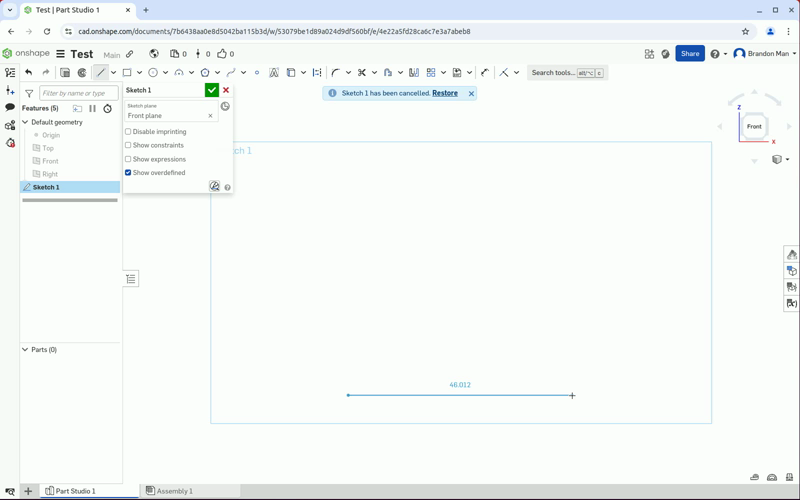
key_down(shift)
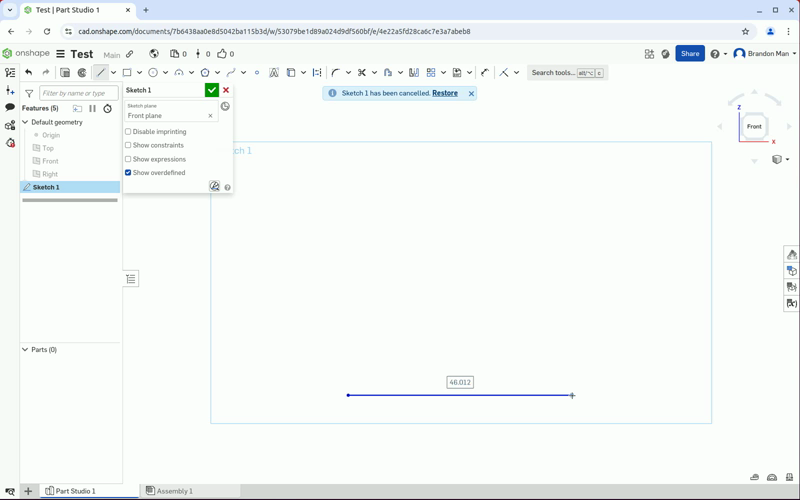
mouse_move(572, 171)
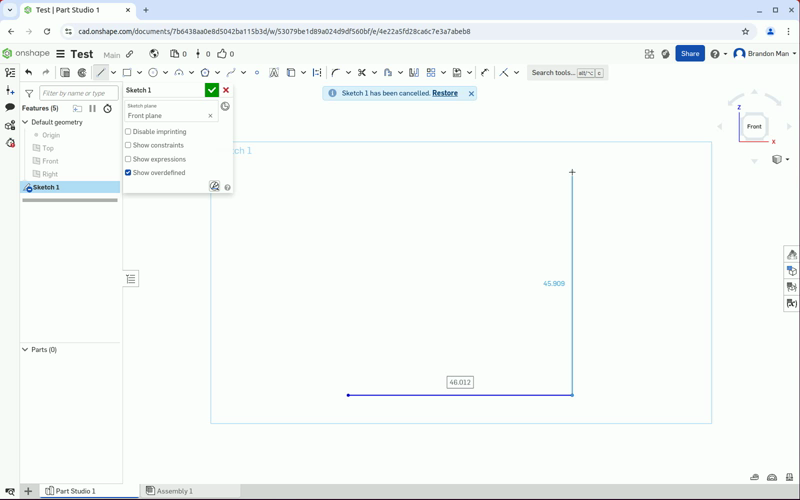
click(572, 171)
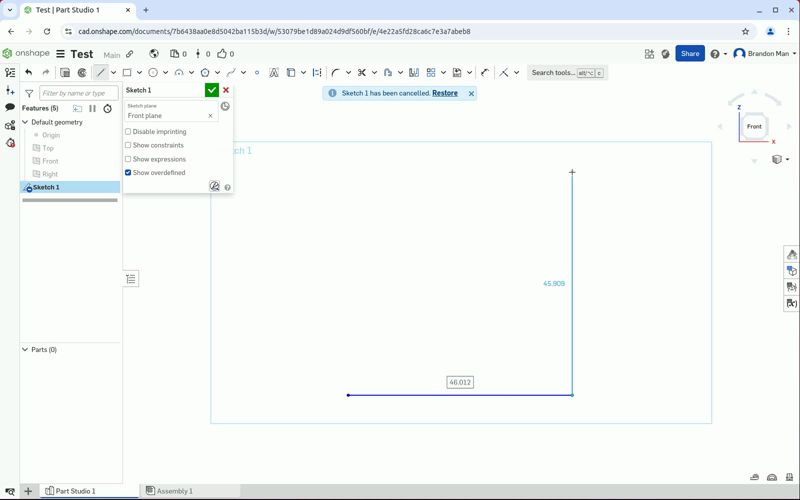
key_up(shift)
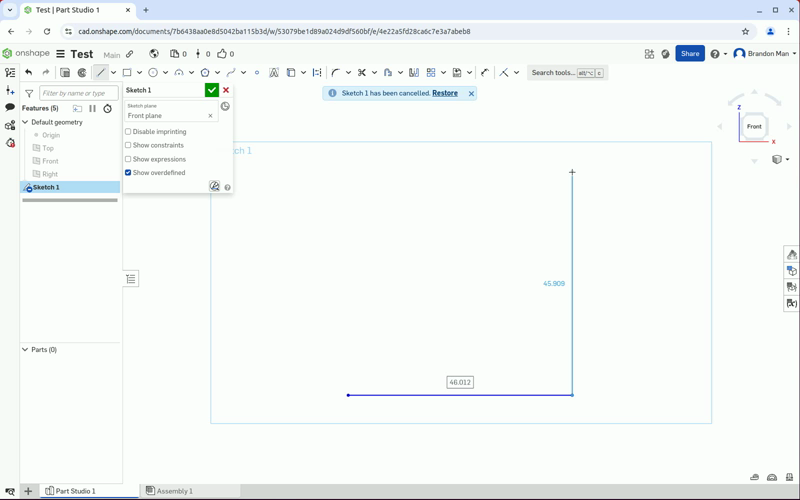
key_down(shift)
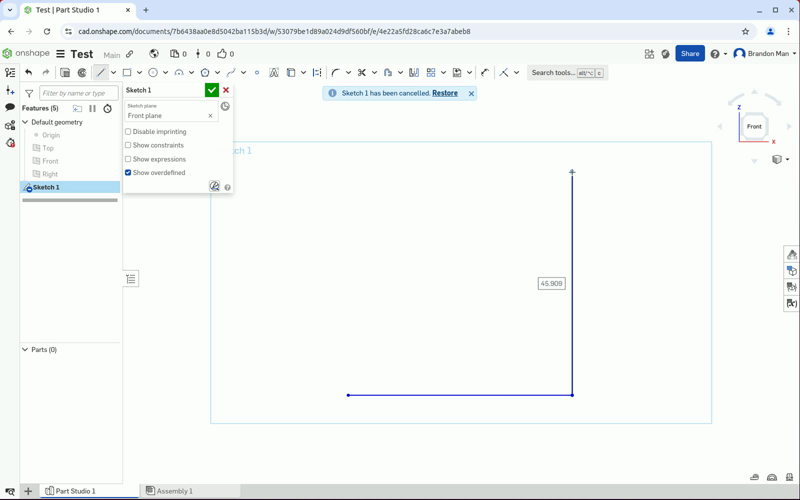
mouse_move(348, 171)
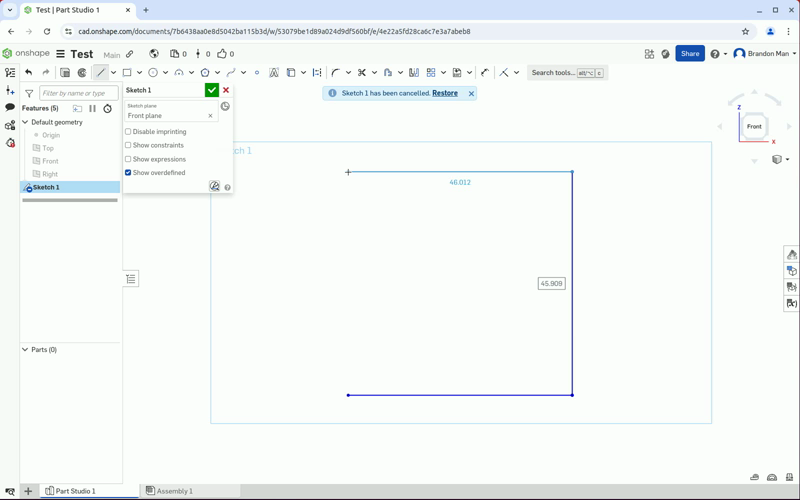
click(348, 171)
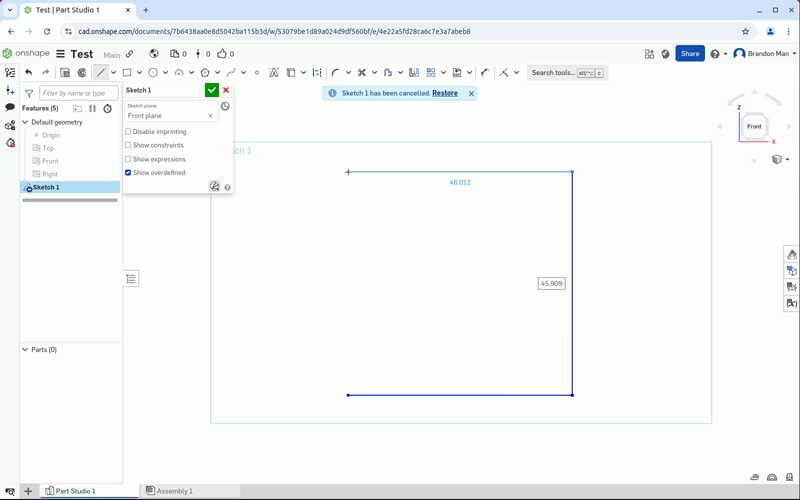
key_up(shift)
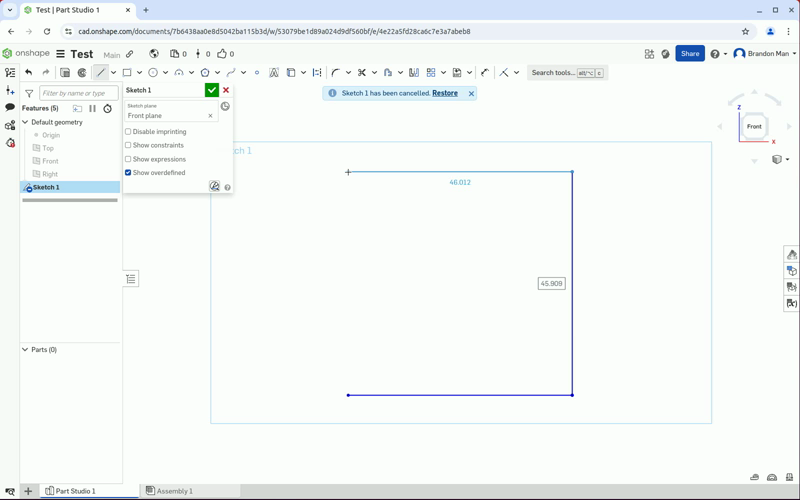
key_down(shift)
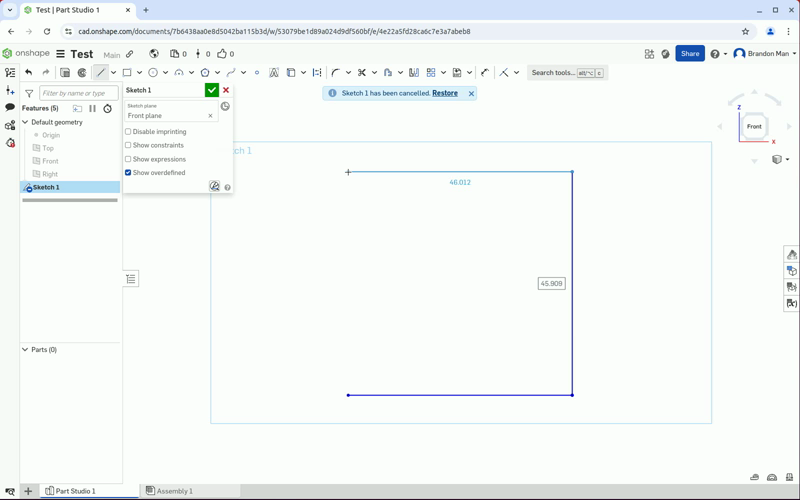
mouse_move(348, 395)
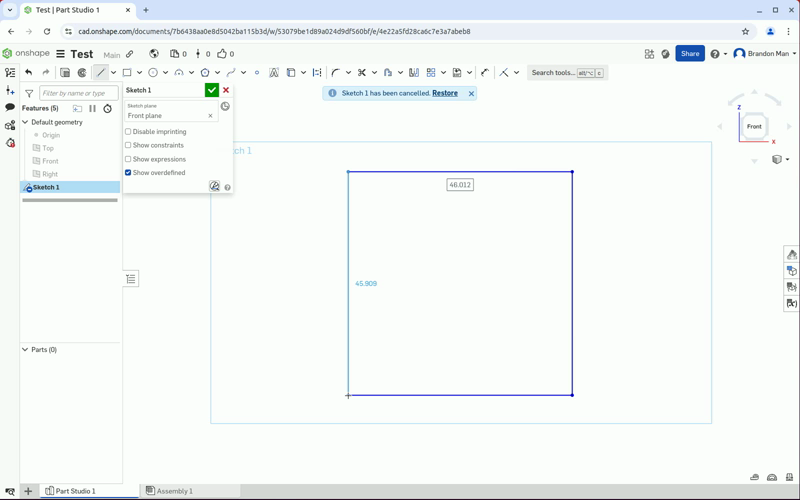
key_up(shift)
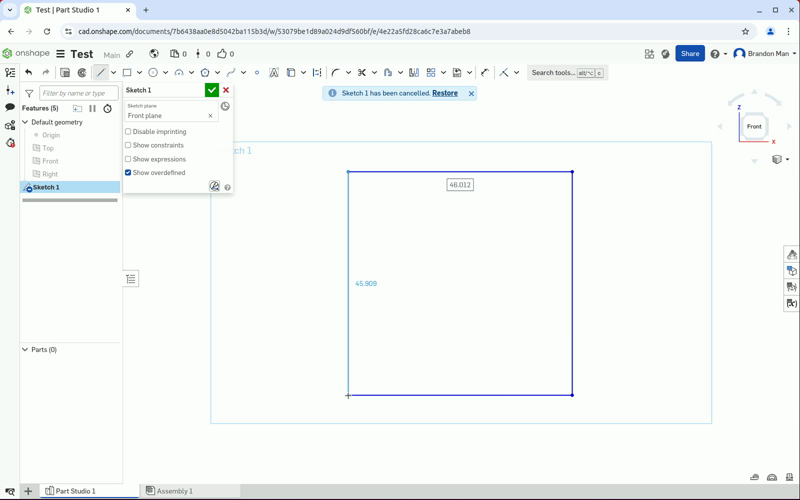
click(348, 395)
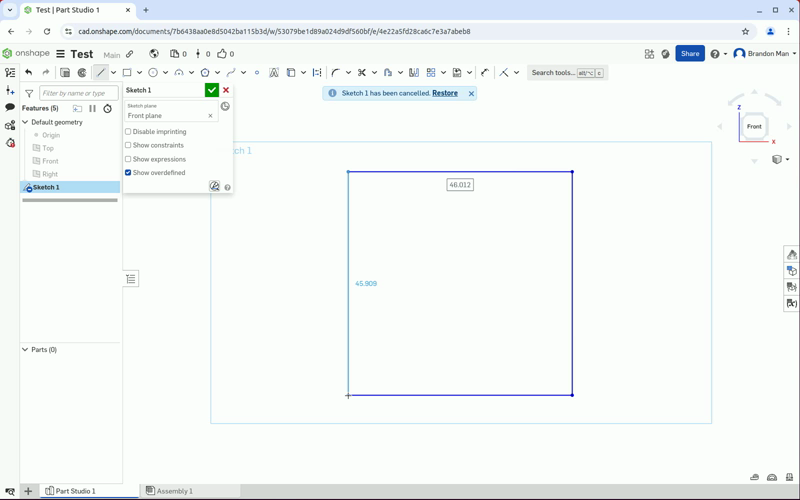
key(esc)
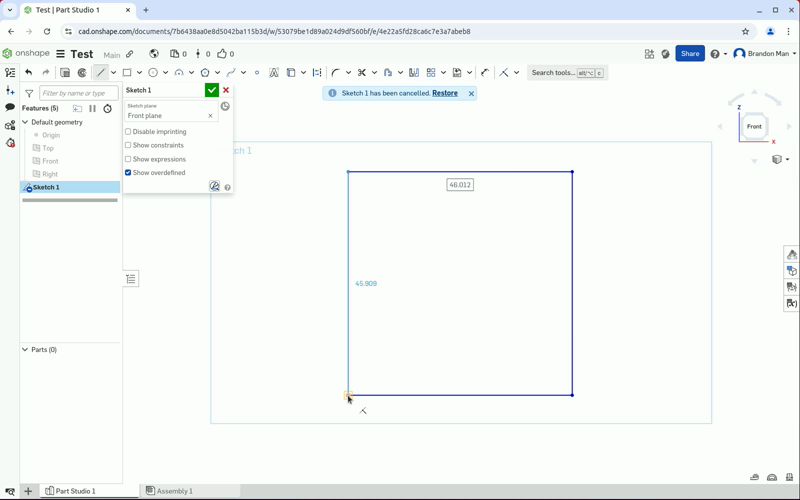
mouse_move(489, 272)
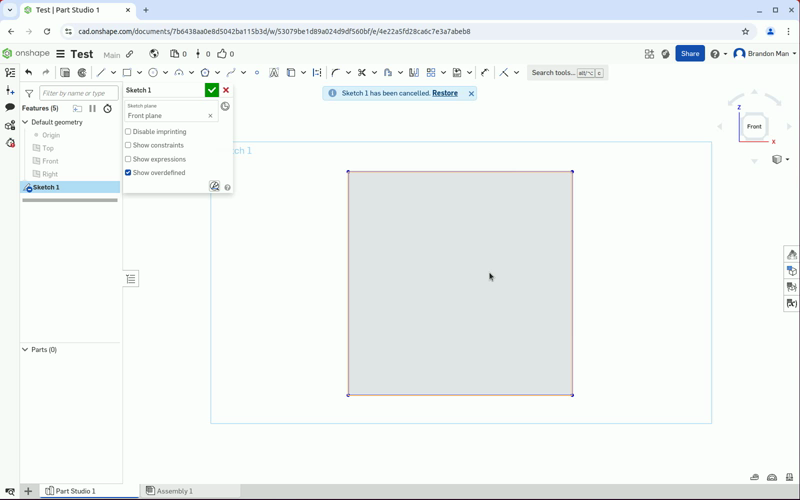
click(489, 272)
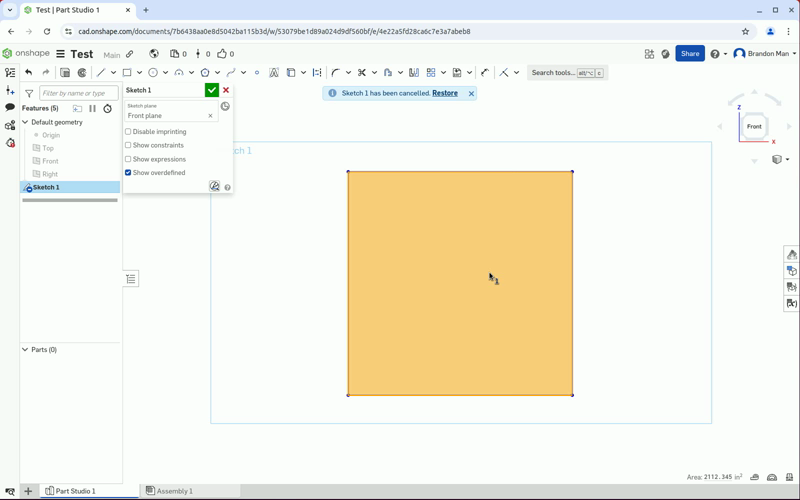
mouse_move(73, 352)
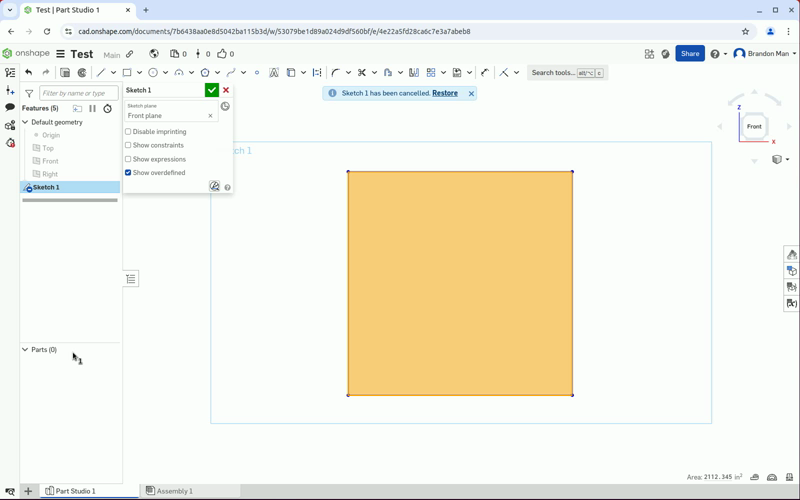
key(shift+y)
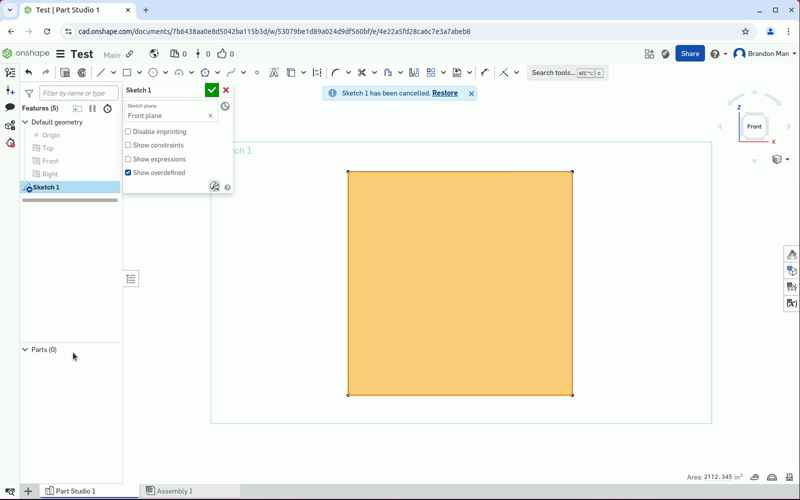
key(shift+e)
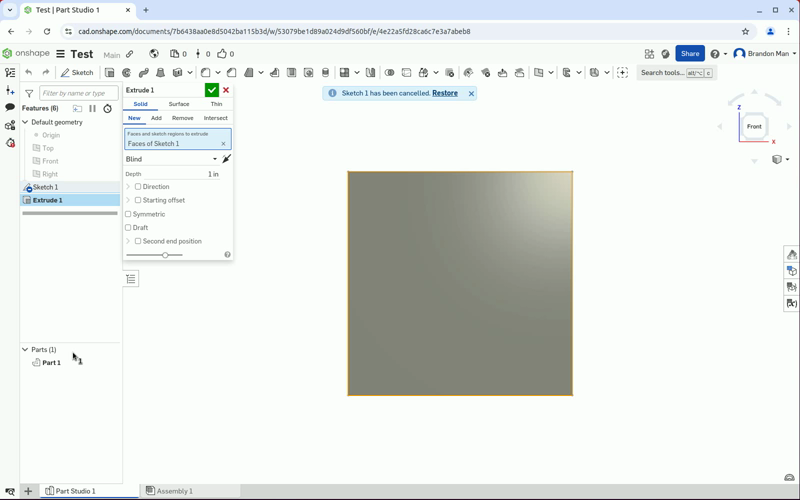
mouse_move(143, 106)
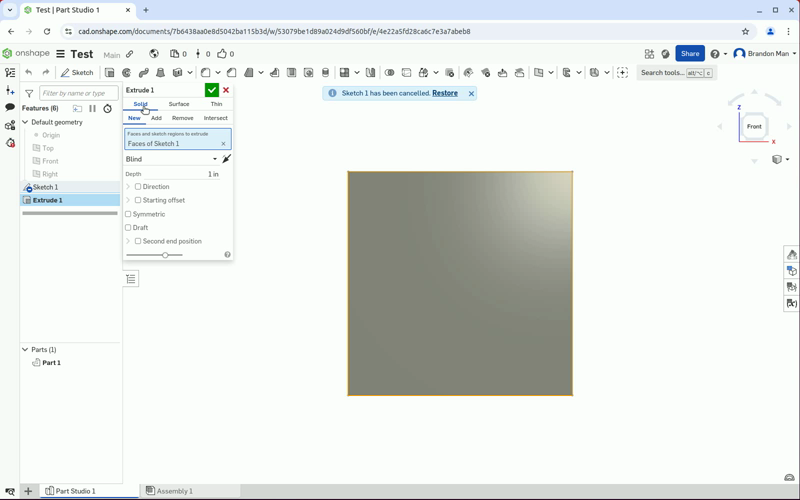
click(143, 106)
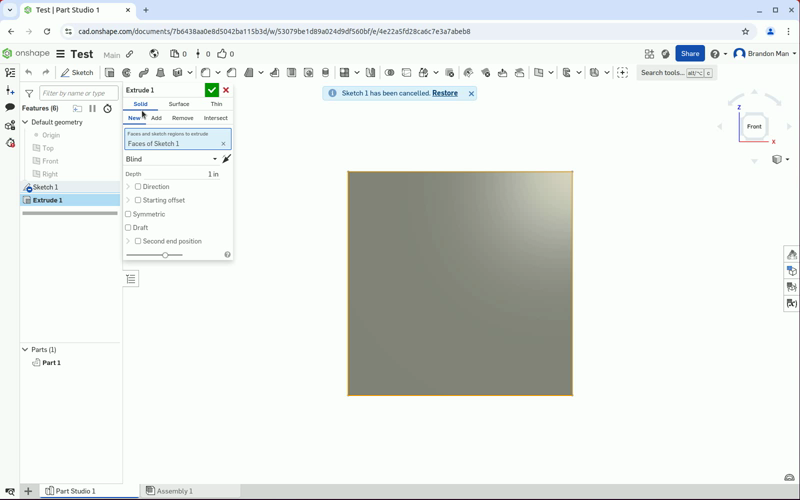
mouse_move(137, 120)
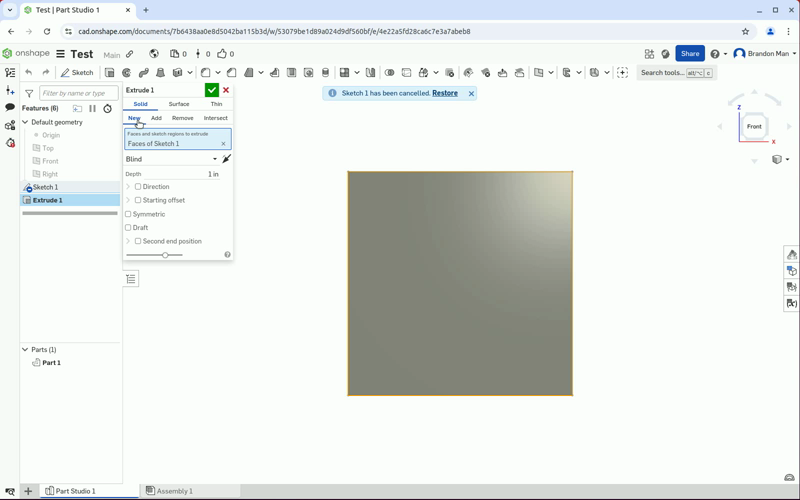
click(137, 120)
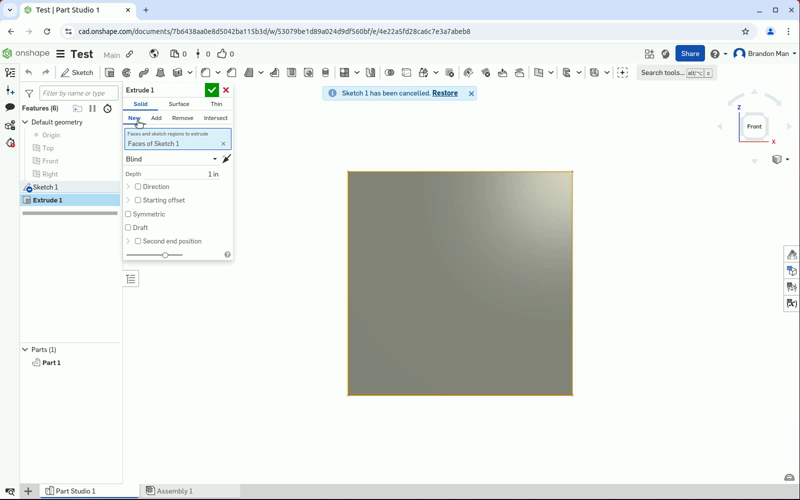
key(tab, 4)
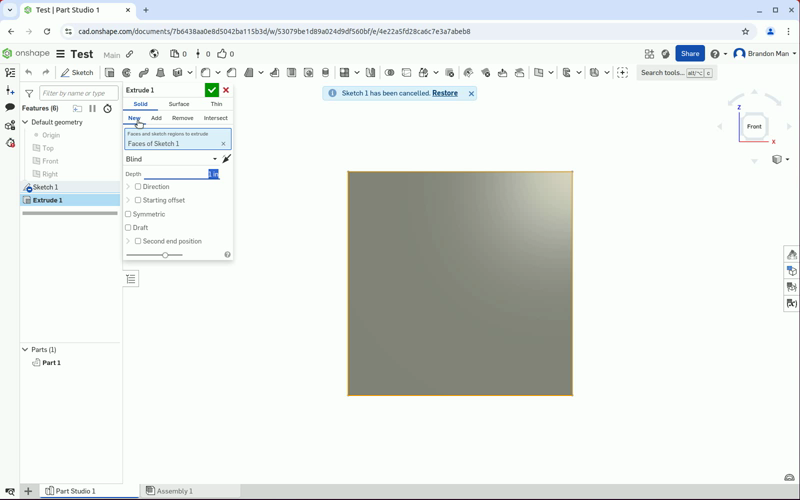
text(2.407)
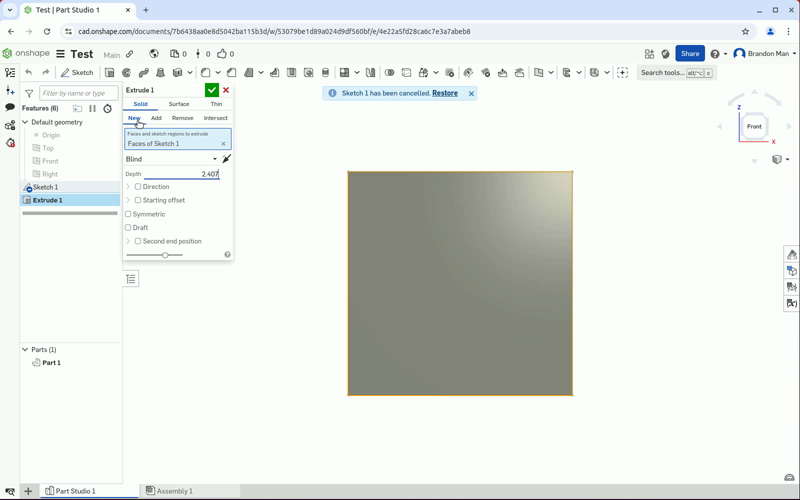
key(enter)
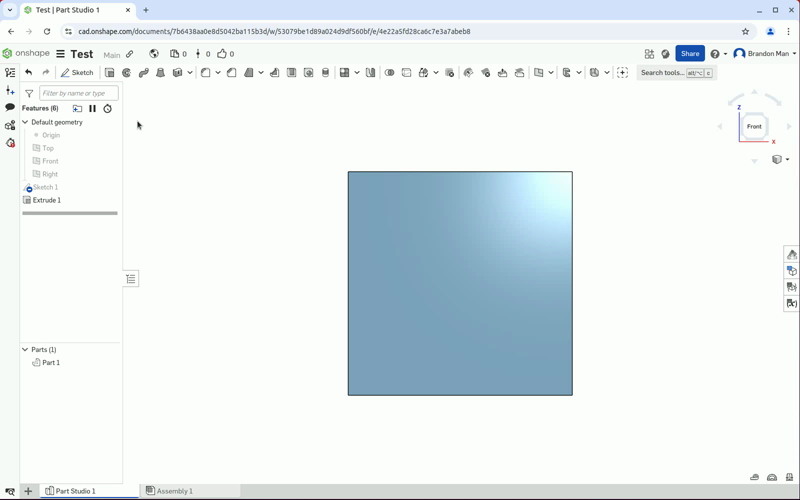
key(shift+h)
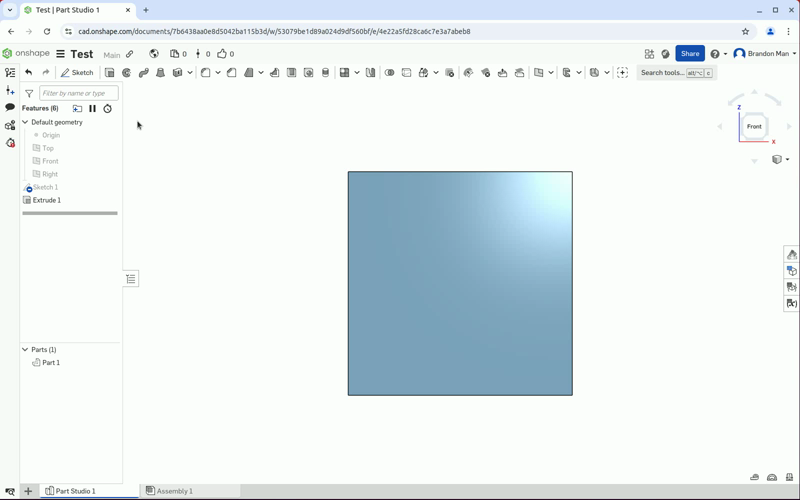
key(shift+h)
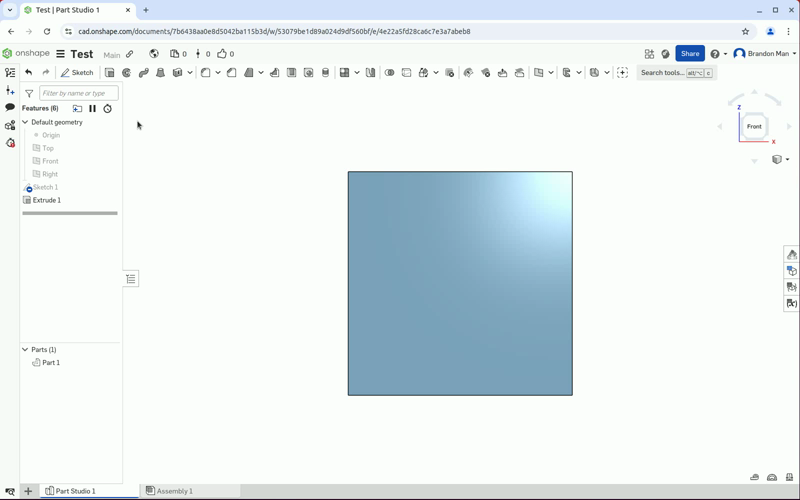
mouse_move(73, 189)
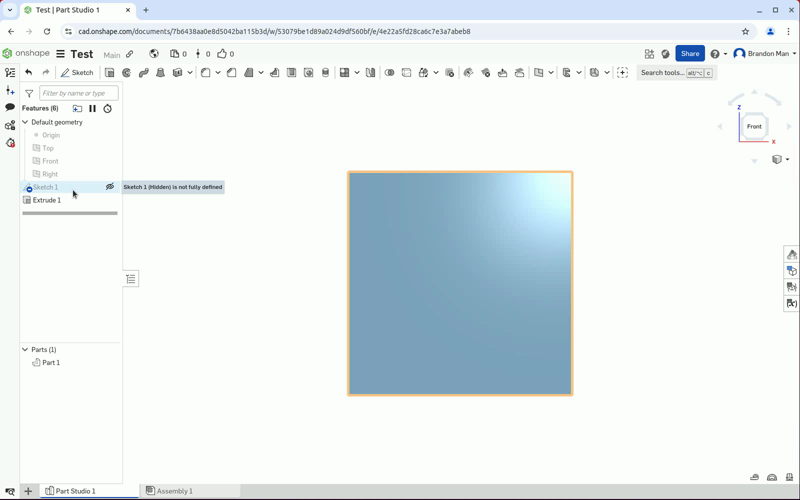
click(73, 189)
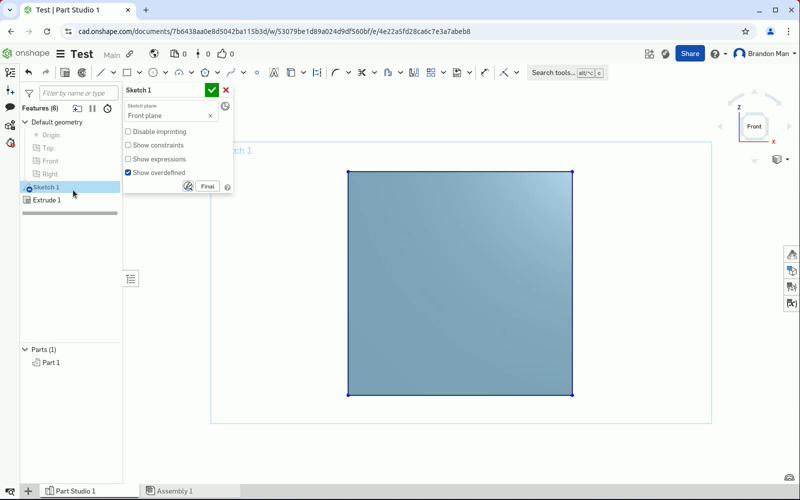
mouse_move(229, 92)
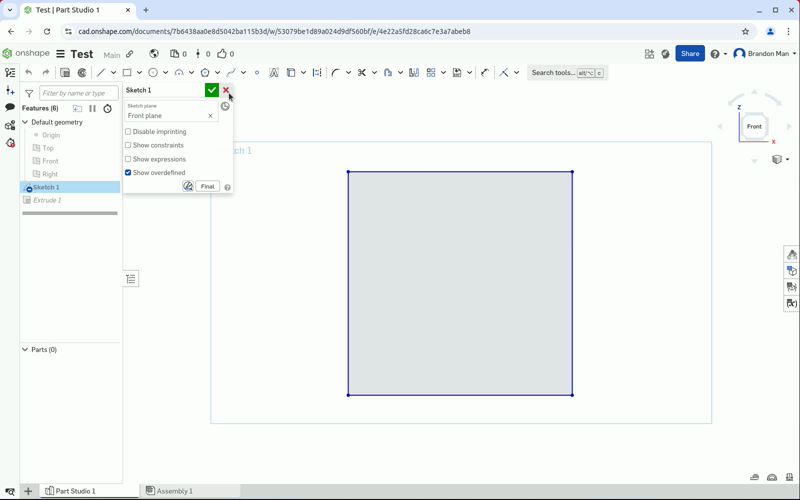
click(229, 92)
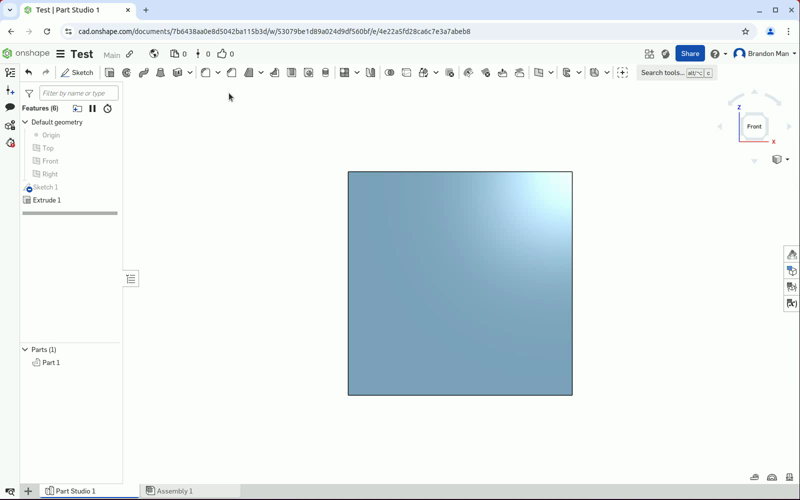
mouse_move(541, 75)
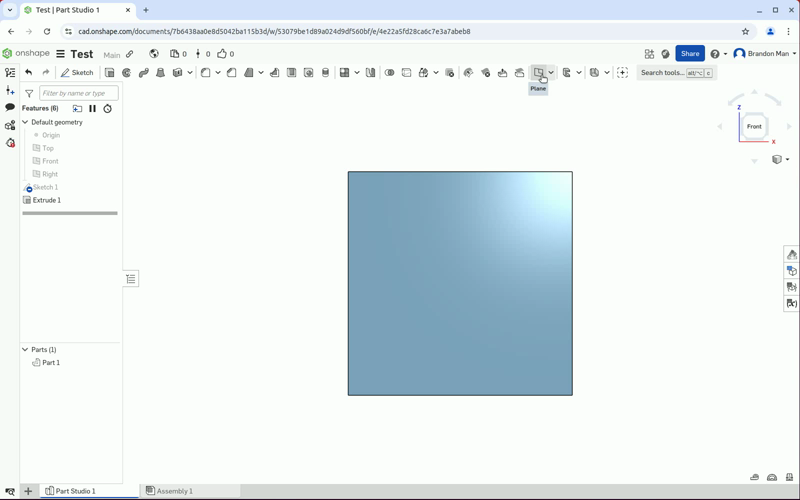
click(541, 75)
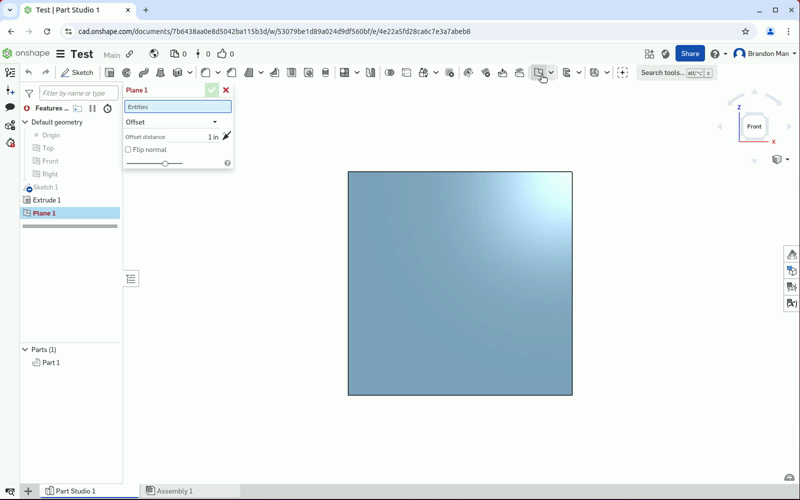
mouse_move(73, 163)
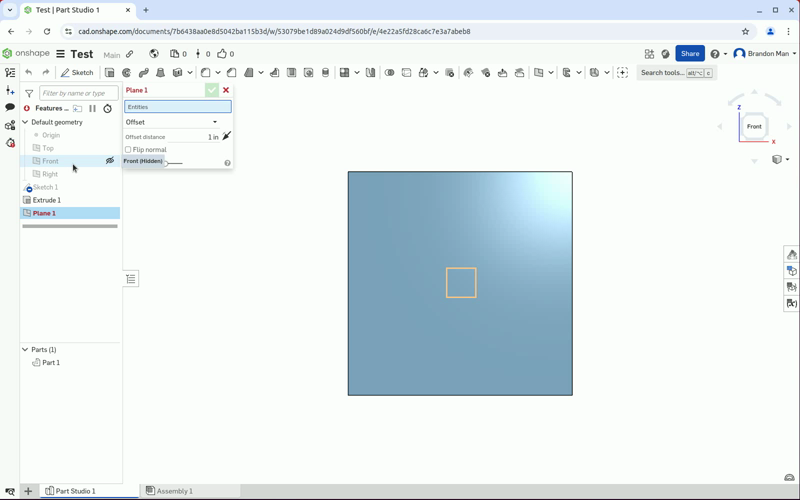
click(73, 163)
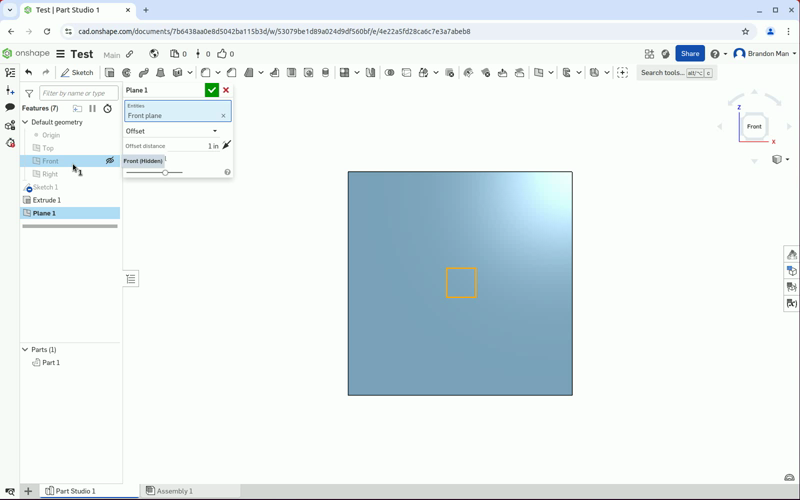
key(tab, 2)
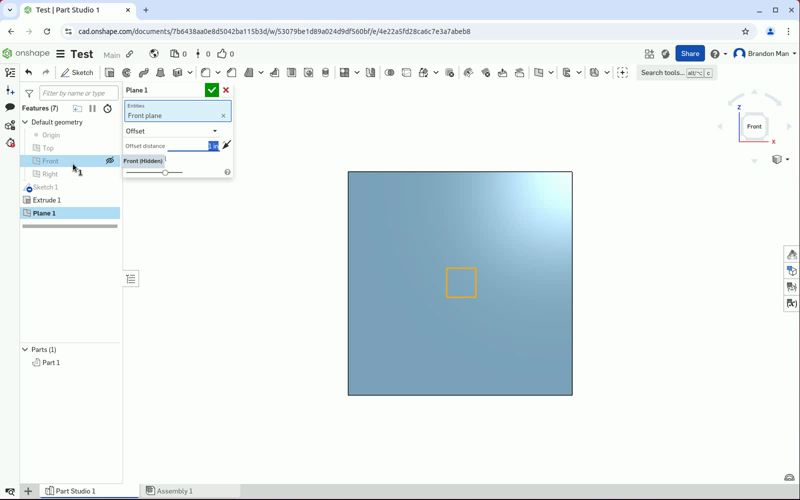
text(2.403)
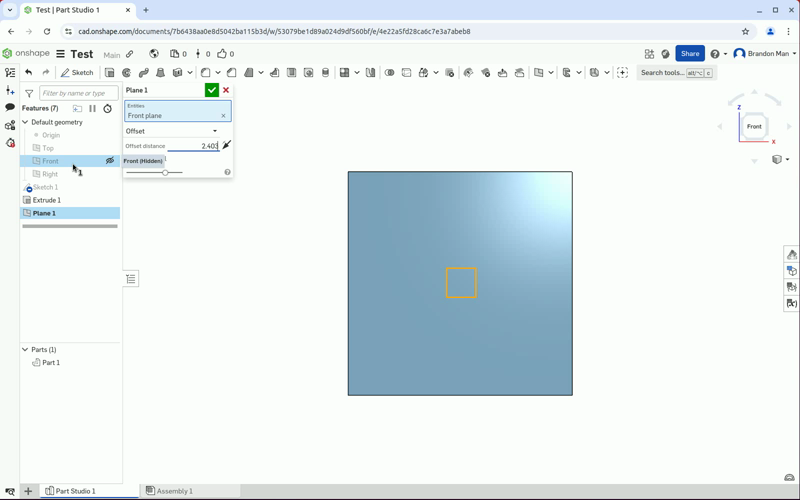
key(enter, 2)
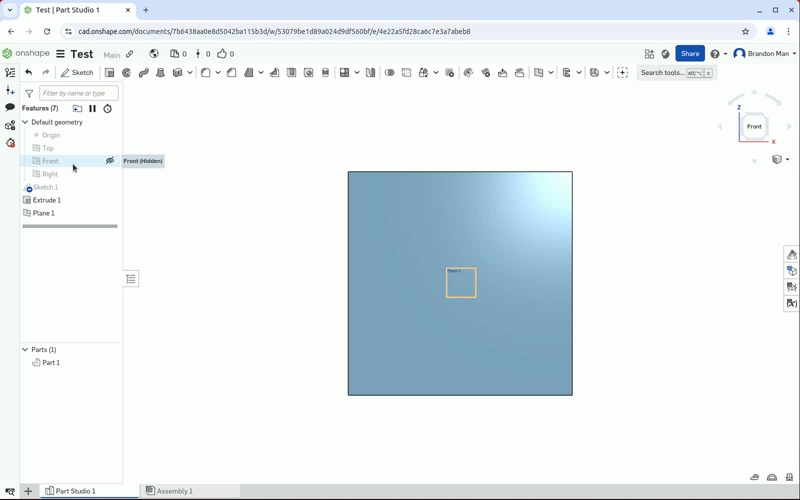
key(shift+s)
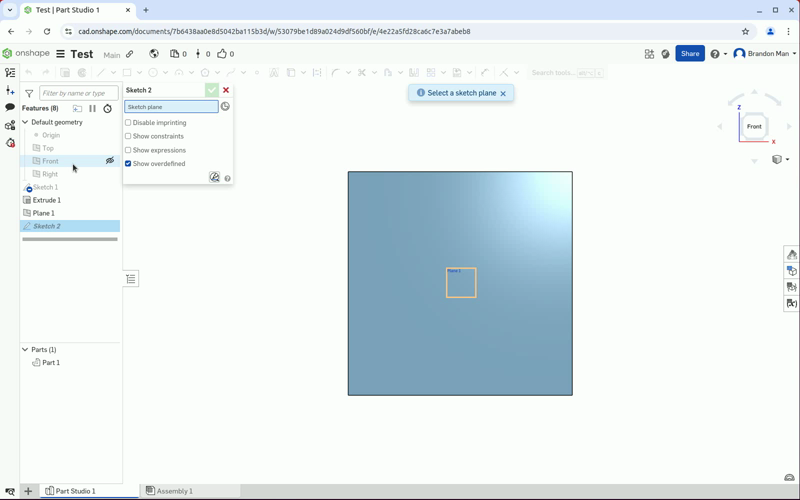
mouse_move(73, 215)
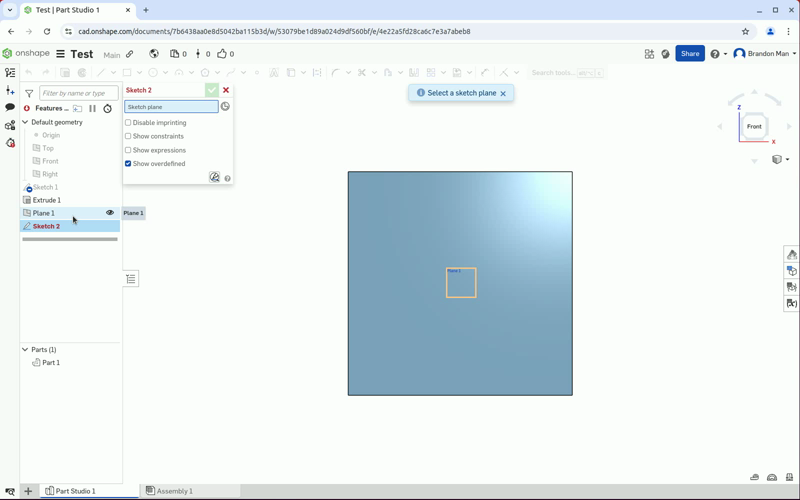
click(73, 215)
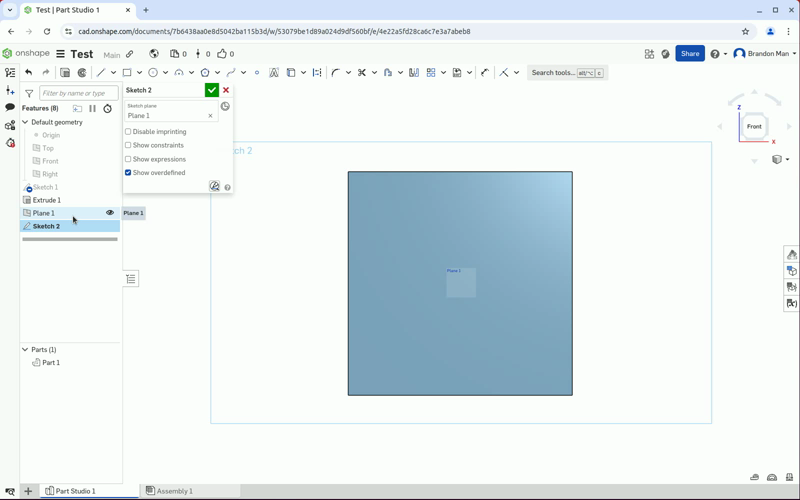
mouse_move(73, 352)
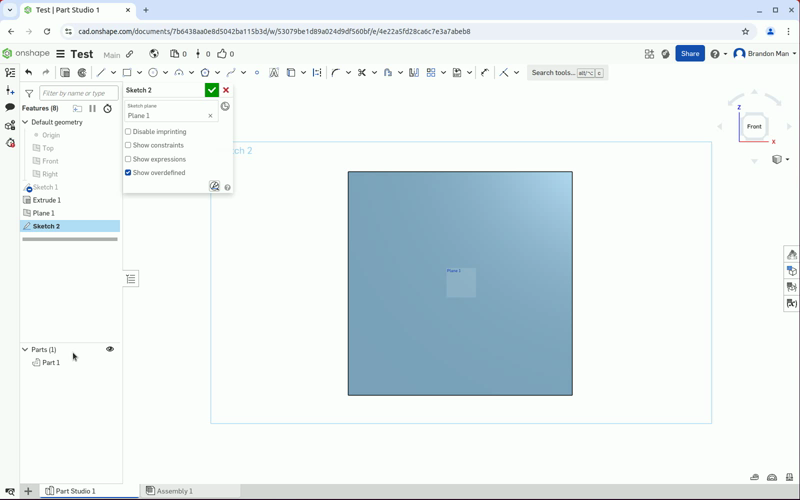
key(y)
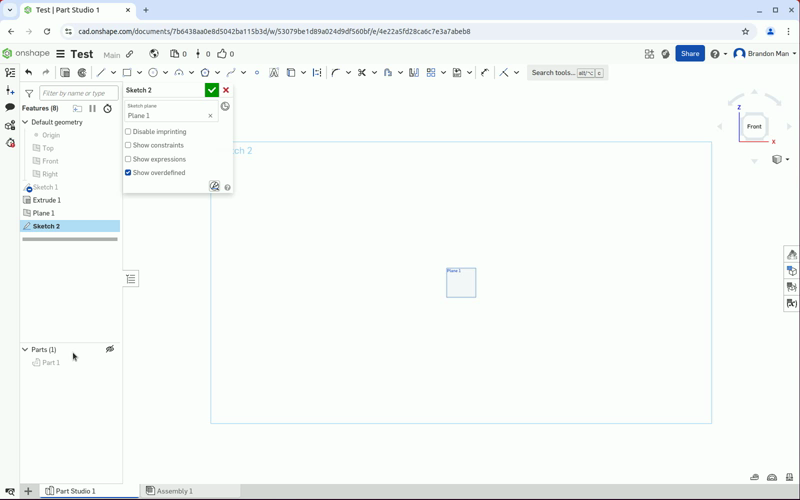
key(c)
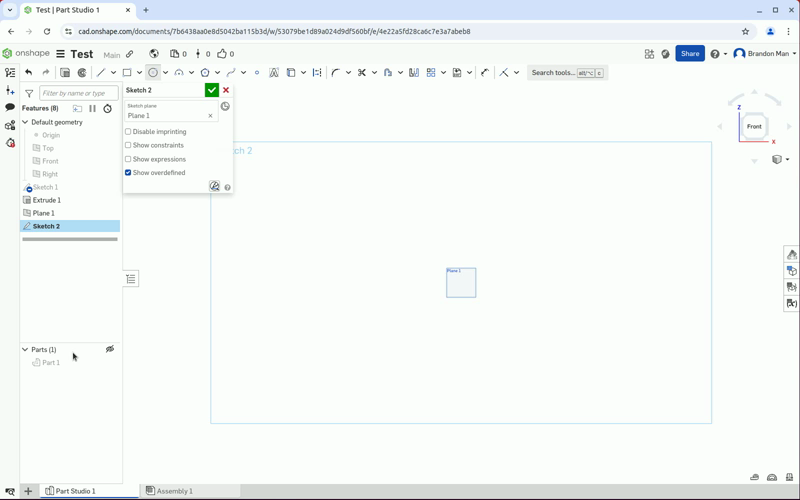
key_down(shift)
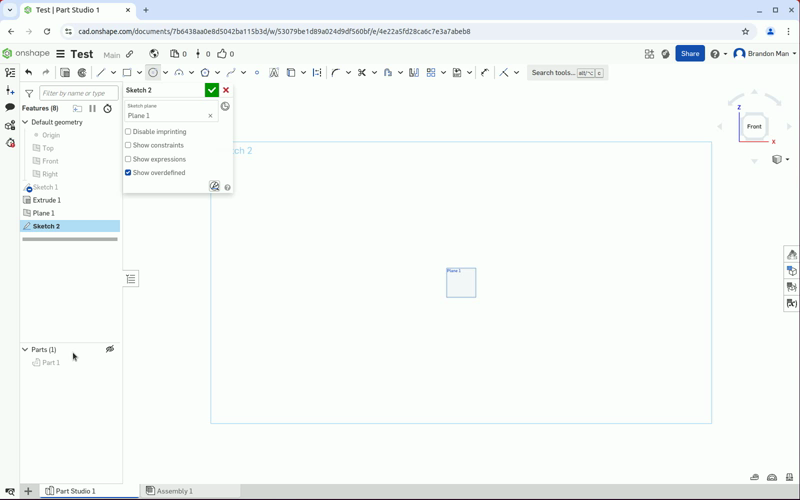
mouse_move(434, 255)
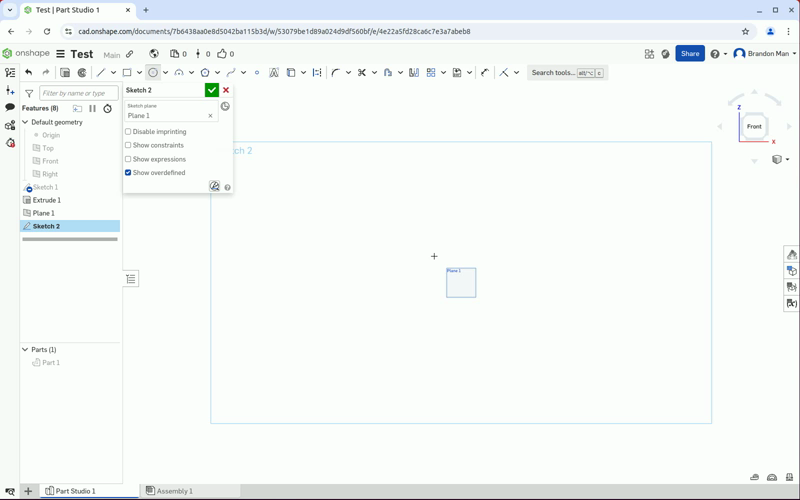
click(434, 255)
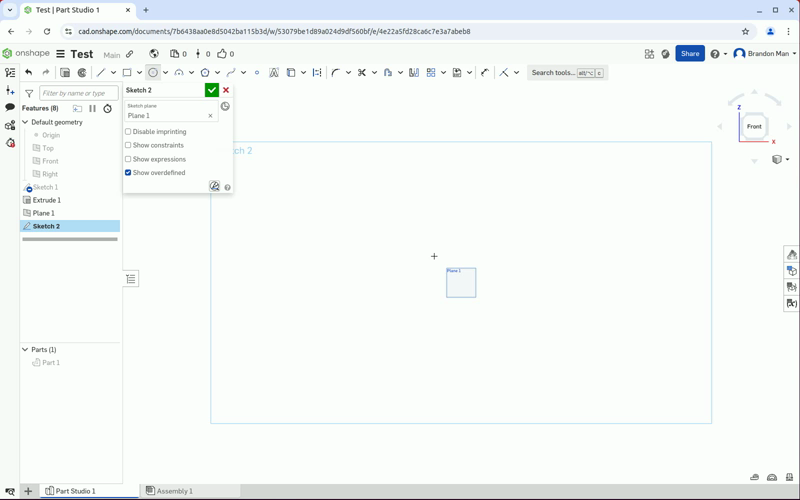
key_up(shift)
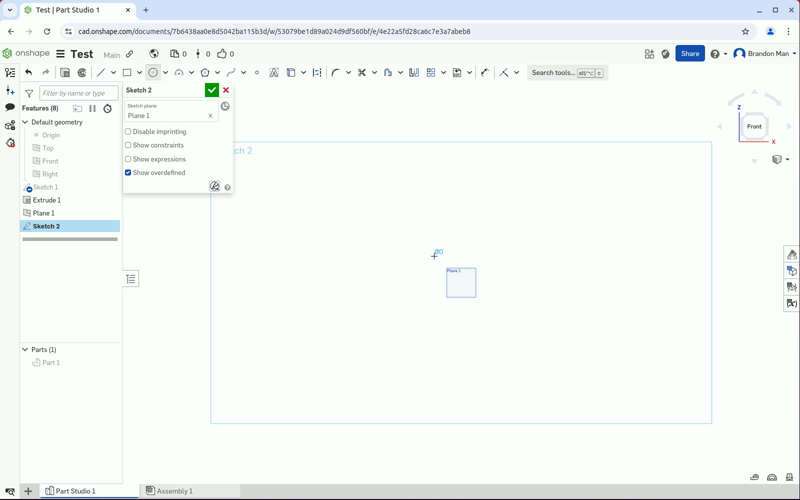
mouse_move(437, 255)
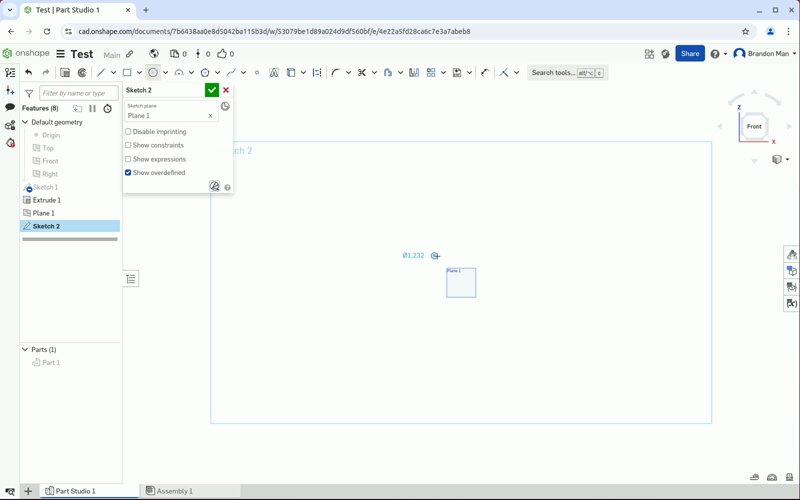
click(437, 255)
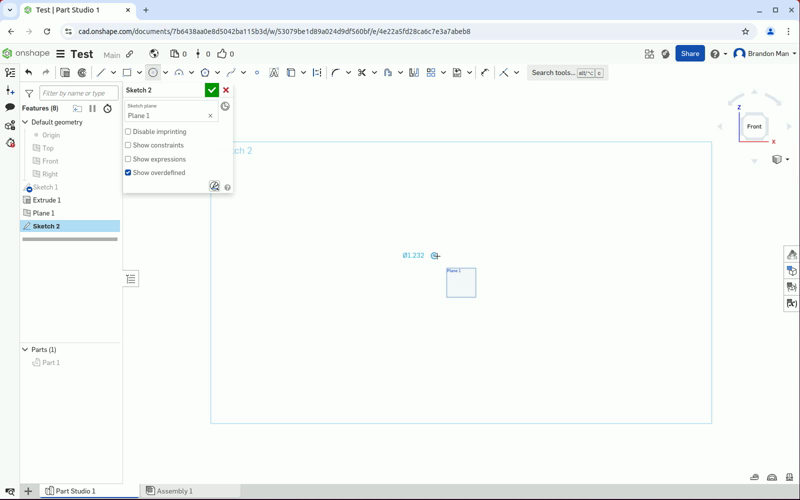
key(esc)
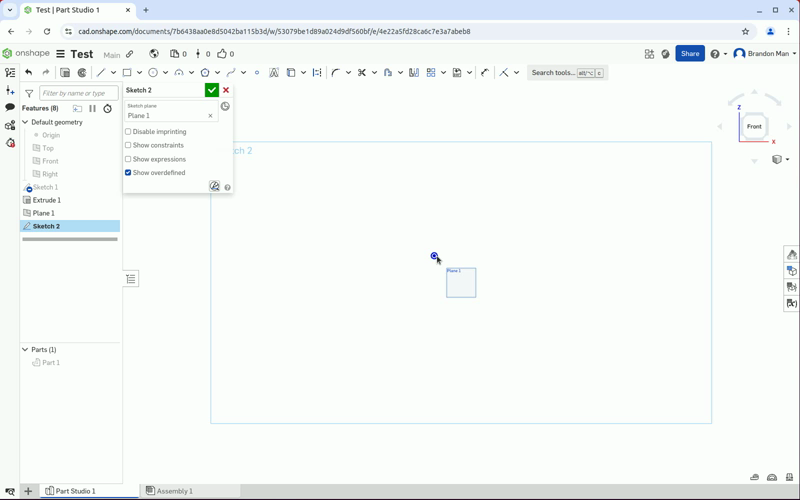
mouse_move(432, 258)
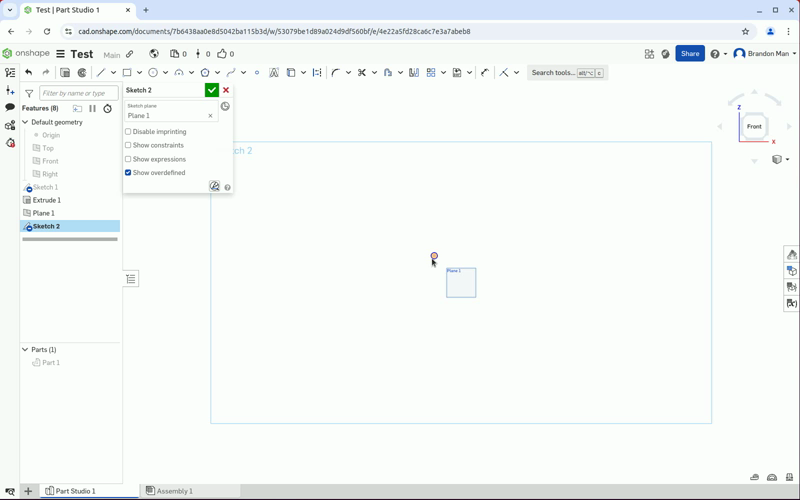
scroll(6)
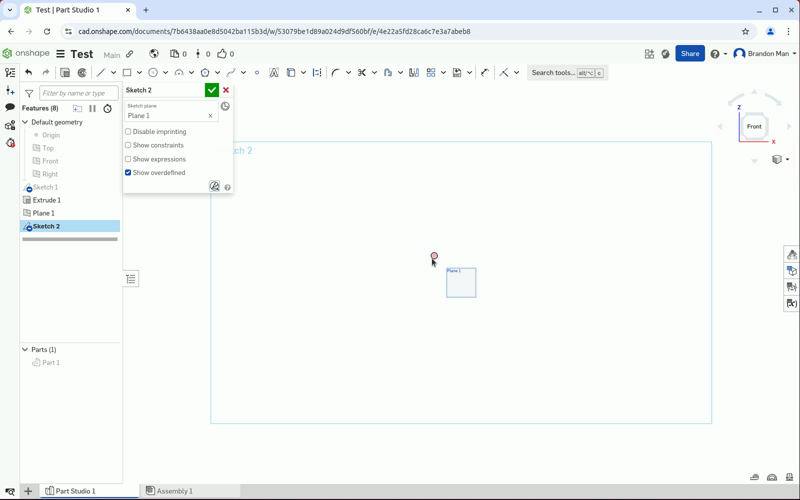
scroll(6)
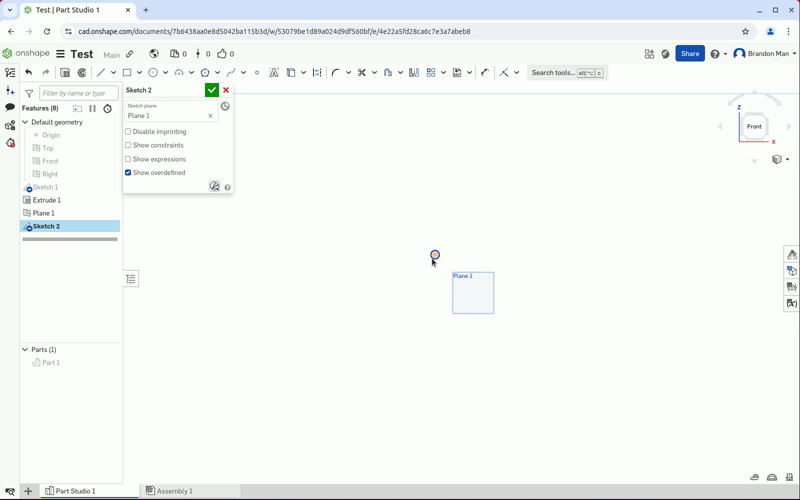
scroll(6)
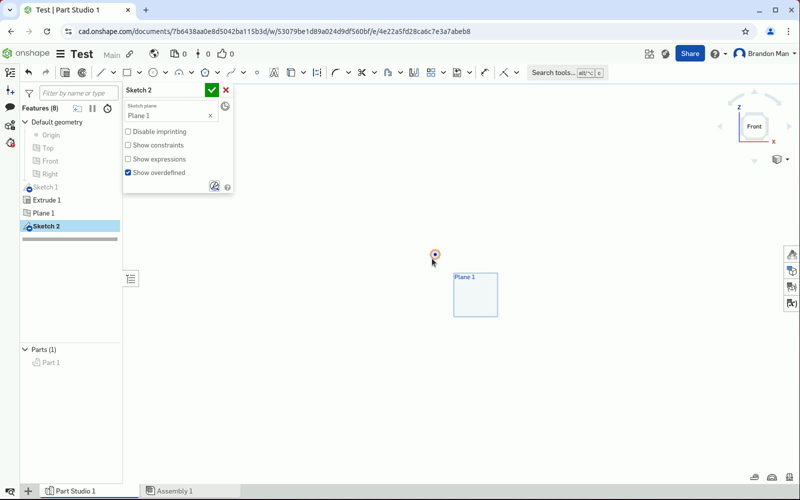
scroll(6)
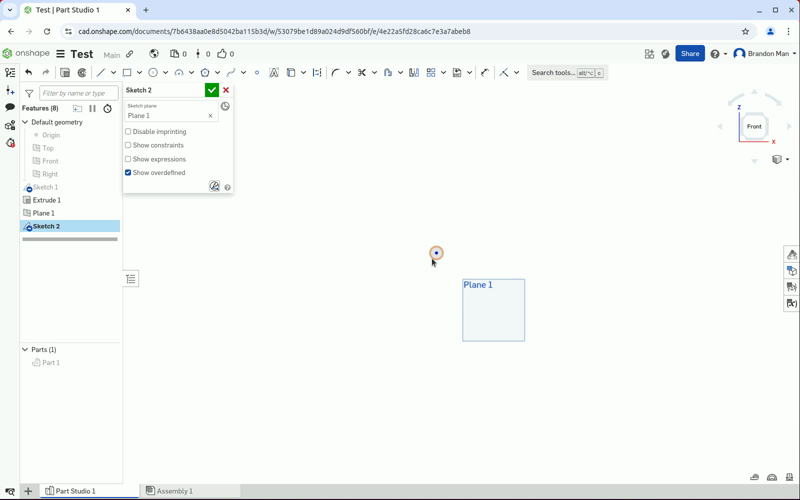
scroll(6)
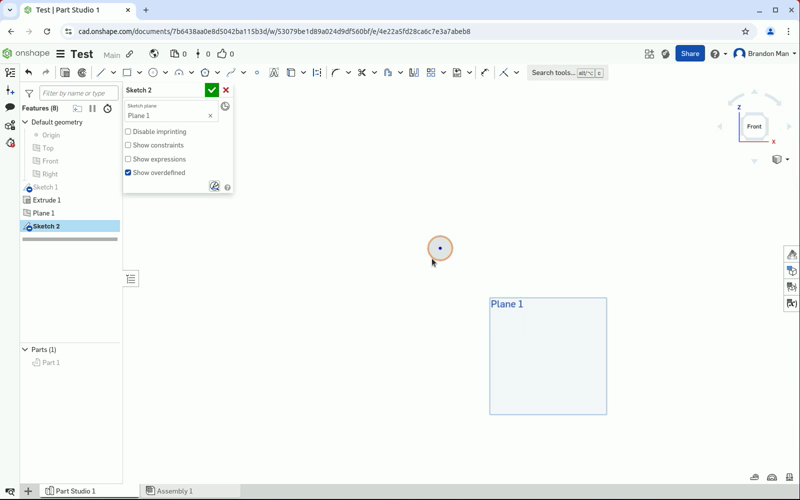
scroll(6)
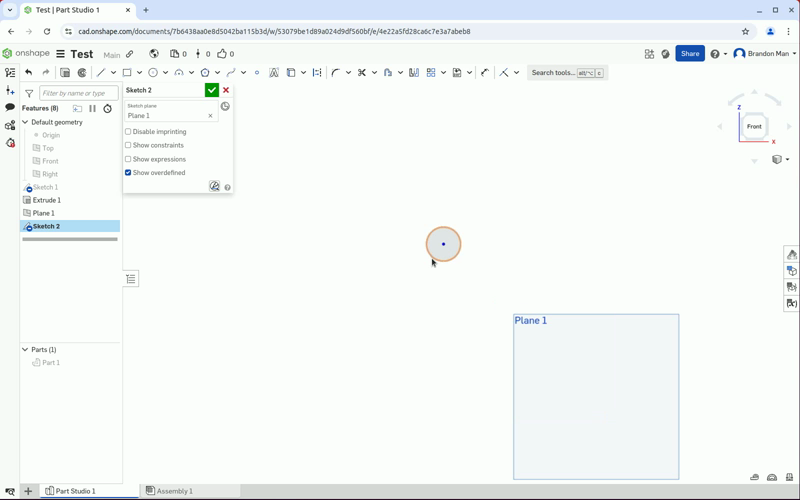
scroll(6)
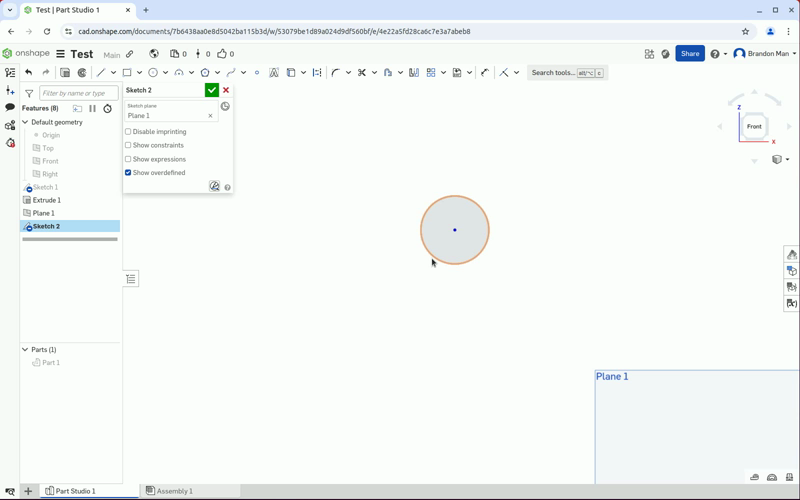
click(432, 258)
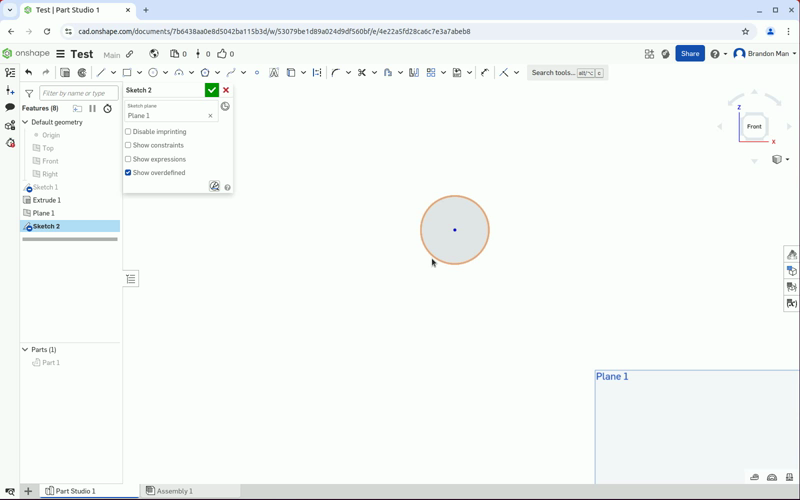
scroll(-6)
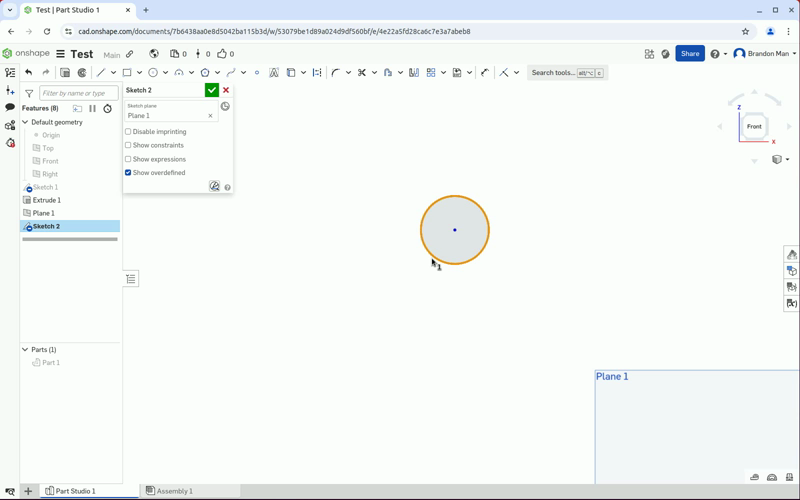
scroll(-6)
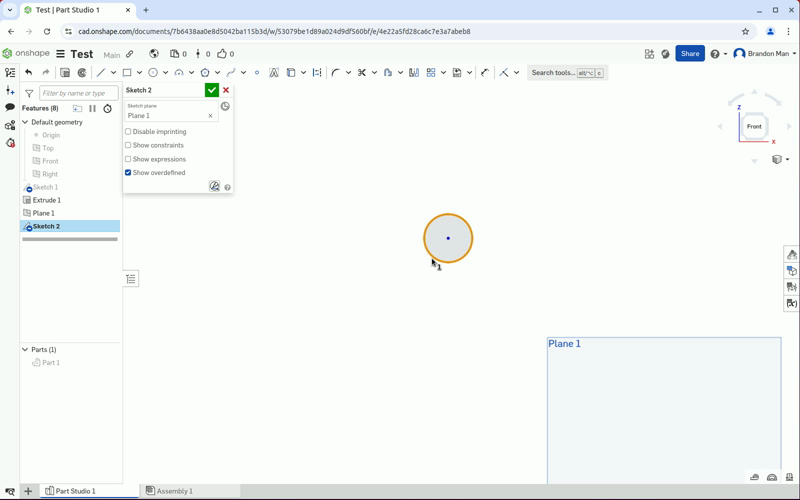
scroll(-6)
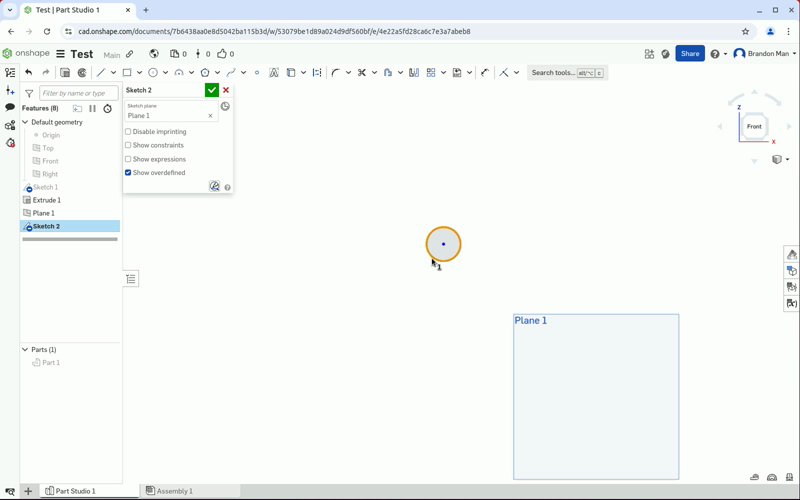
scroll(-6)
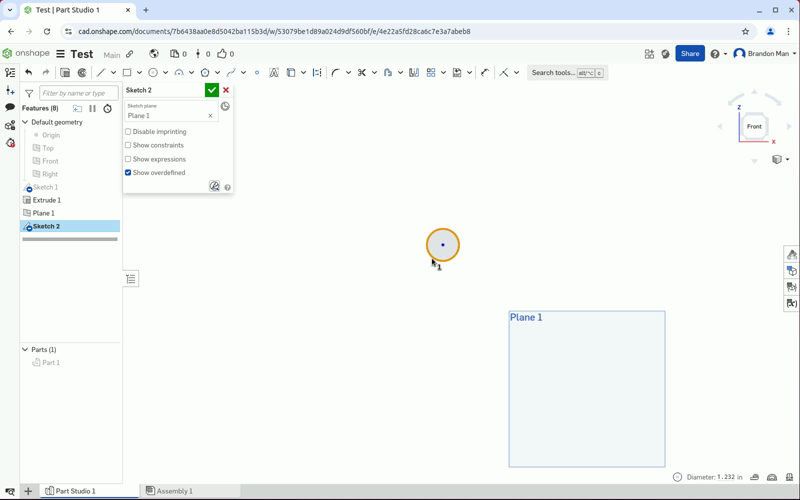
scroll(-6)
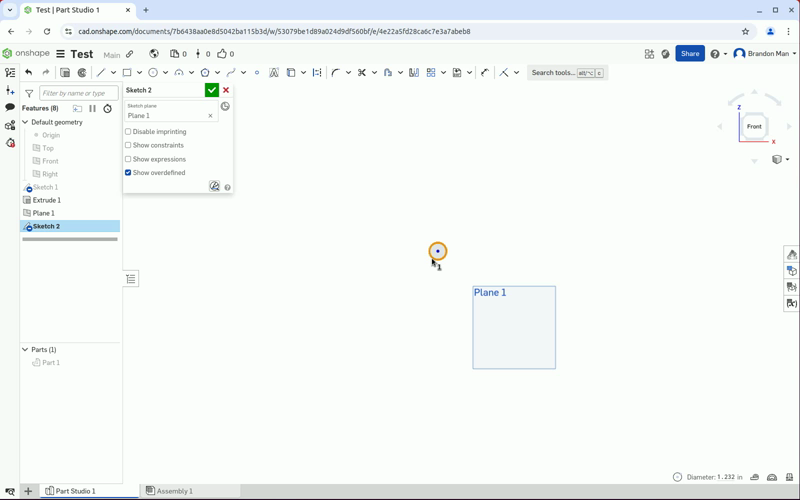
scroll(-6)
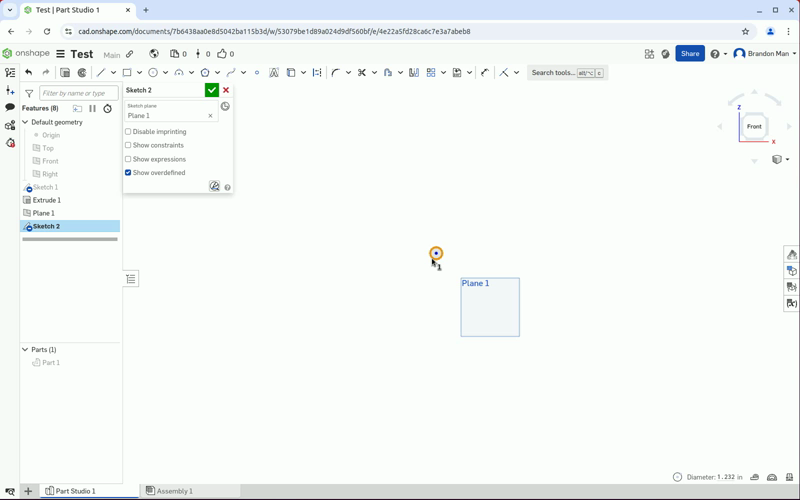
scroll(-6)
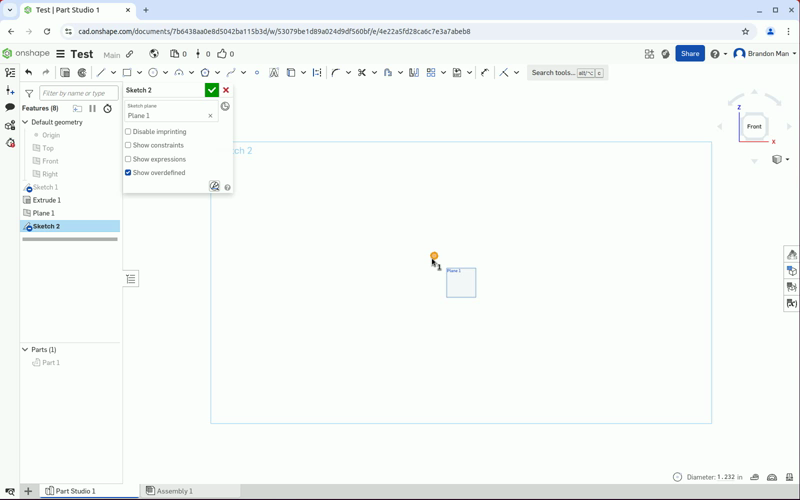
mouse_move(73, 352)
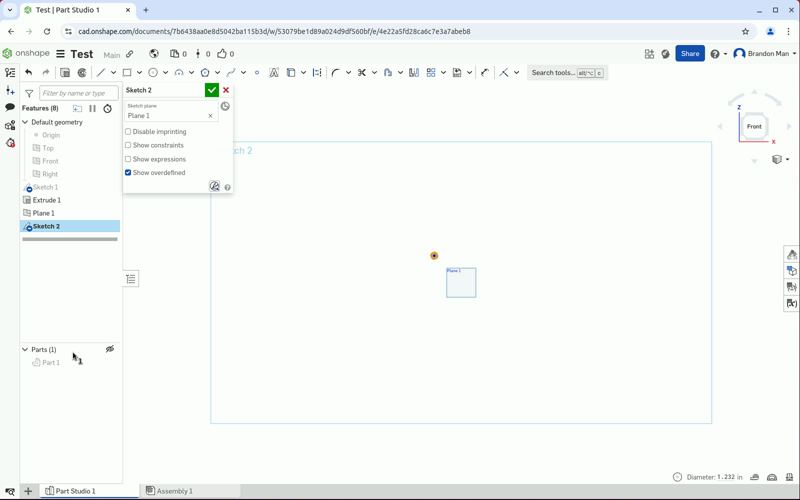
key(shift+y)
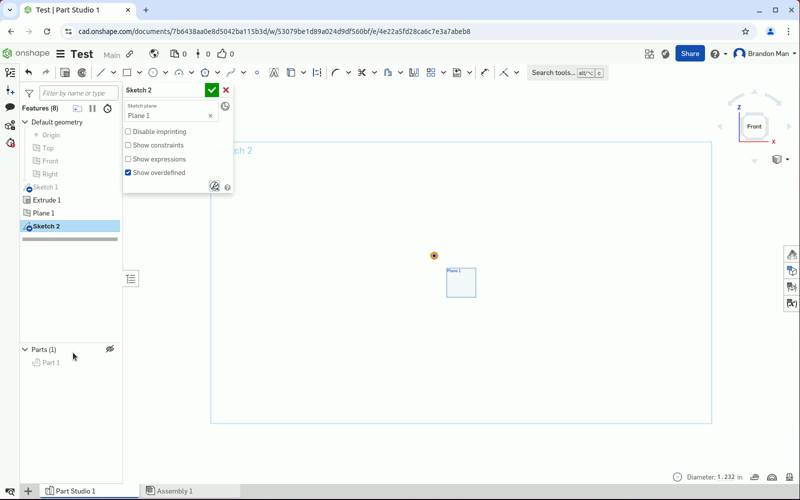
key(shift+e)
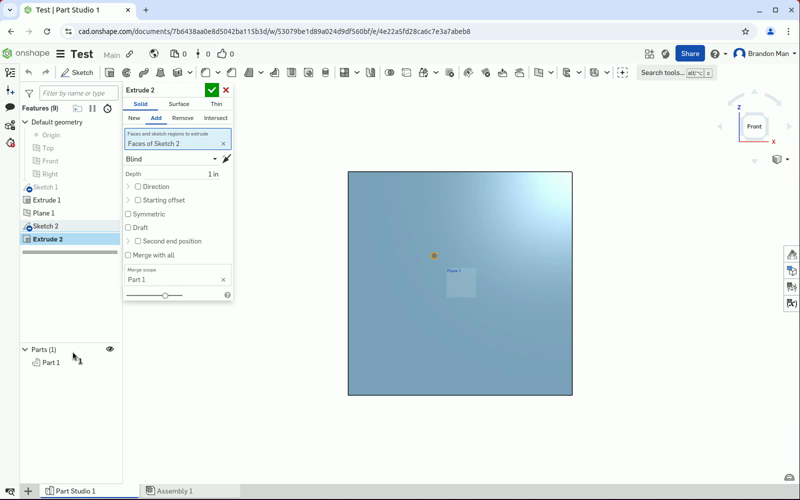
mouse_move(143, 106)
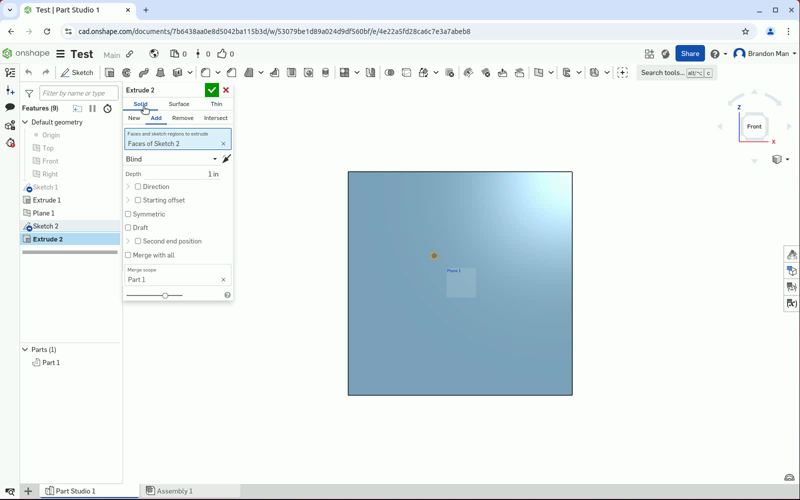
click(143, 106)
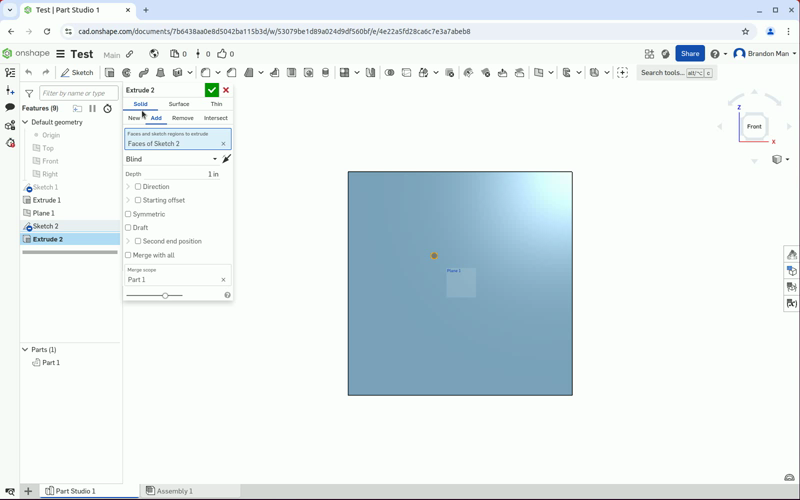
mouse_move(137, 120)
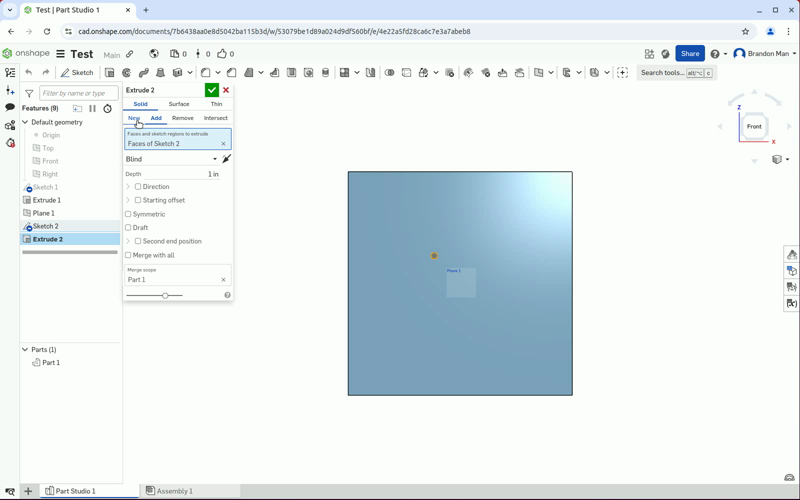
click(137, 120)
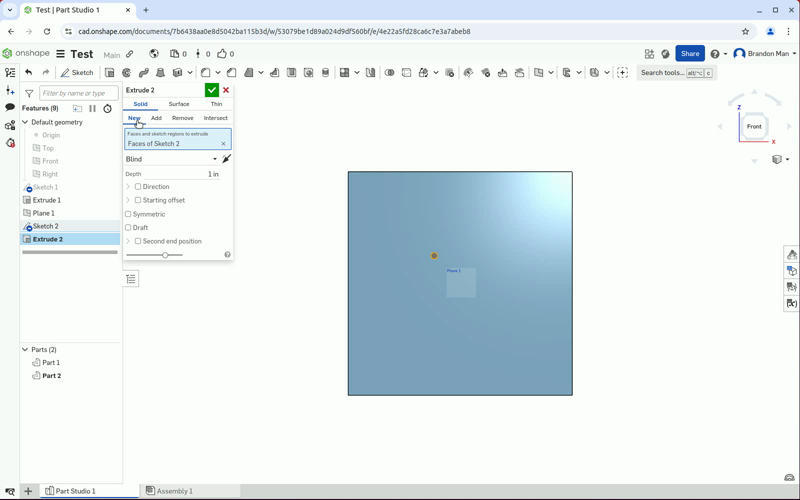
key(tab, 4)
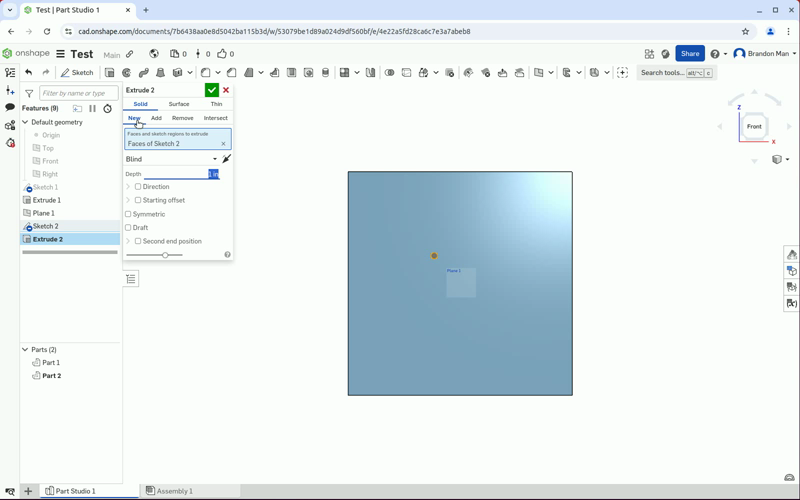
text(0.481)
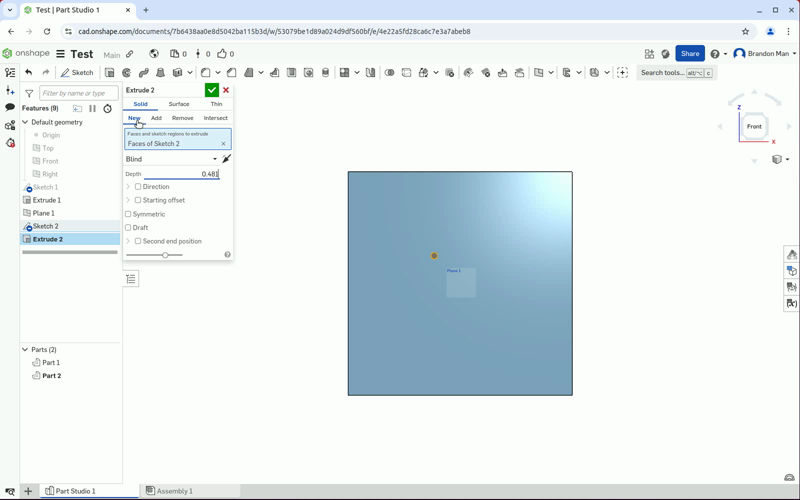
key(enter)
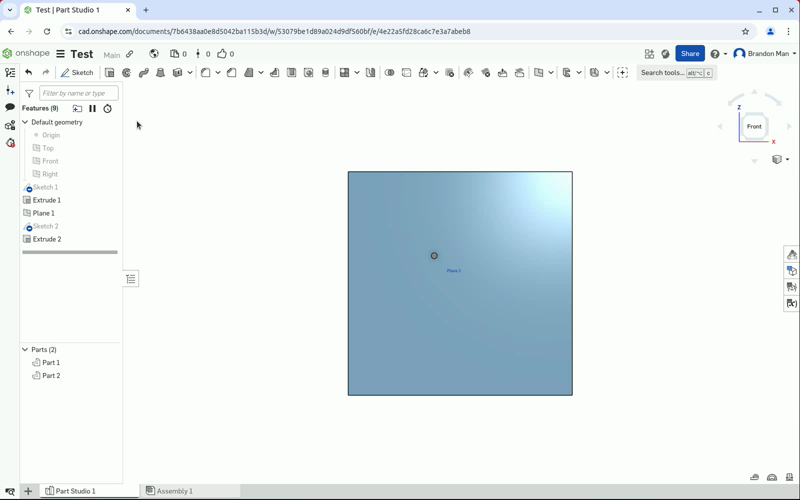
key(shift+h)
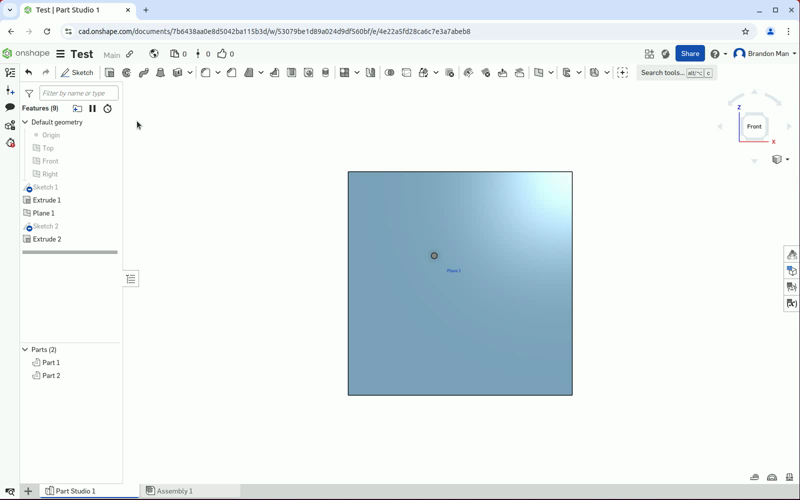
key(shift+h)
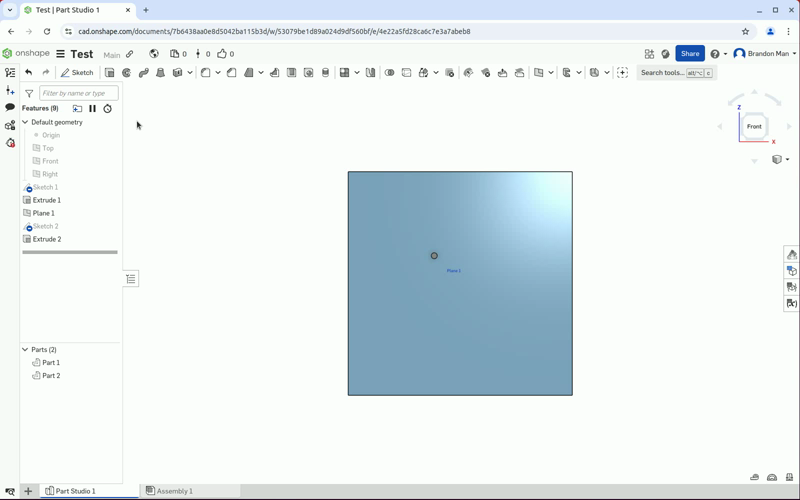
mouse_move(73, 189)
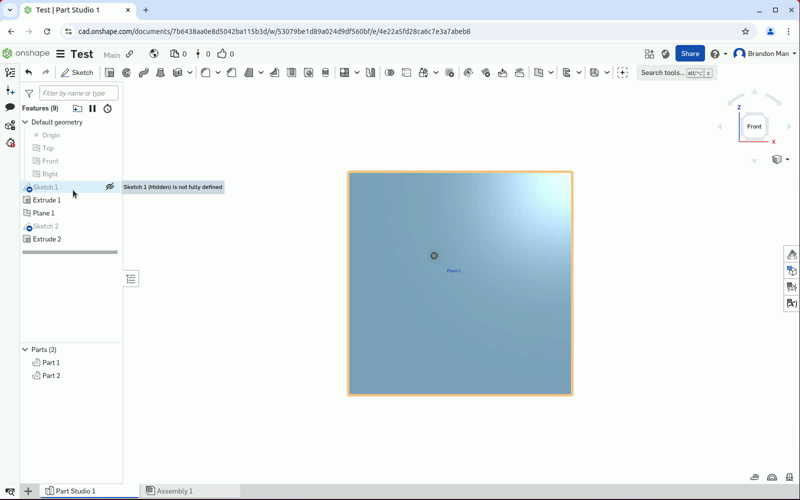
click(73, 189)
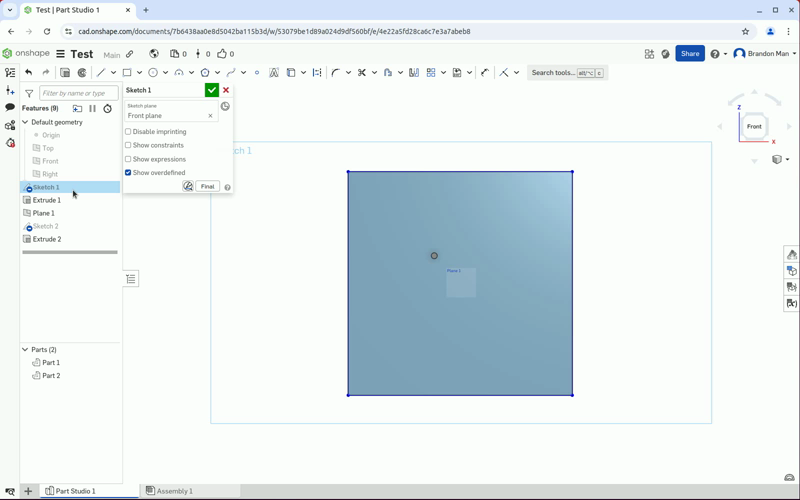
mouse_move(229, 92)
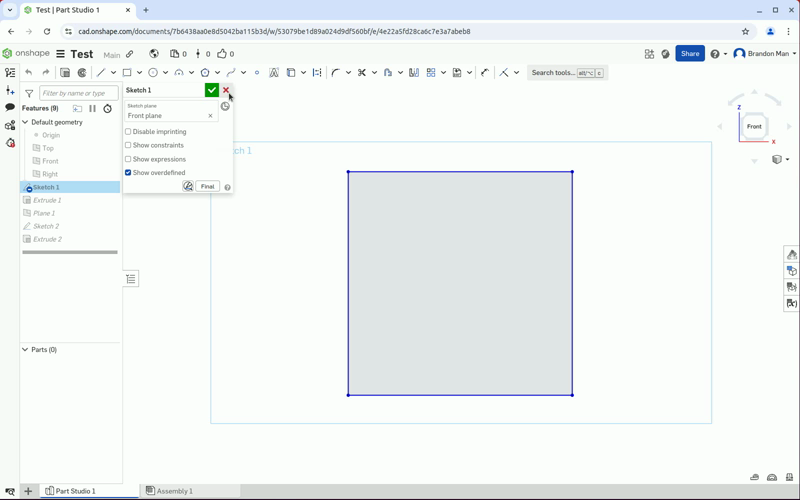
click(229, 92)
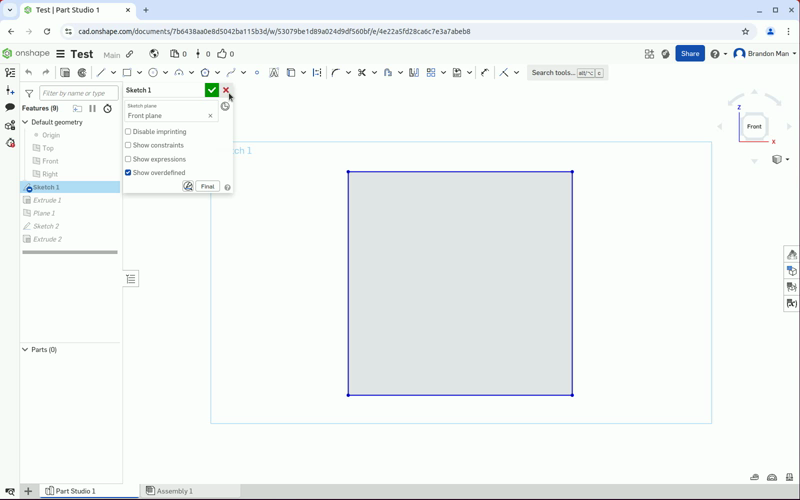
key(shift+s)
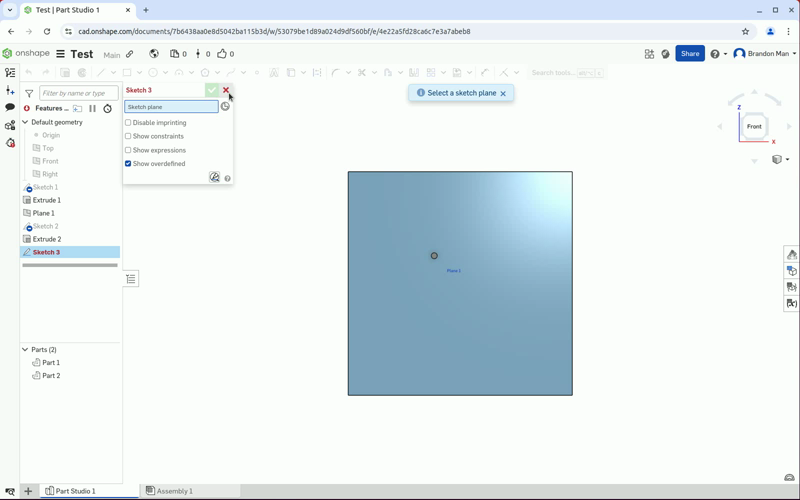
mouse_move(73, 215)
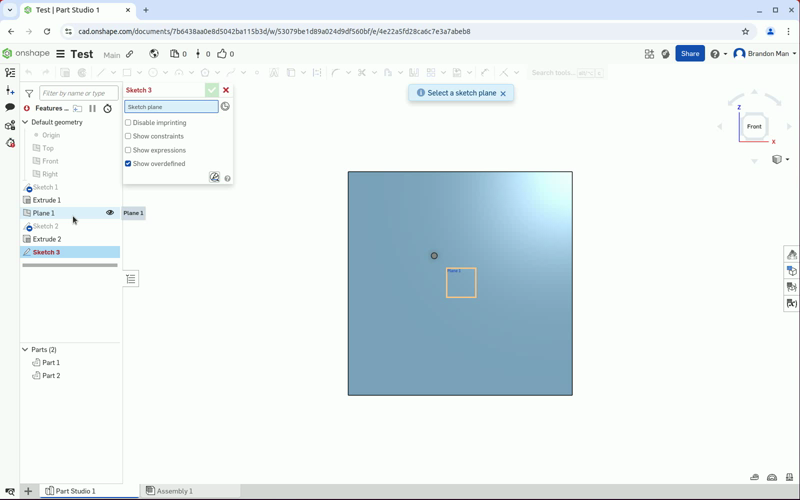
click(73, 215)
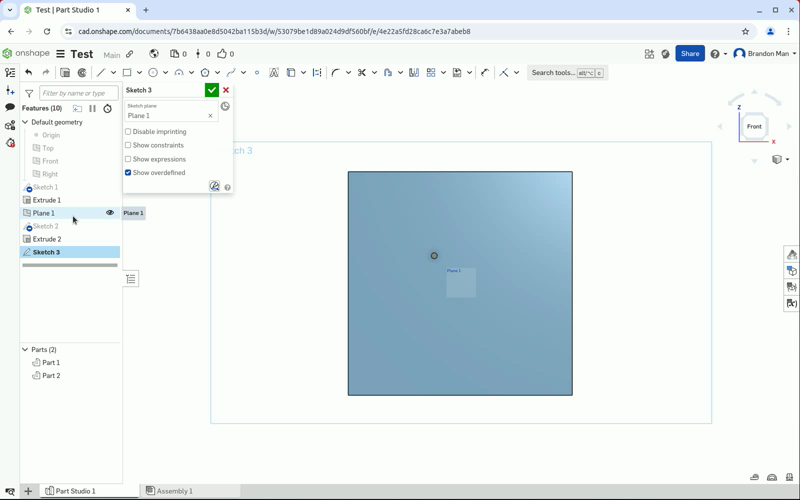
mouse_move(73, 352)
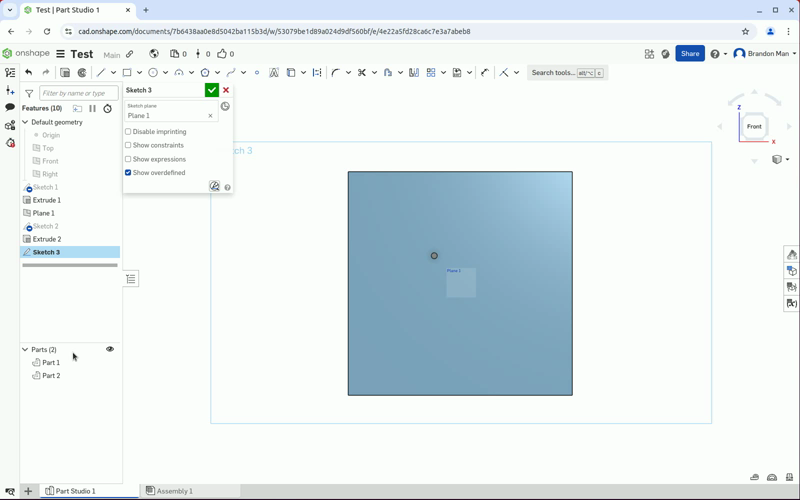
key(y)
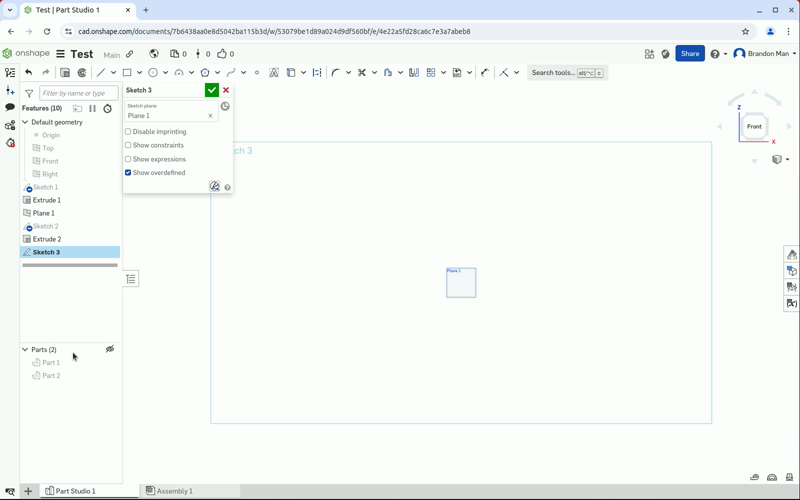
key(c)
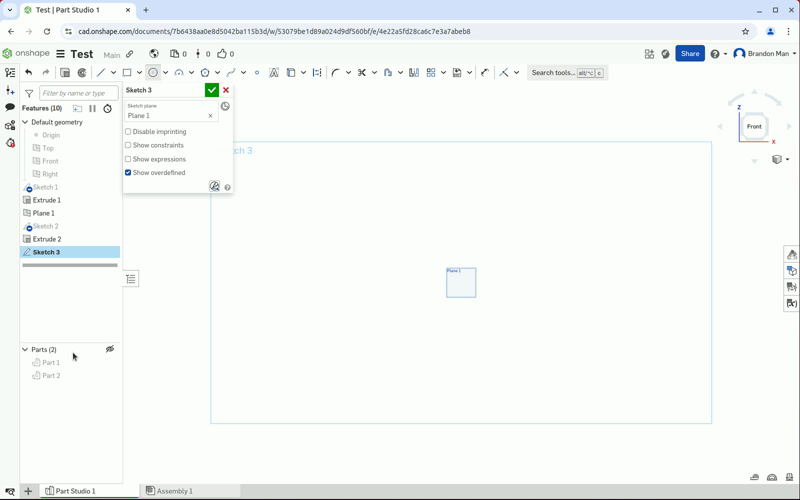
key_down(shift)
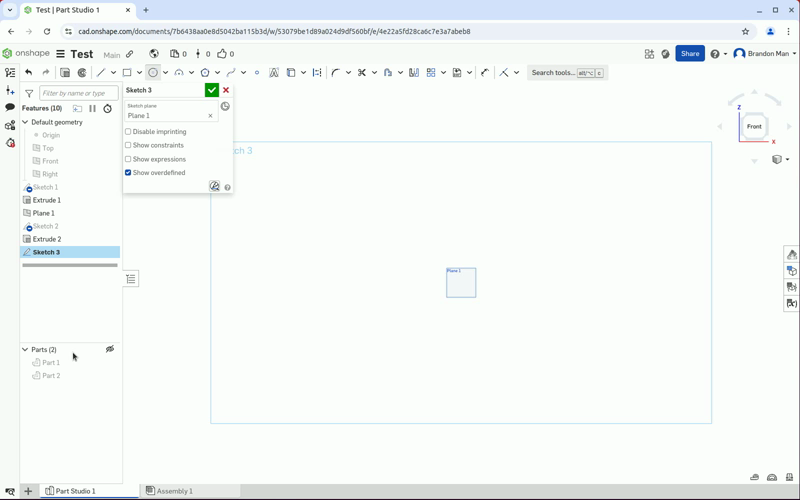
mouse_move(461, 255)
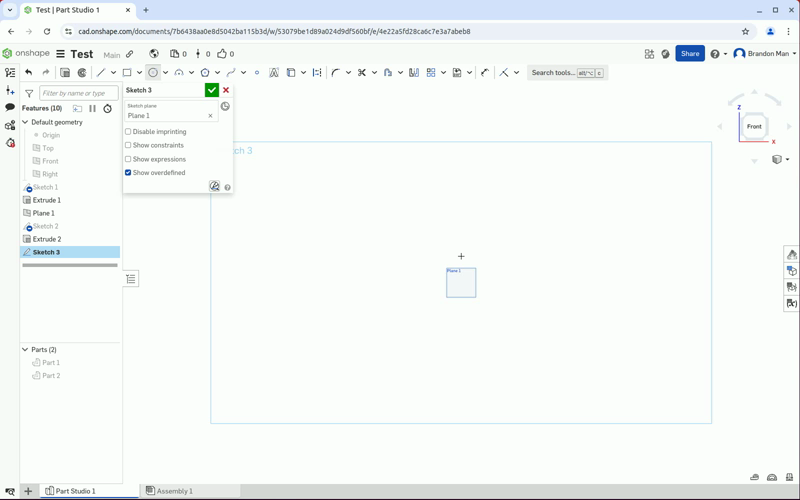
click(461, 255)
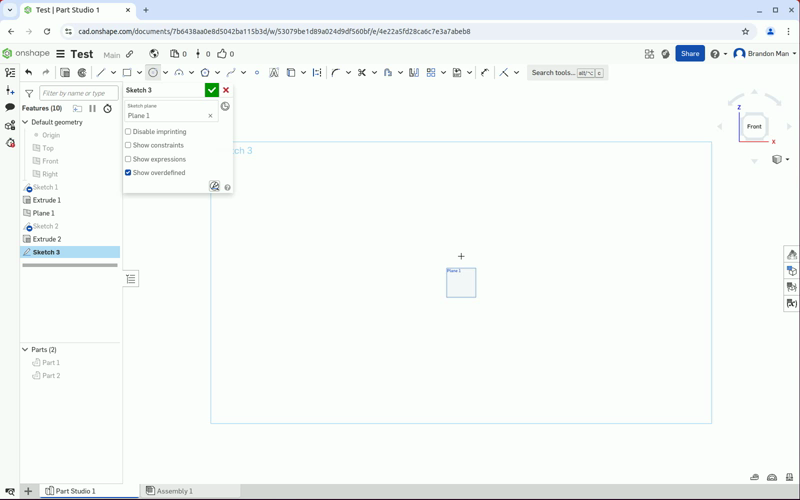
key_up(shift)
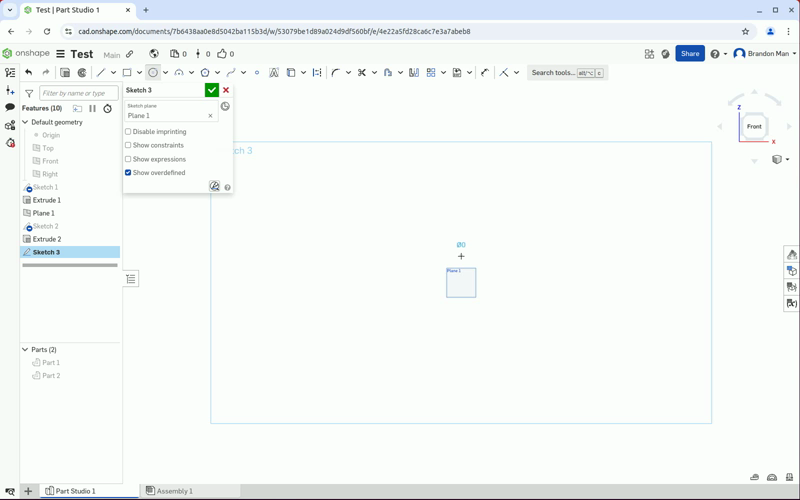
mouse_move(464, 255)
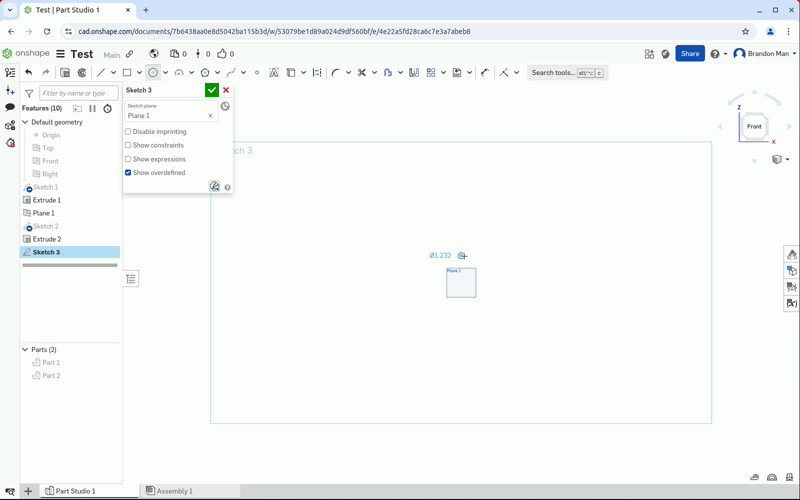
click(464, 255)
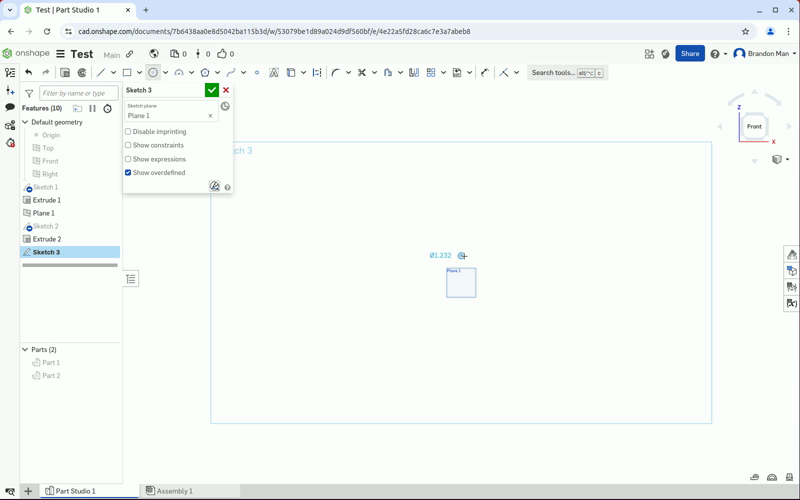
key(esc)
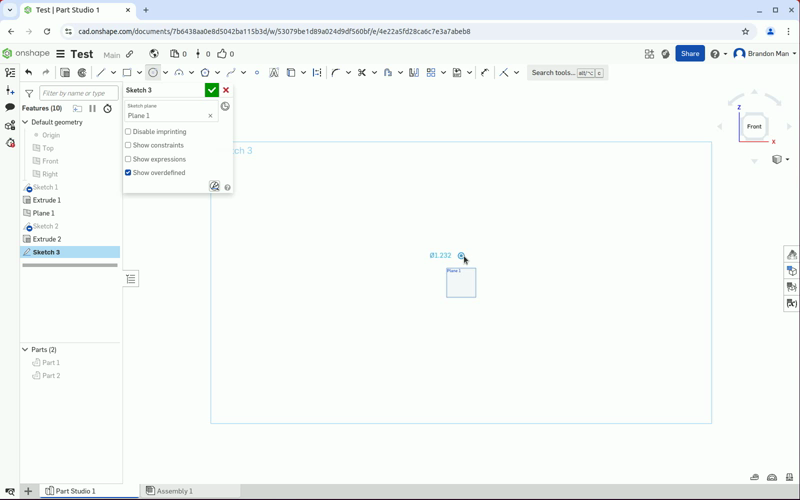
mouse_move(458, 257)
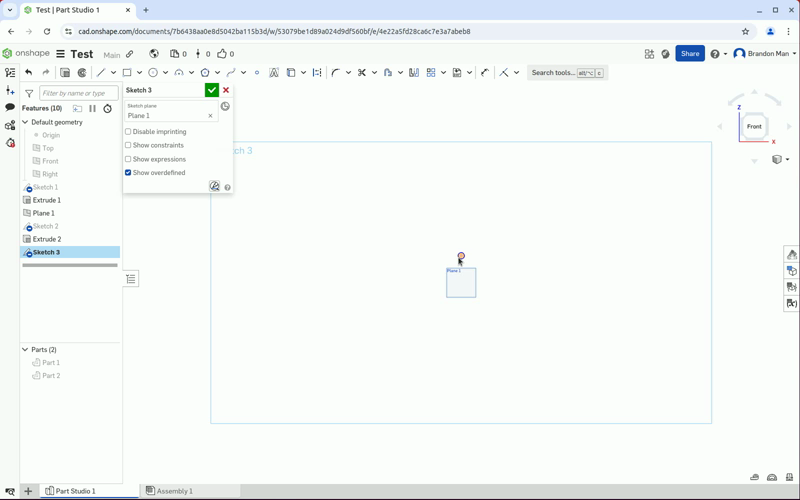
scroll(6)
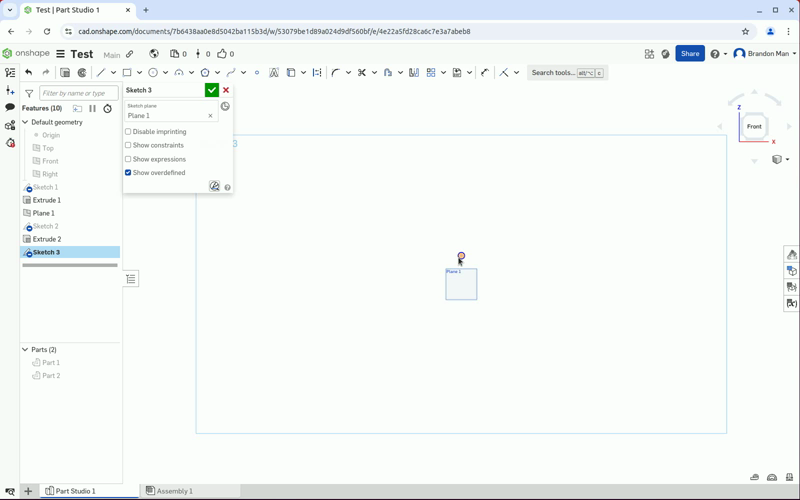
scroll(6)
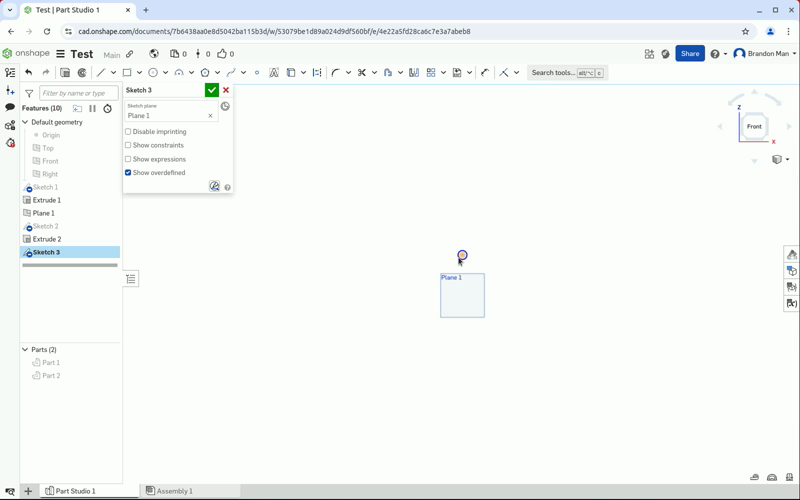
scroll(6)
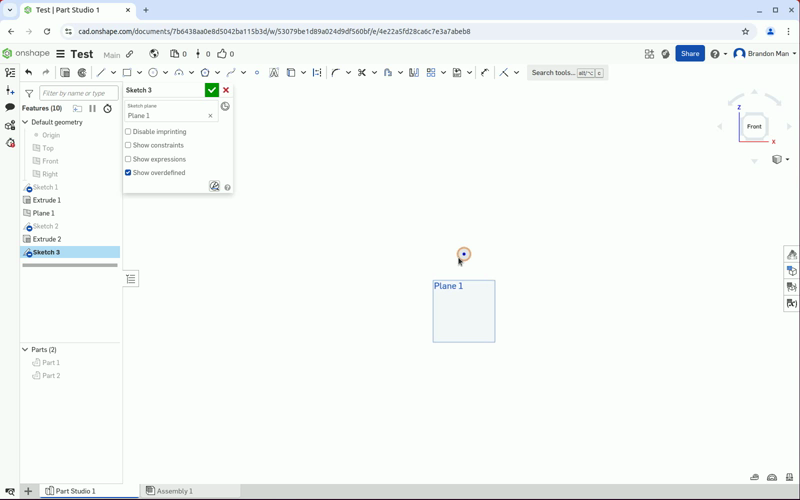
scroll(6)
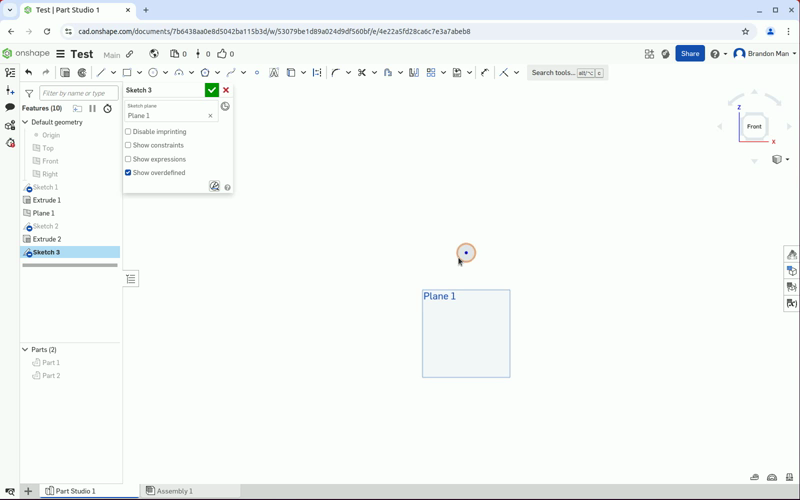
scroll(6)
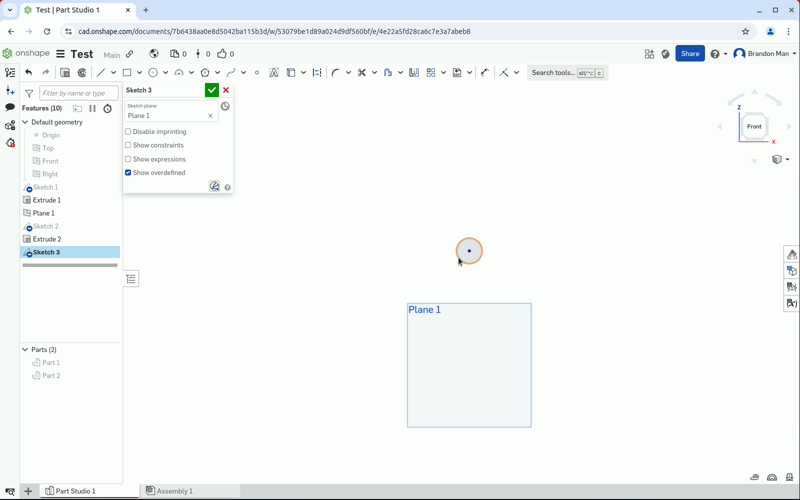
scroll(6)
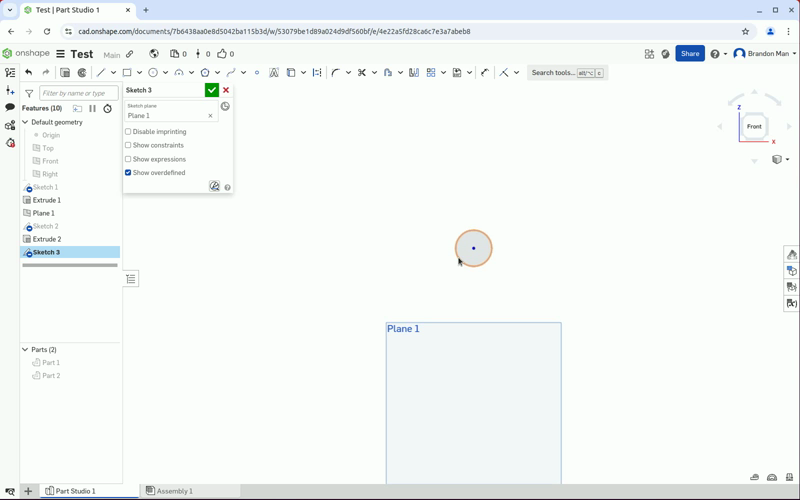
scroll(6)
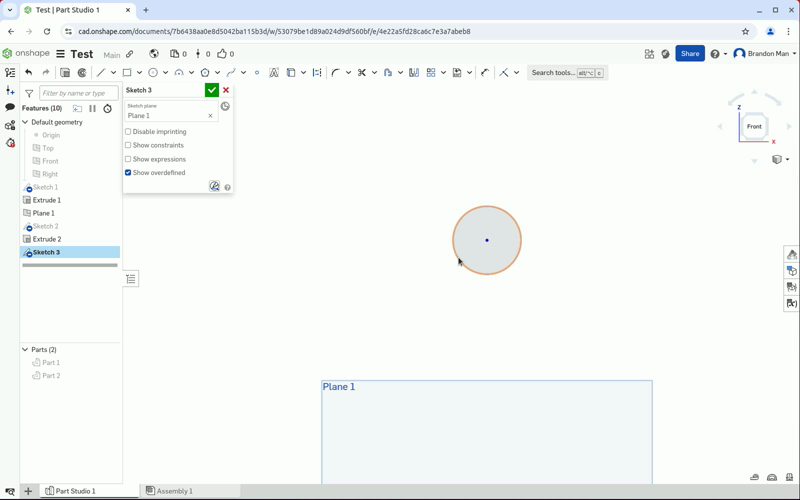
click(458, 257)
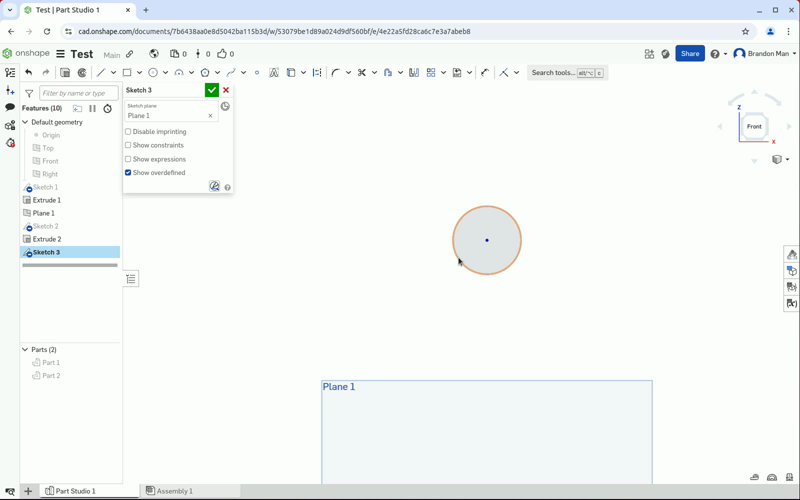
scroll(-6)
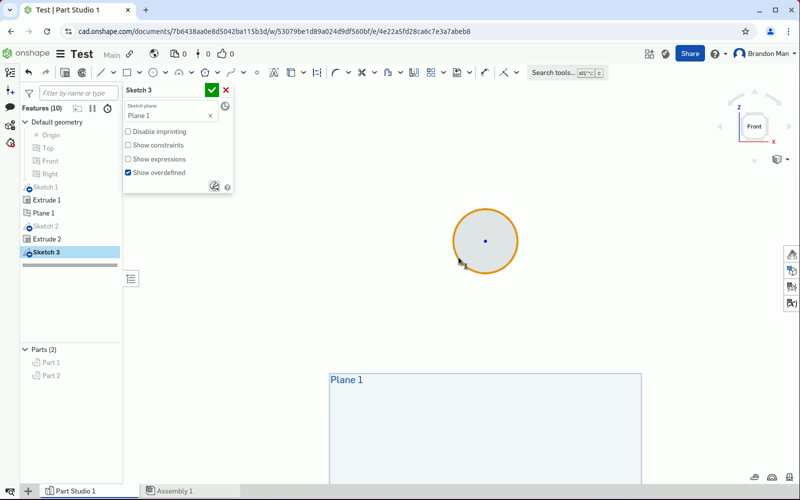
scroll(-6)
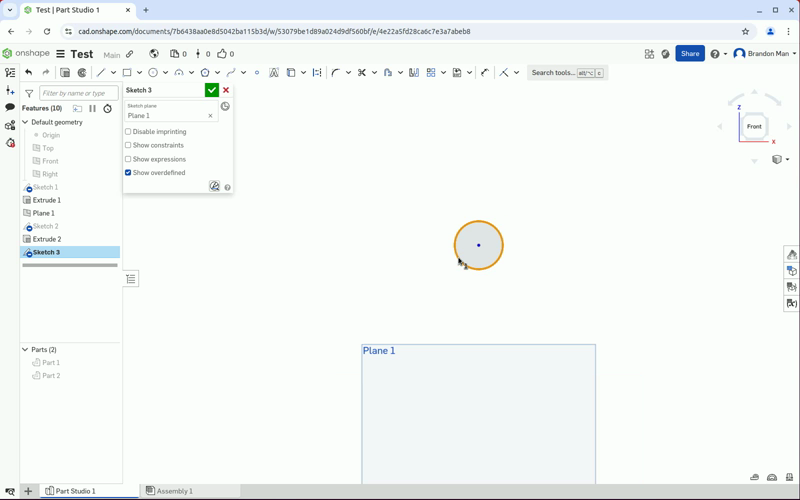
scroll(-6)
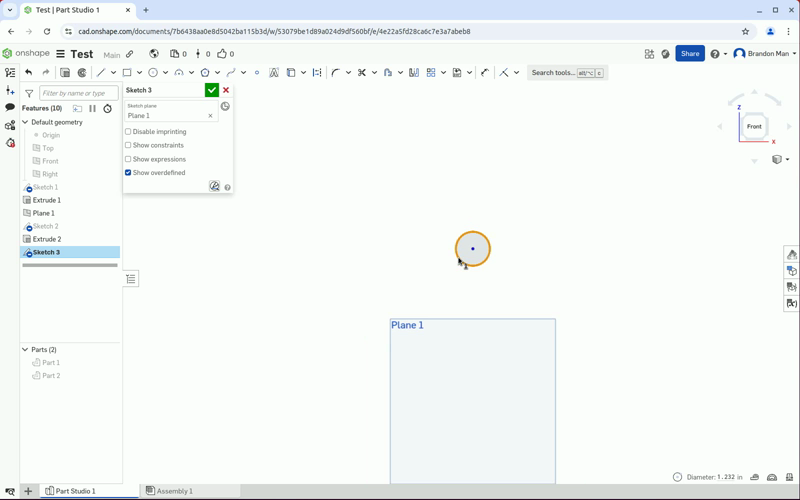
scroll(-6)
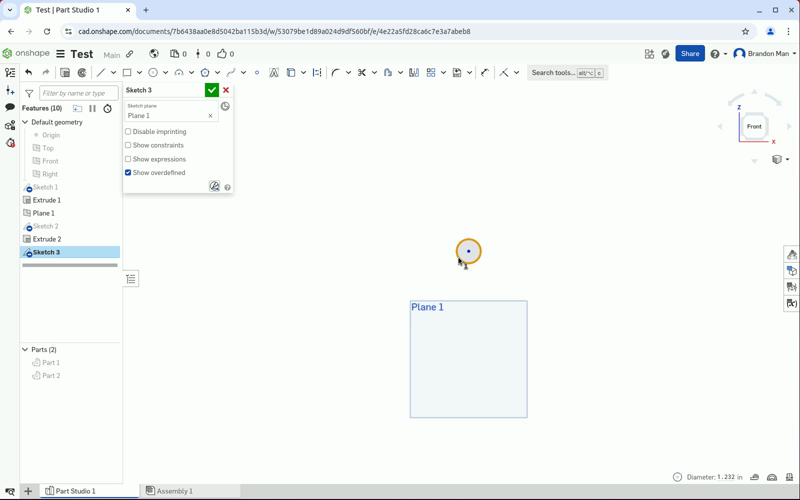
scroll(-6)
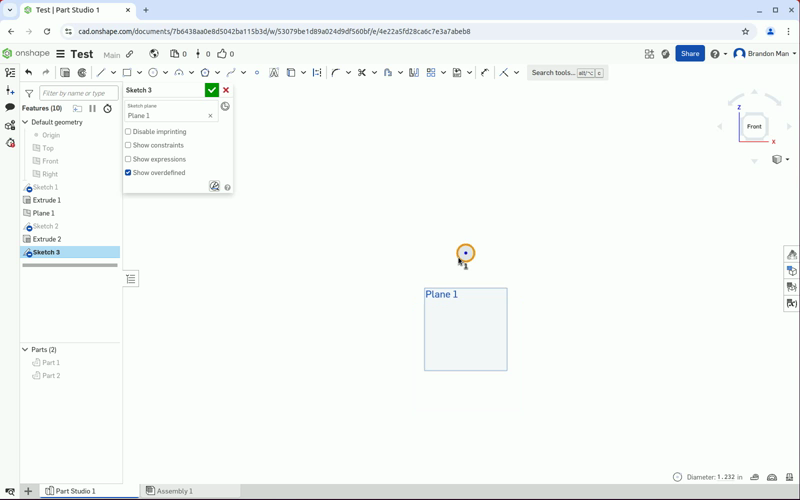
scroll(-6)
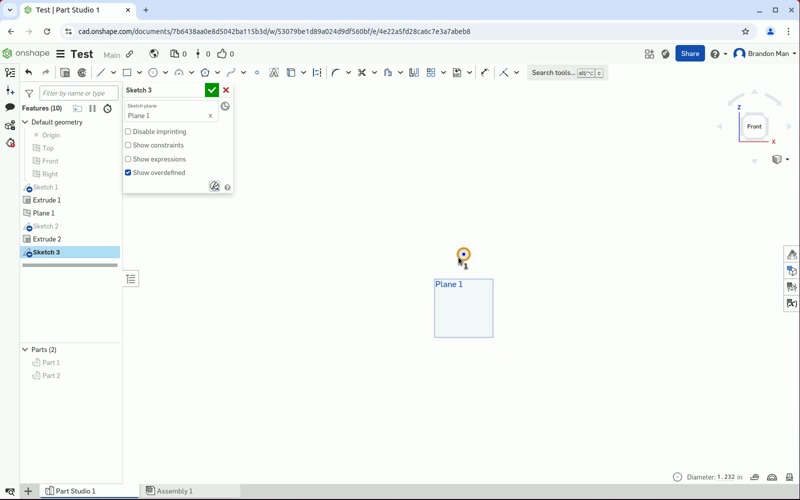
scroll(-6)
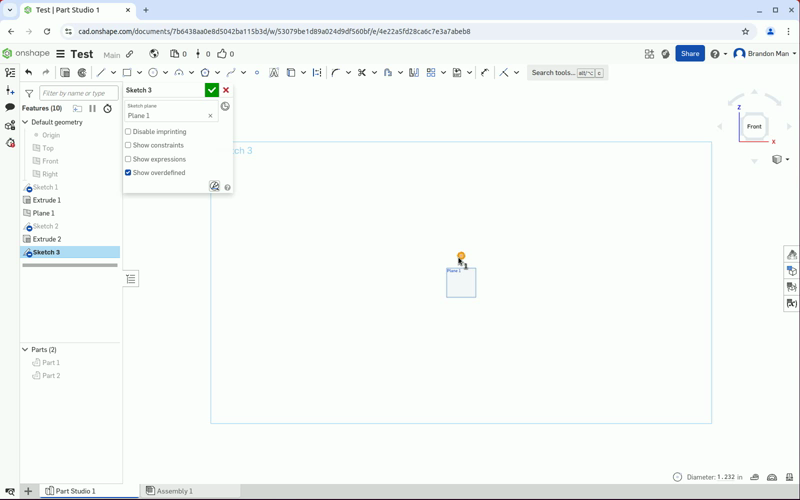
mouse_move(73, 352)
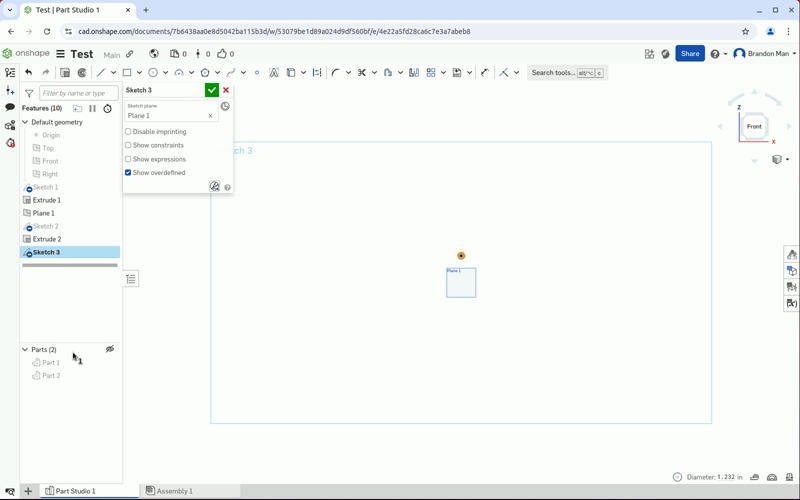
key(shift+y)
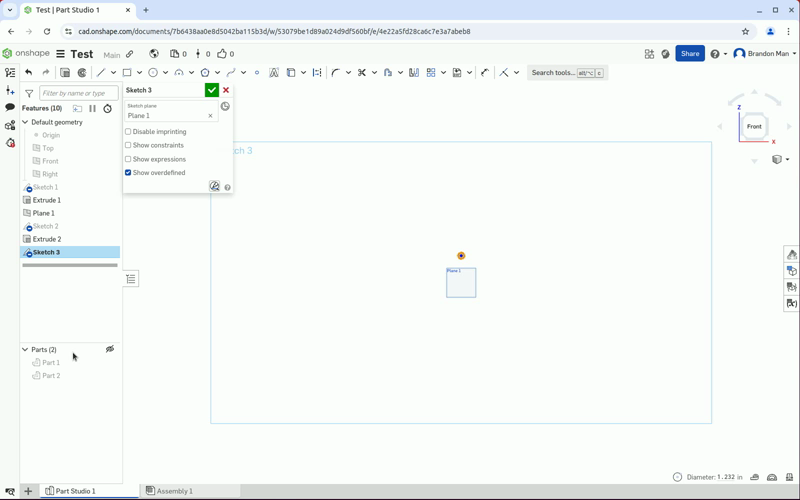
key(shift+e)
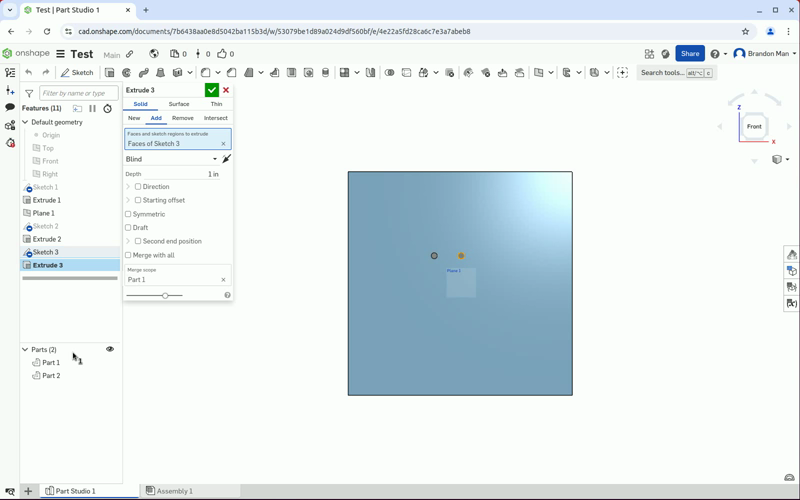
mouse_move(143, 106)
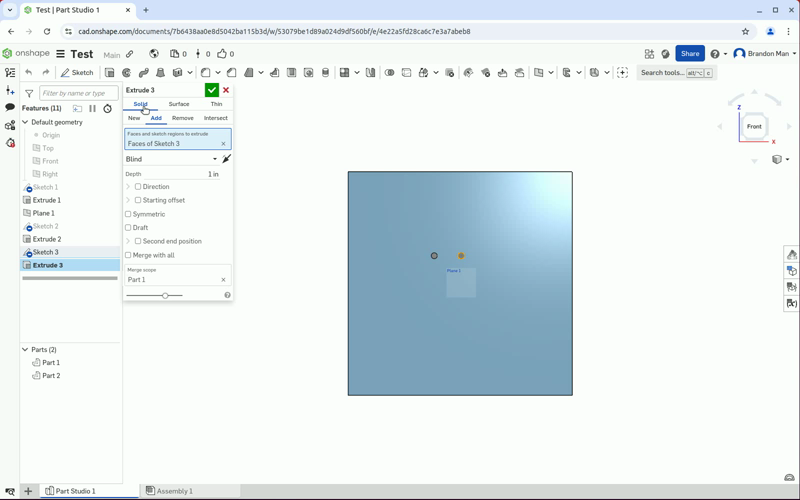
click(143, 106)
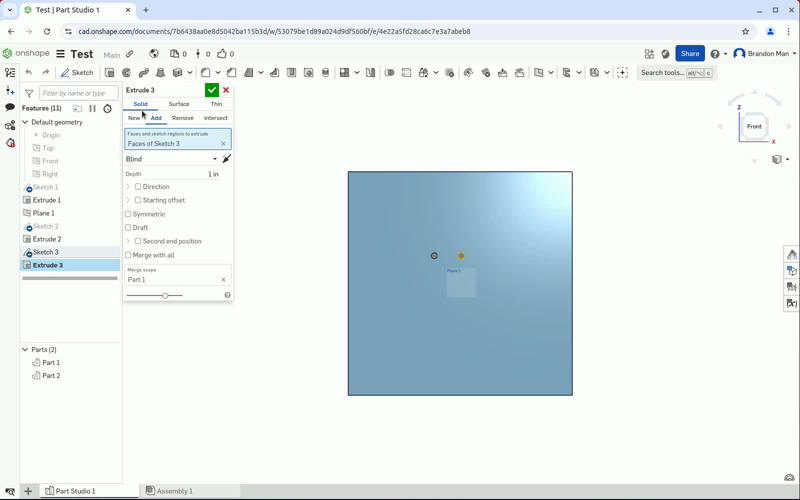
mouse_move(137, 120)
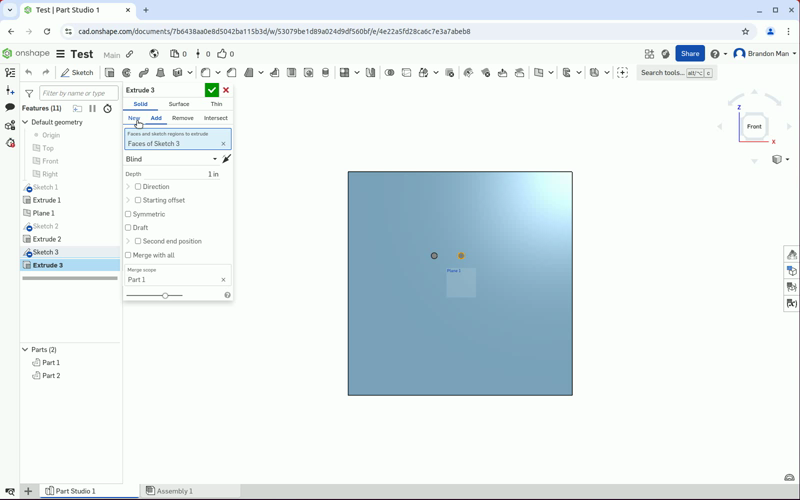
click(137, 120)
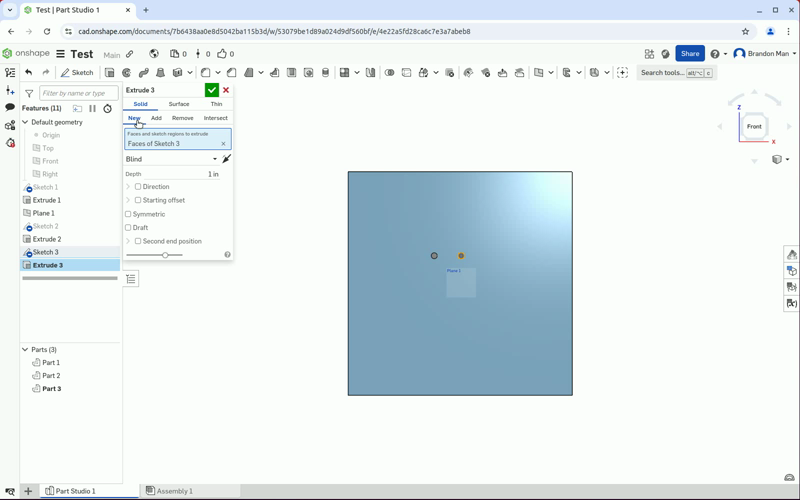
key(tab, 4)
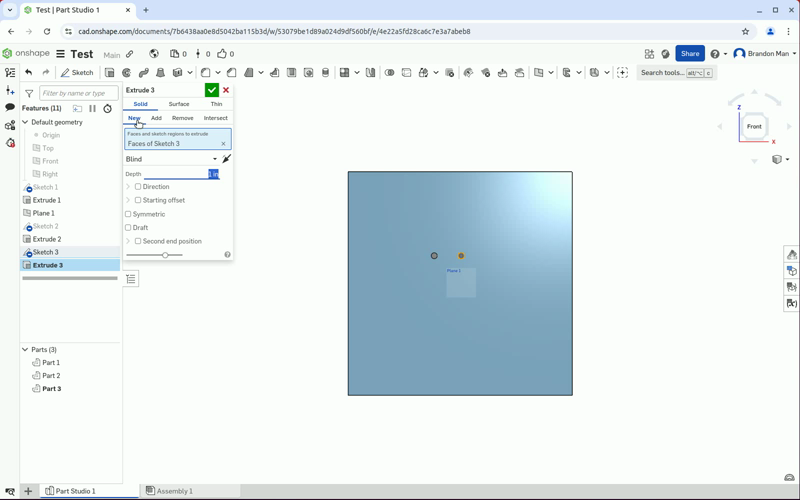
text(0.481)
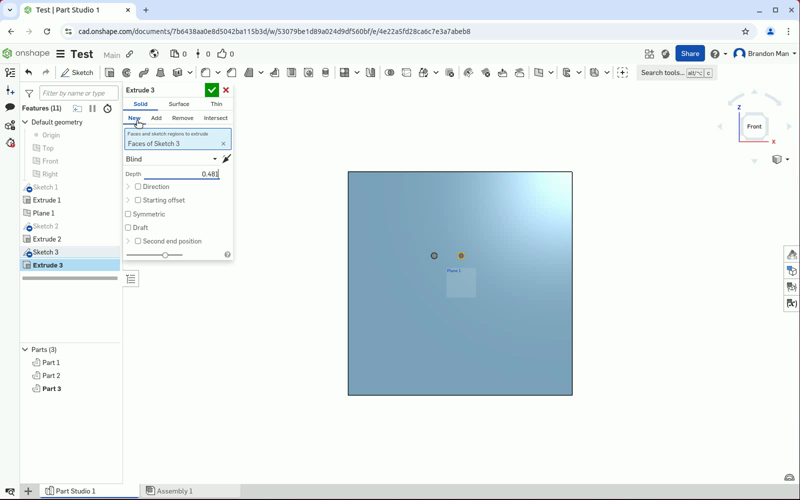
key(enter)
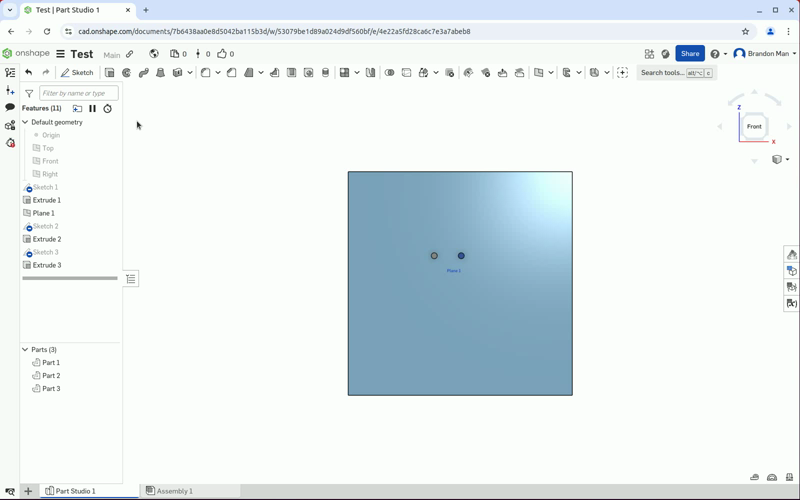
key(shift+h)
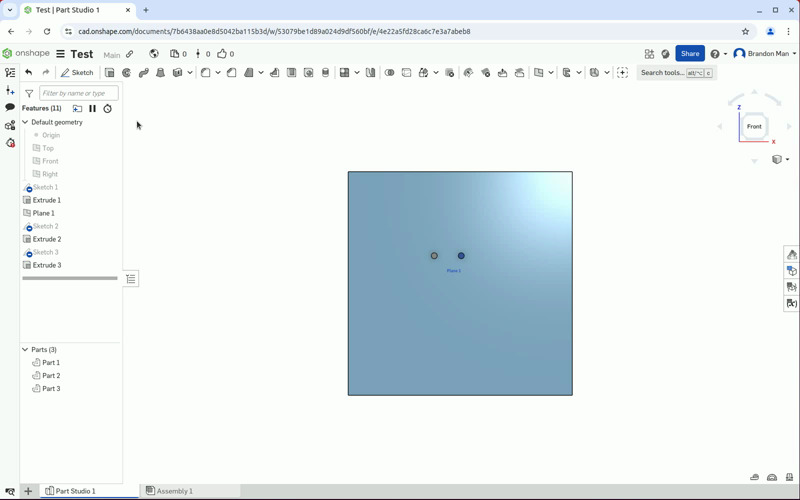
key(shift+h)
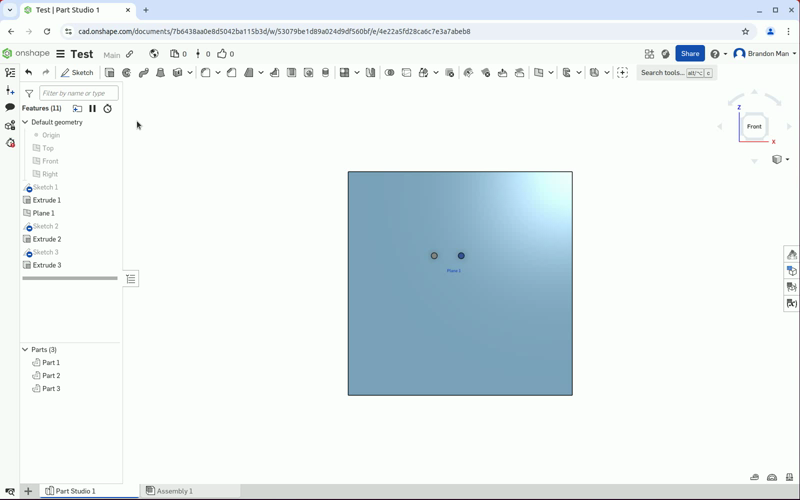
mouse_move(73, 189)
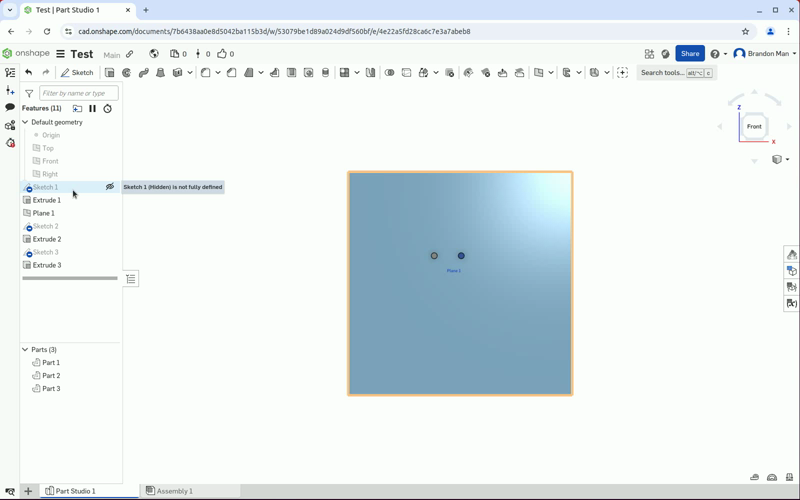
click(73, 189)
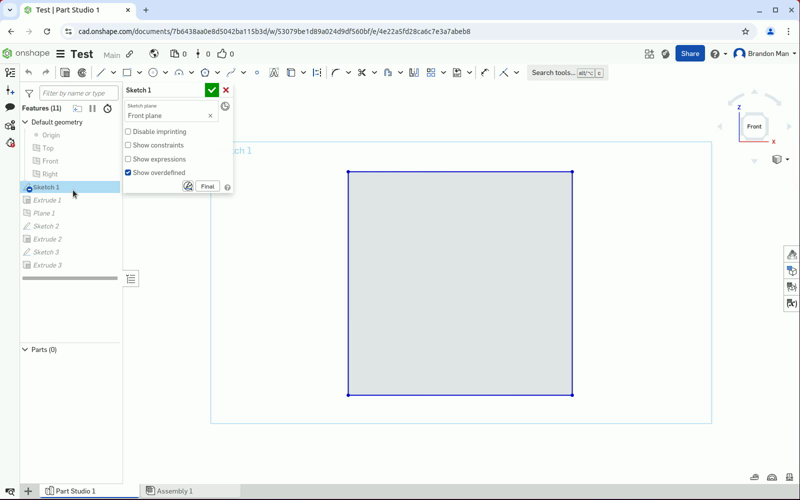
mouse_move(229, 92)
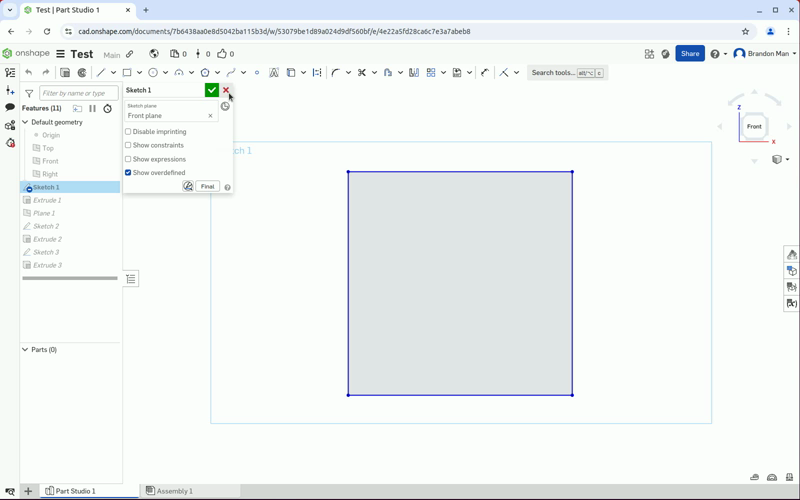
click(229, 92)
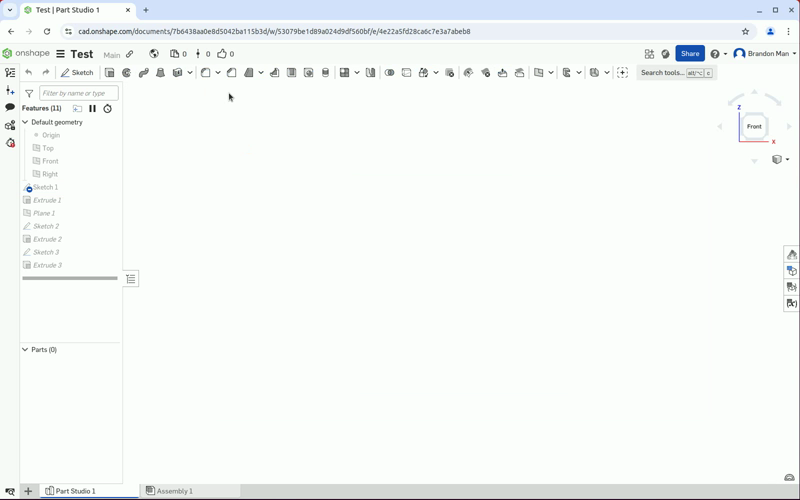
key(shift+s)
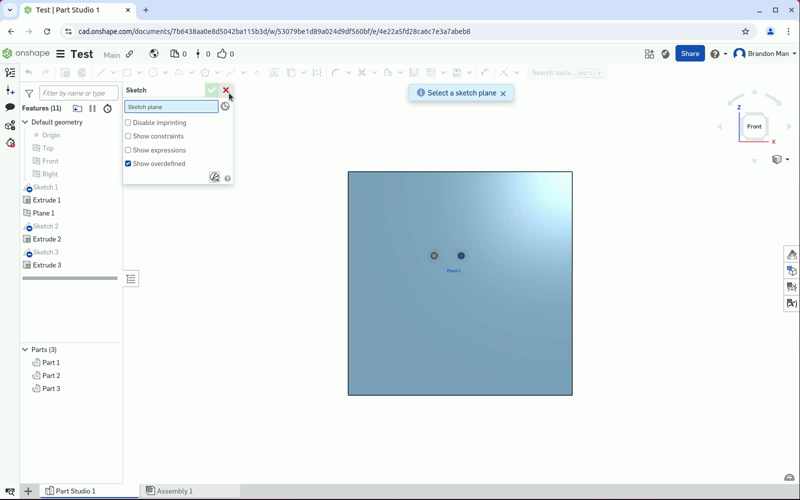
mouse_move(73, 215)
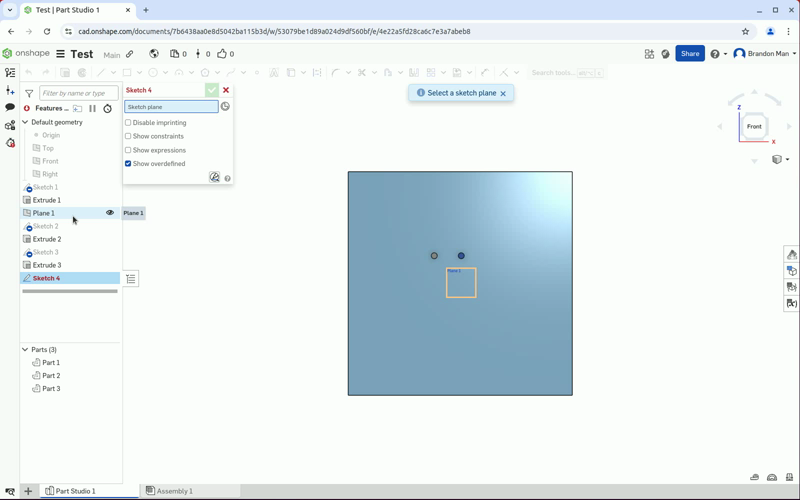
click(73, 215)
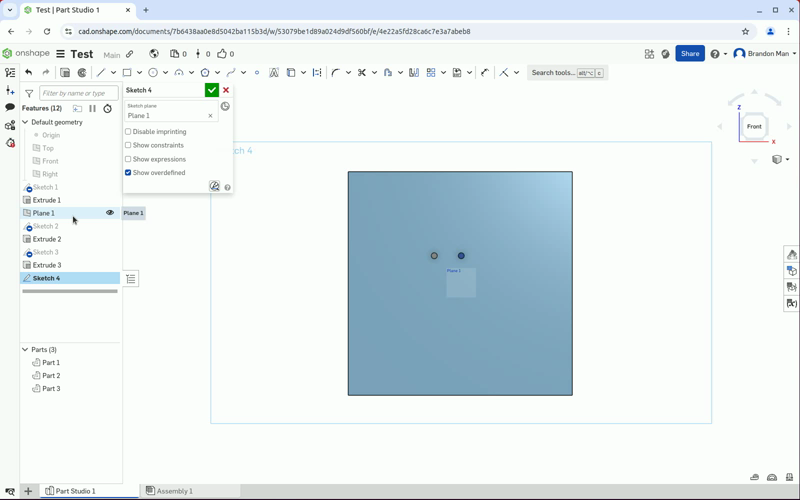
mouse_move(73, 352)
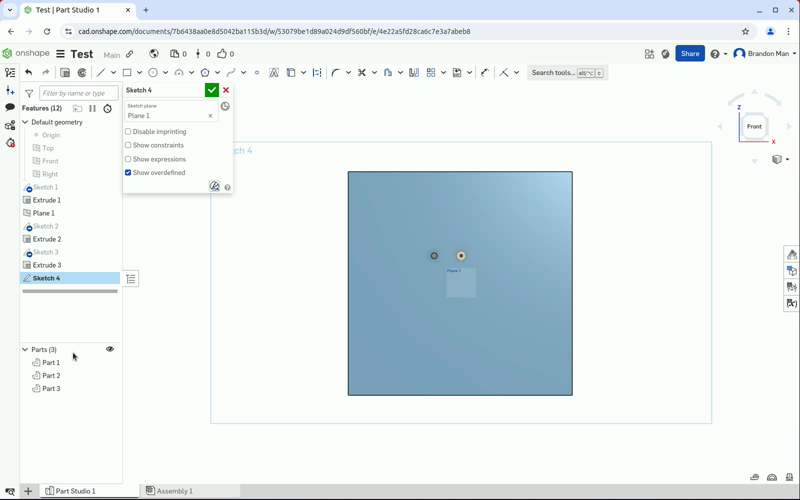
key(y)
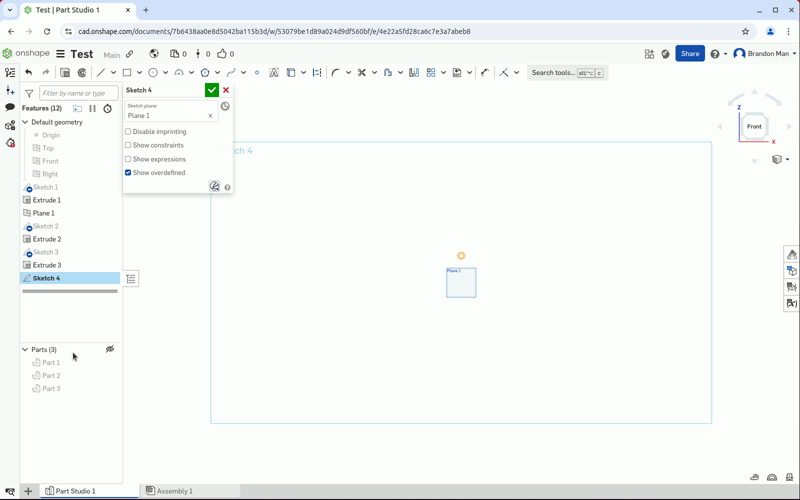
key(c)
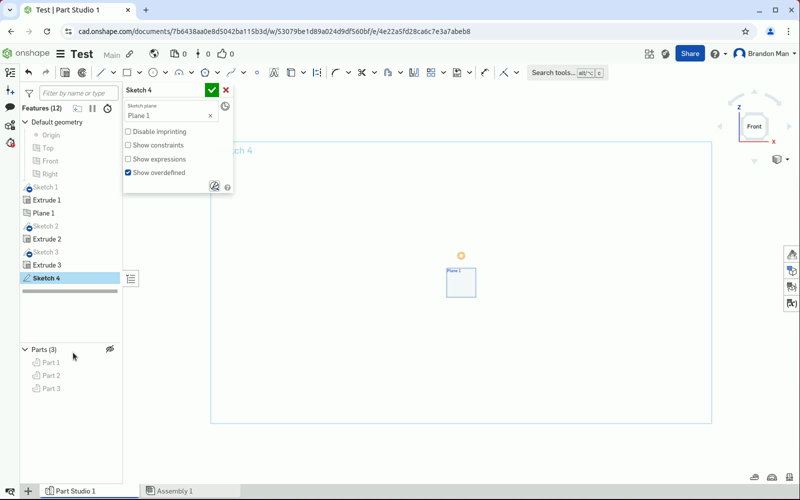
key_down(shift)
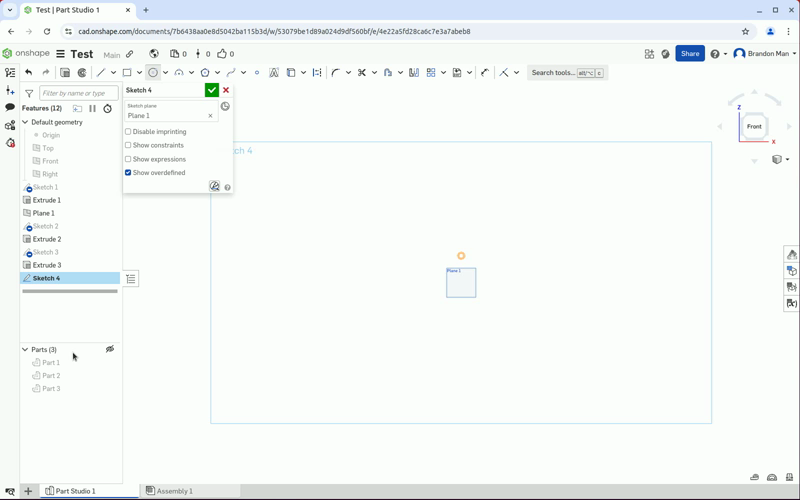
mouse_move(505, 255)
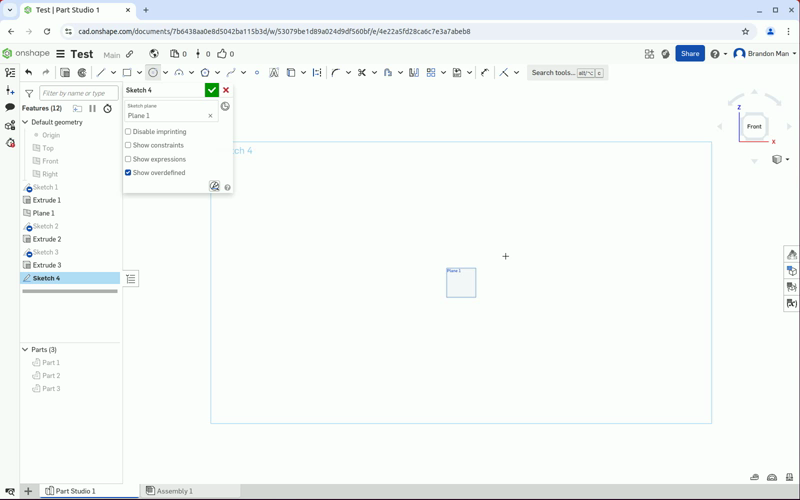
click(505, 255)
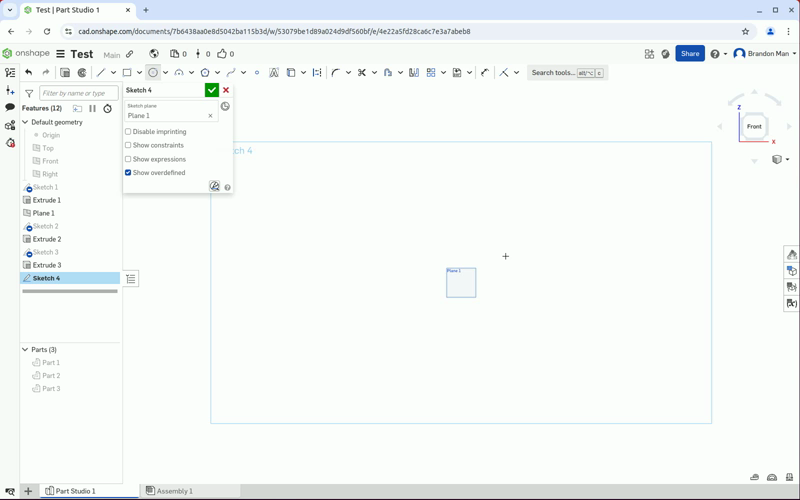
key_up(shift)
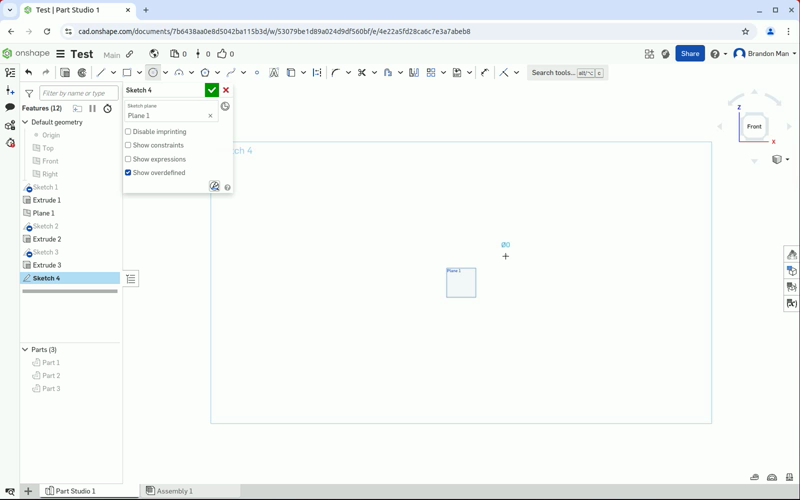
mouse_move(508, 255)
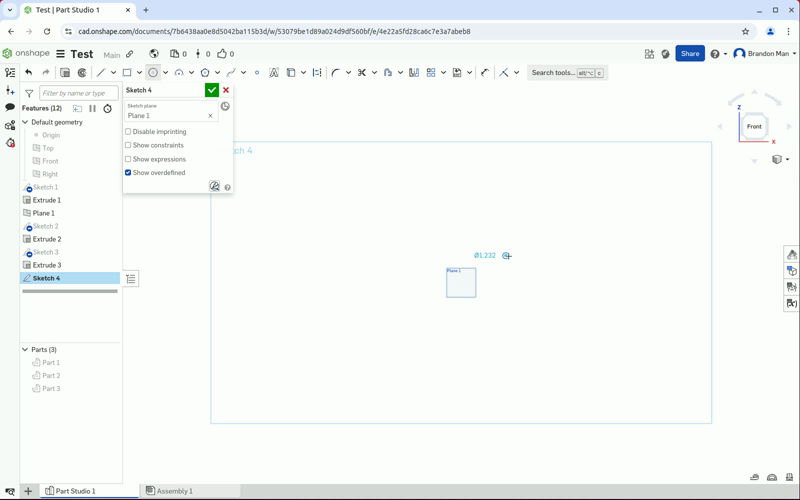
click(508, 255)
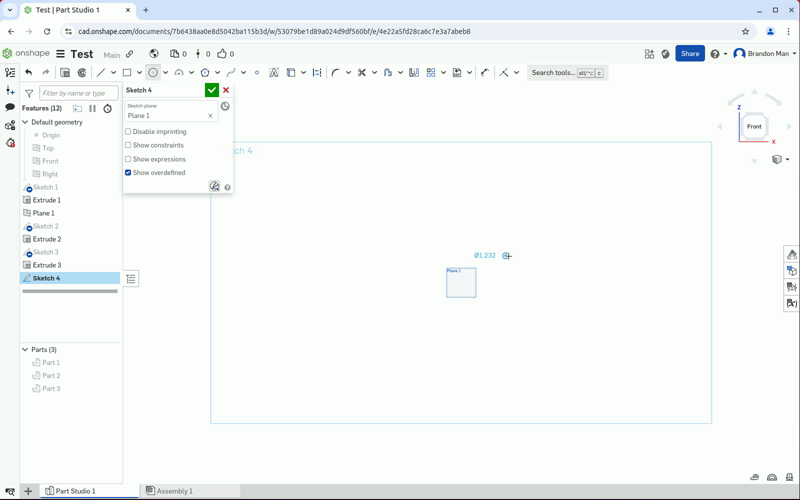
key(esc)
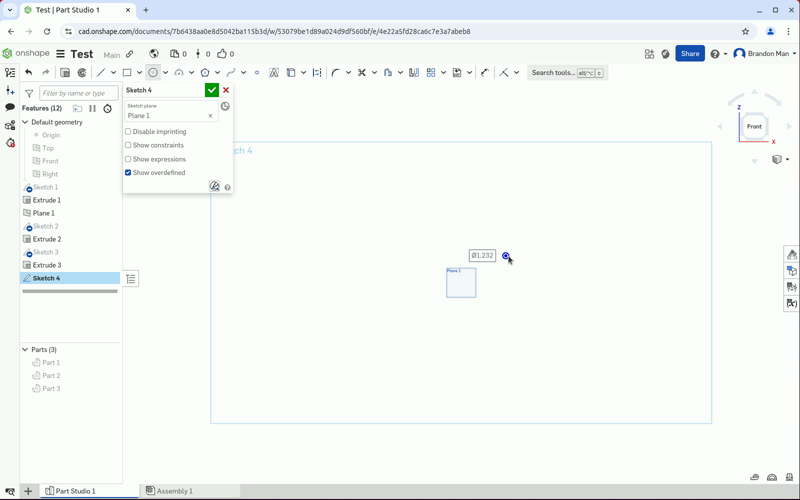
mouse_move(505, 253)
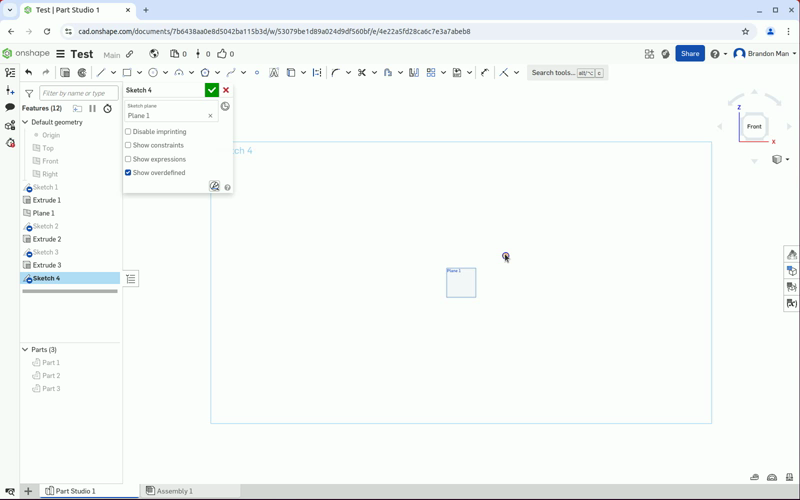
scroll(6)
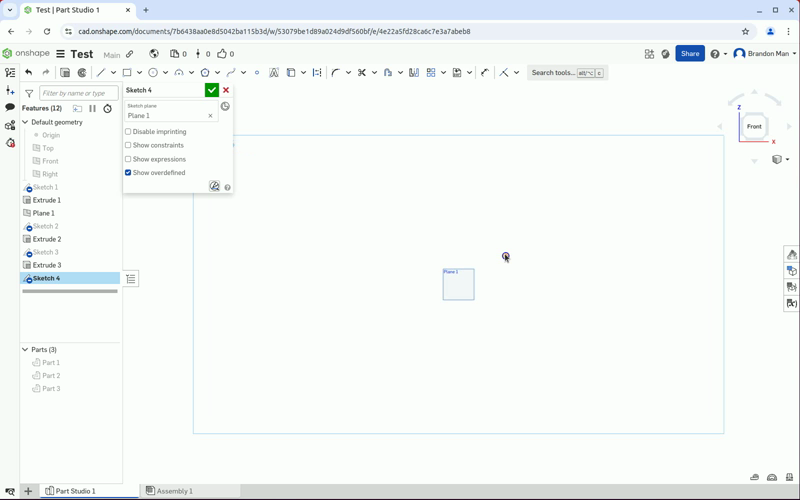
scroll(6)
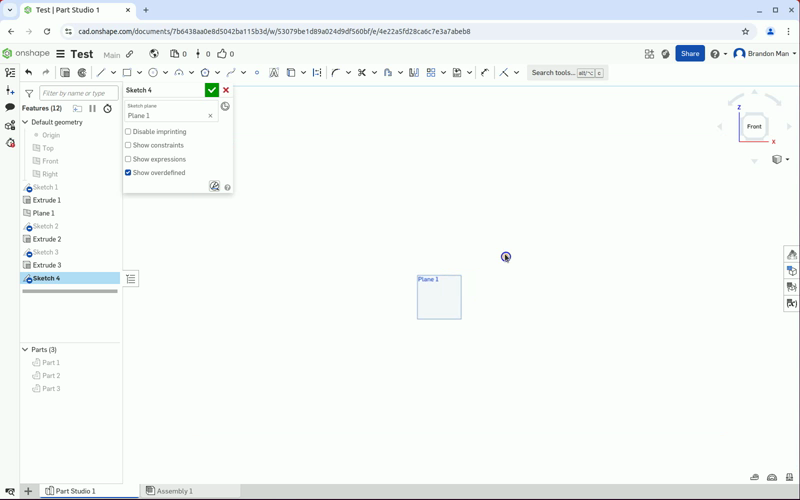
scroll(6)
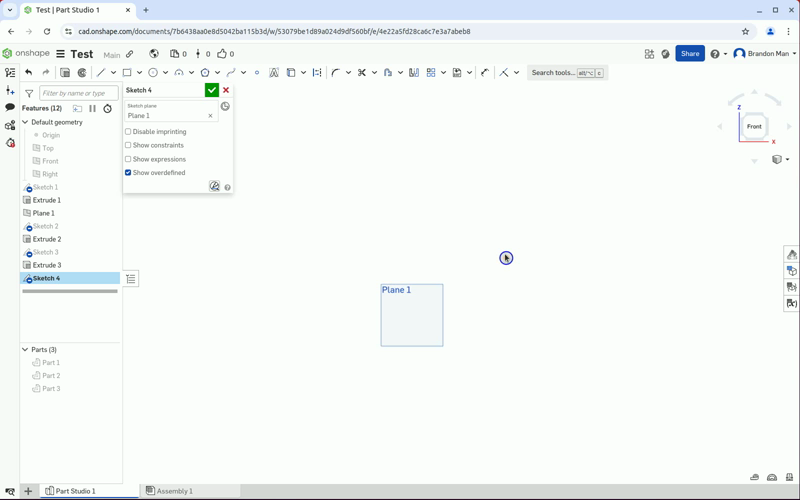
scroll(6)
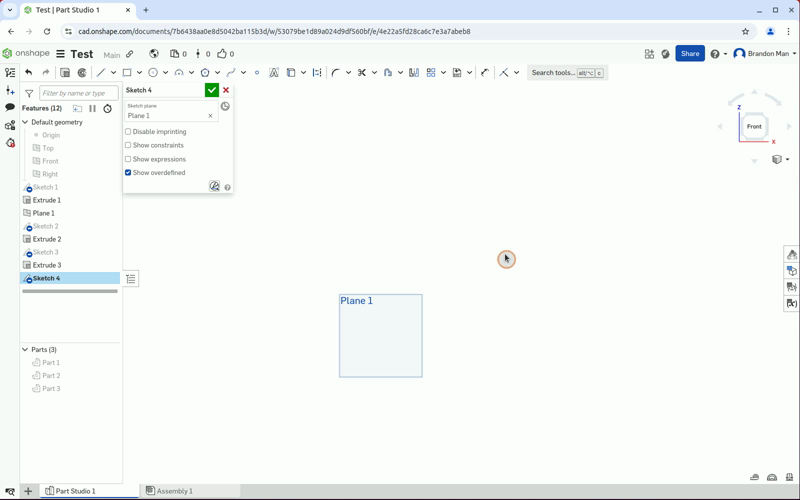
scroll(6)
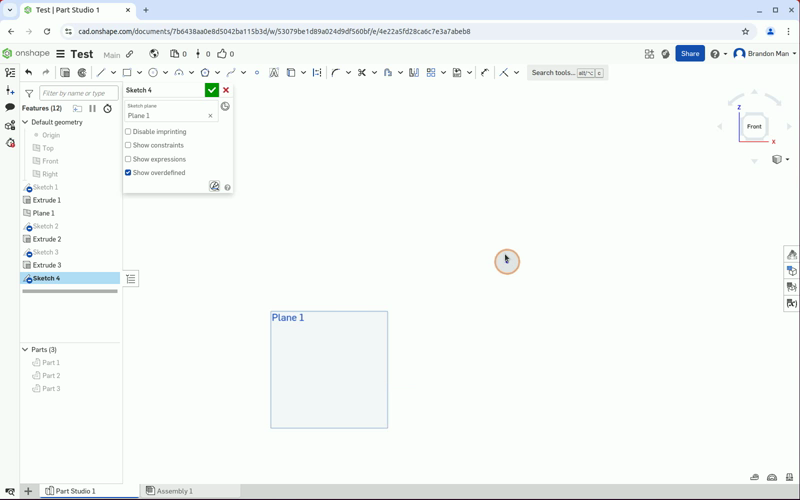
scroll(6)
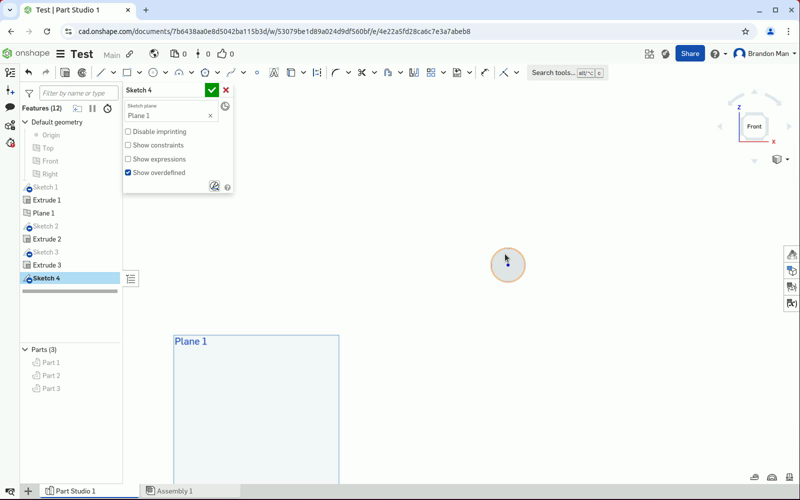
scroll(6)
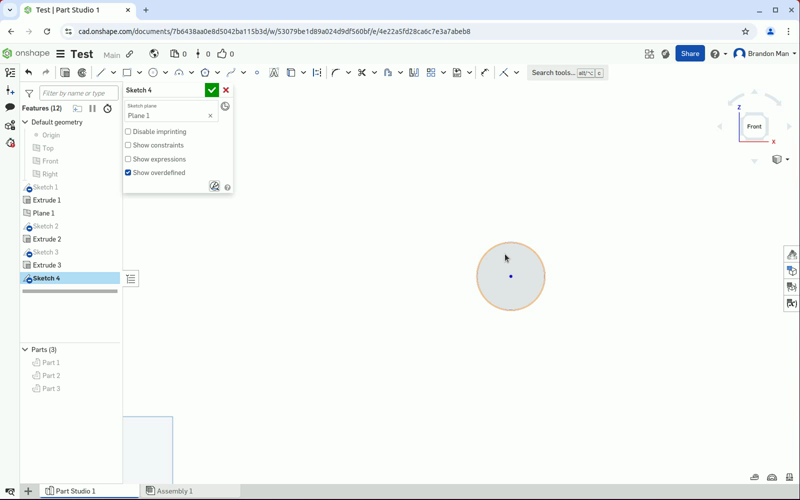
click(505, 253)
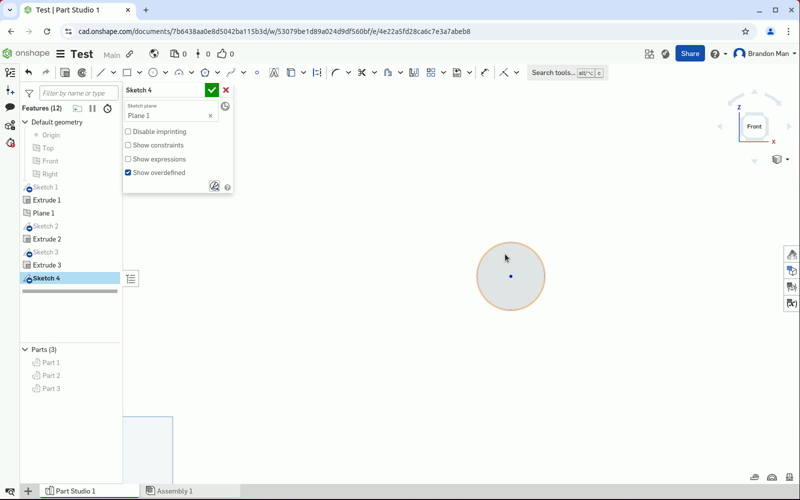
scroll(-6)
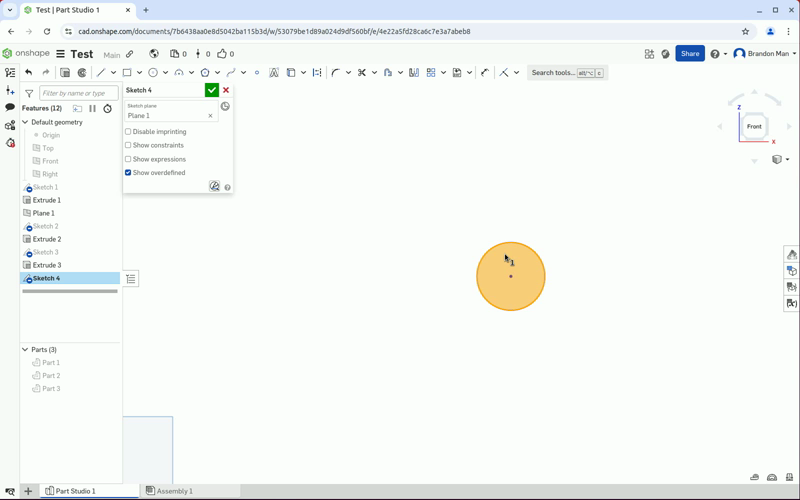
scroll(-6)
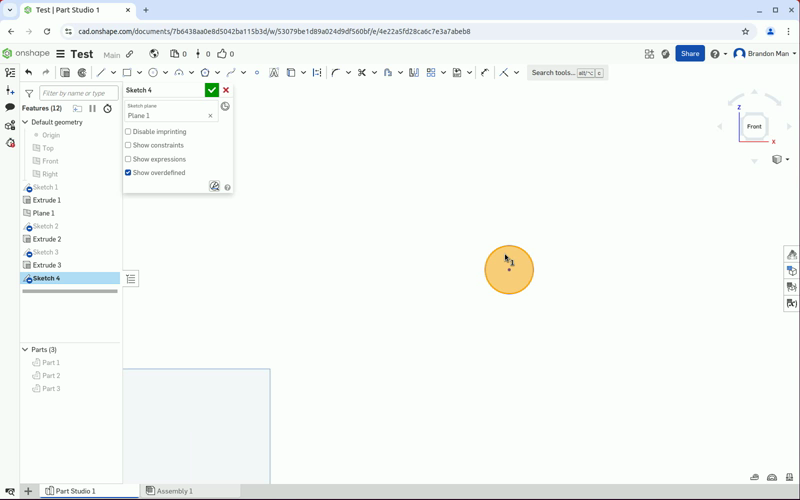
scroll(-6)
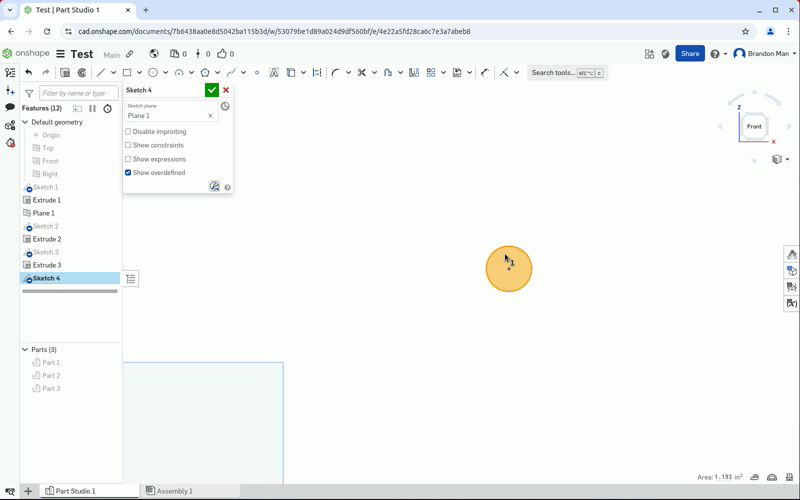
scroll(-6)
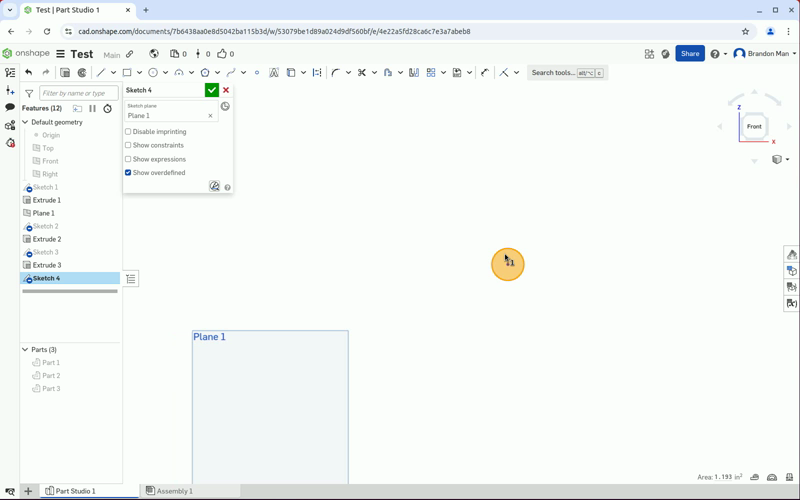
scroll(-6)
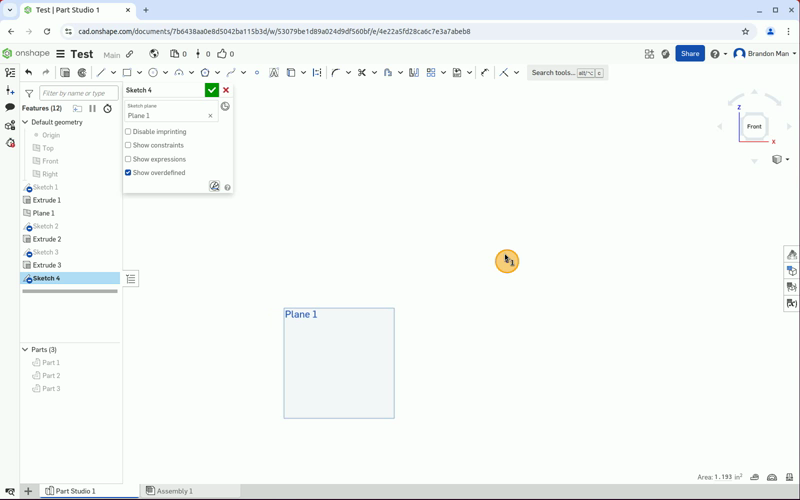
scroll(-6)
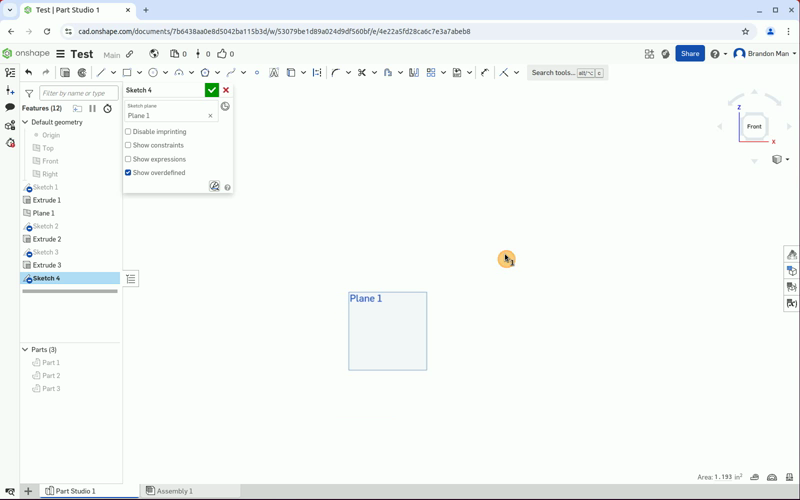
scroll(-6)
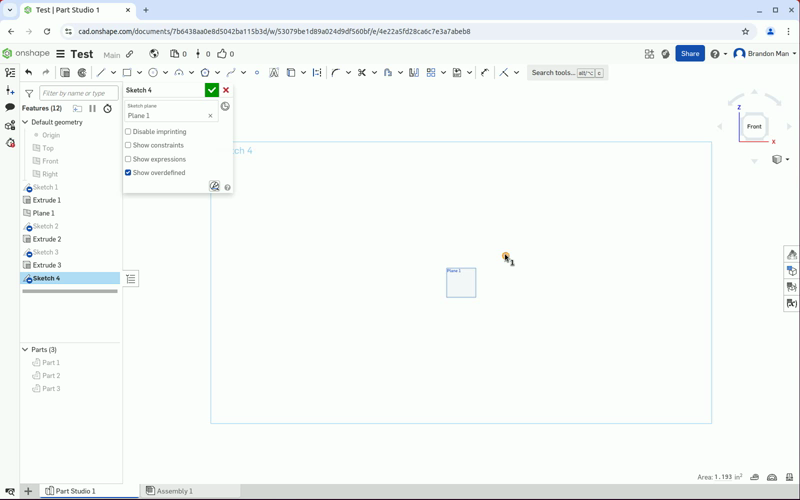
mouse_move(73, 352)
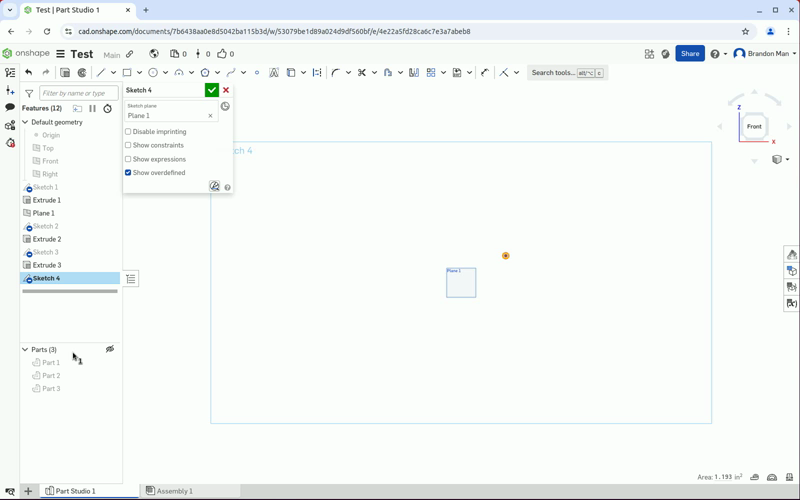
key(shift+y)
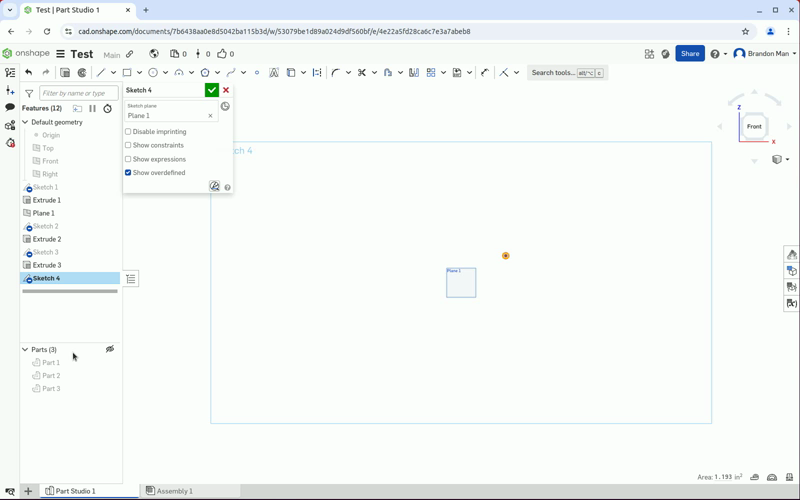
key(shift+e)
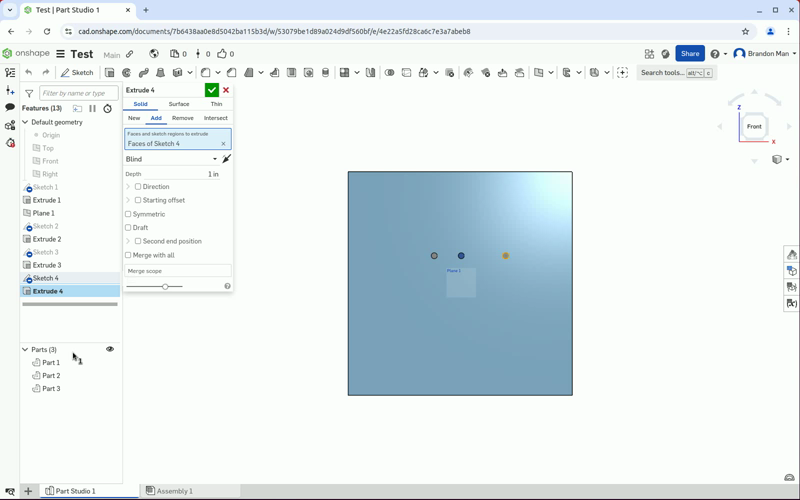
mouse_move(143, 106)
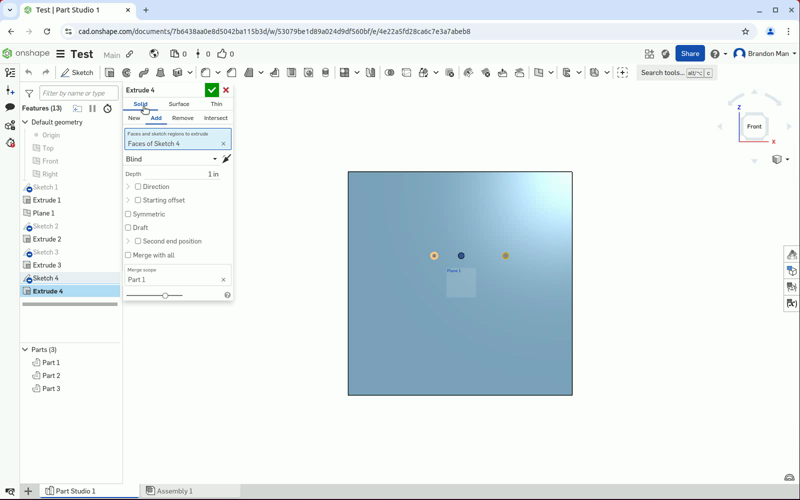
click(143, 106)
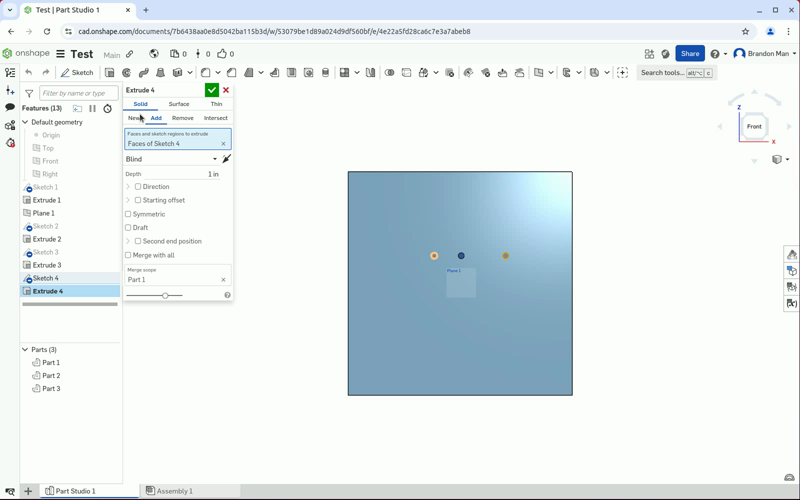
mouse_move(137, 120)
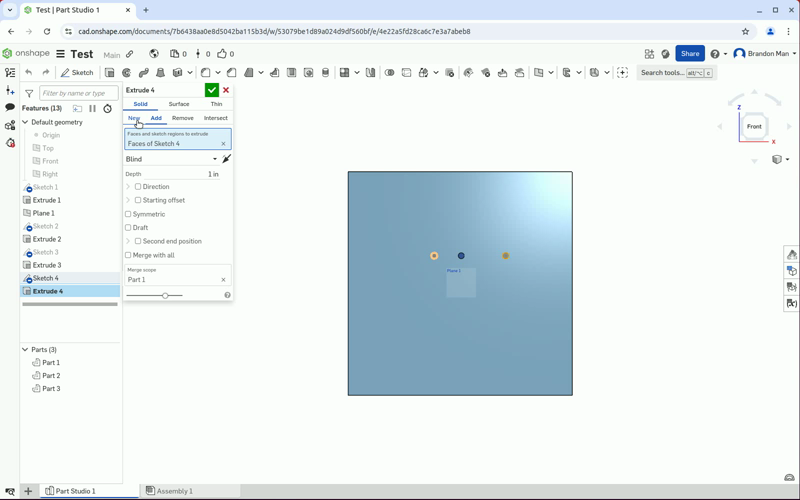
click(137, 120)
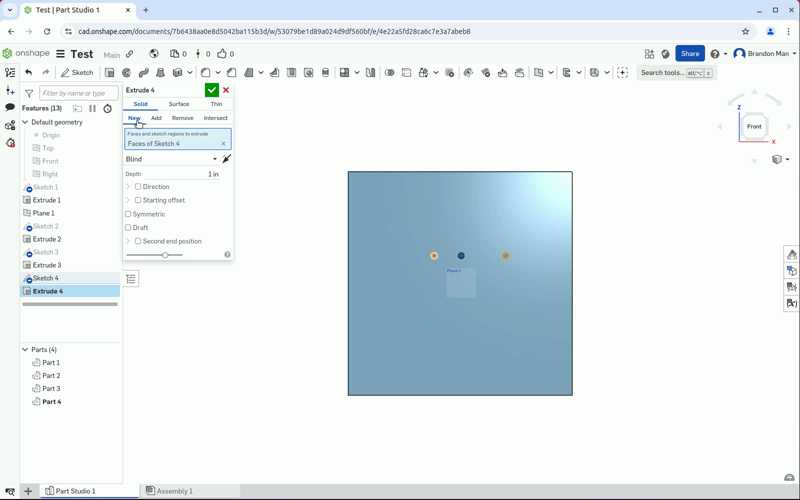
key(tab, 4)
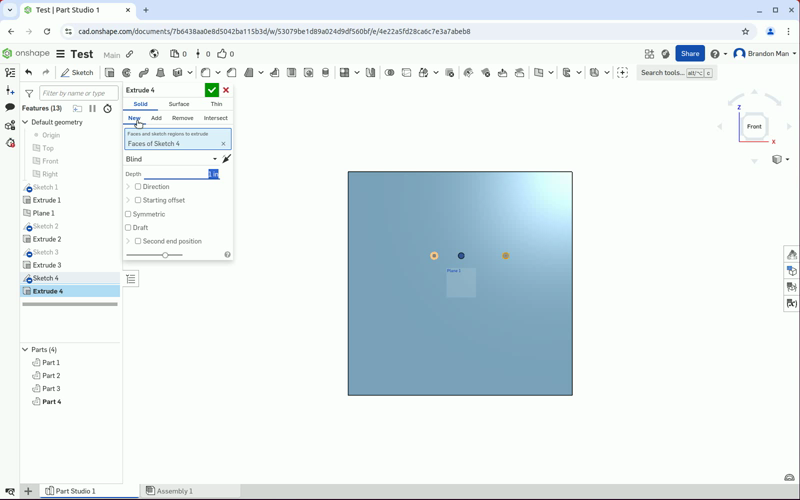
text(0.481)
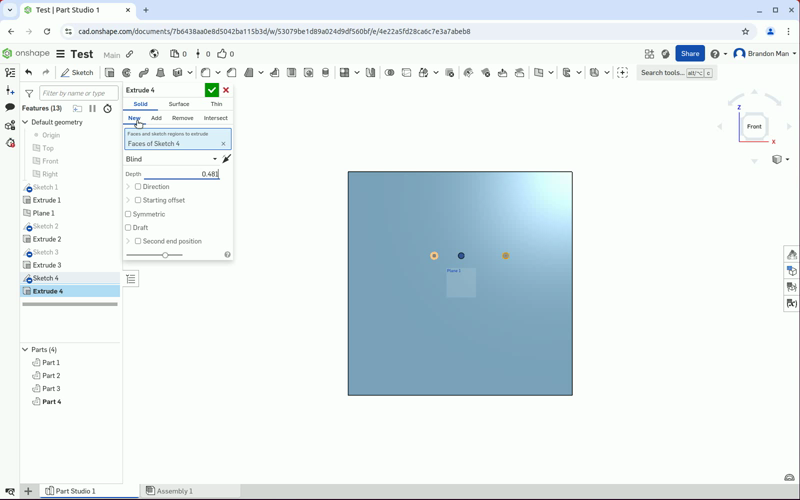
key(enter)
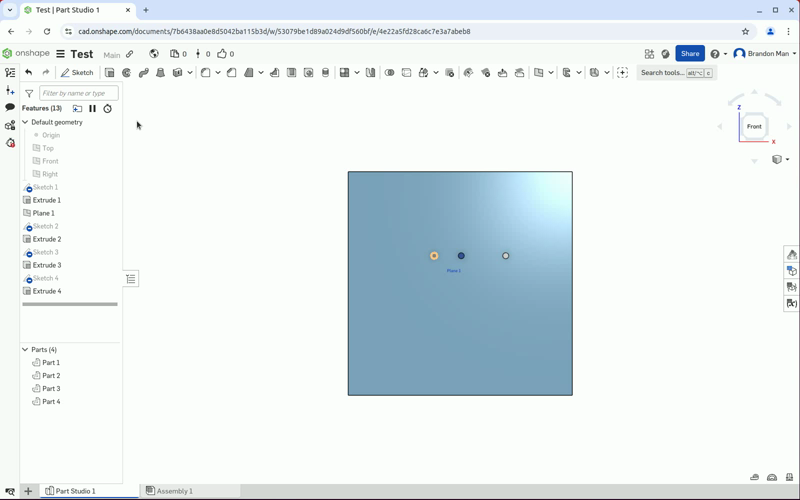
key(shift+h)
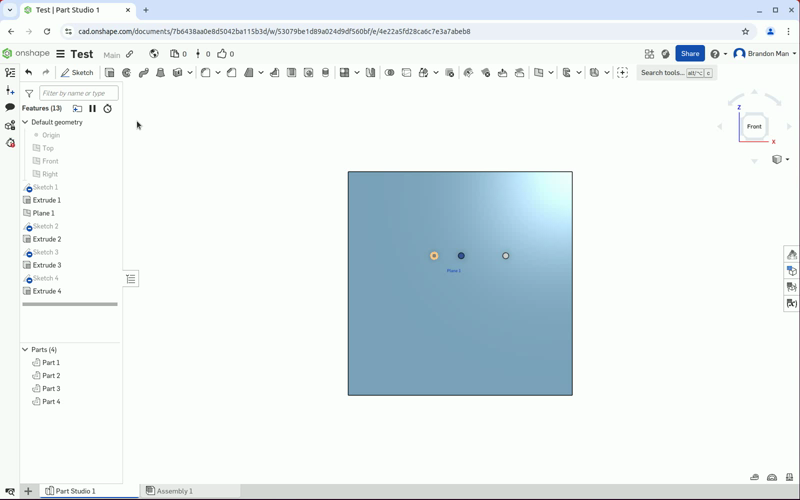
key(shift+h)
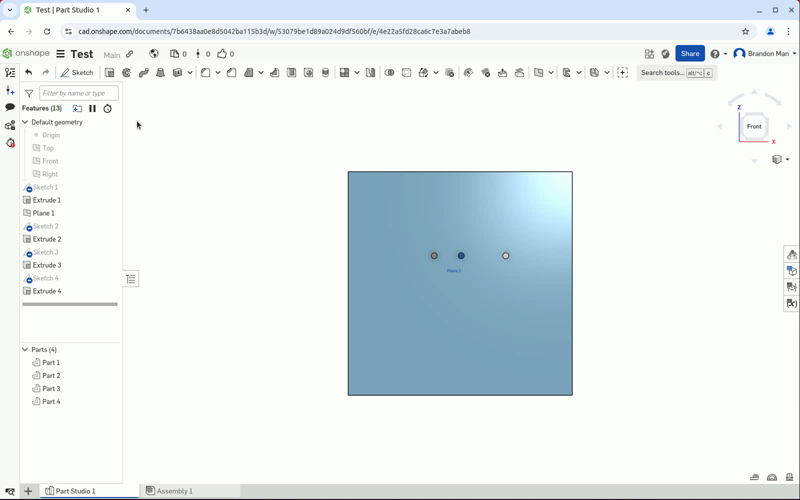
mouse_move(73, 189)
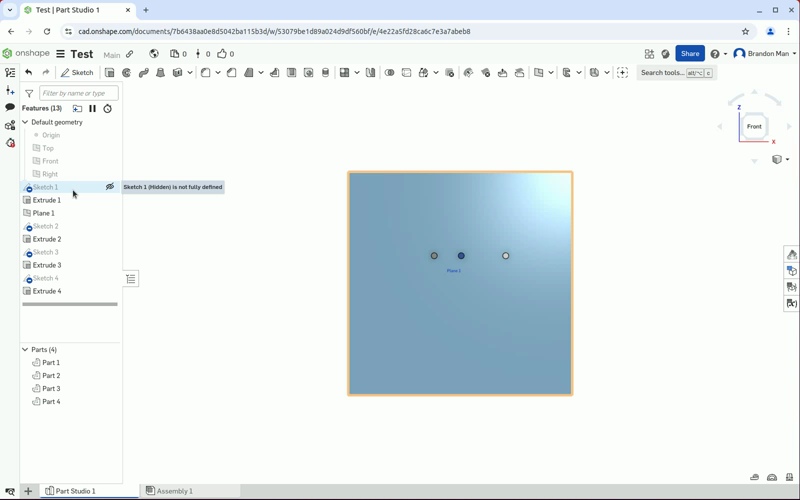
click(73, 189)
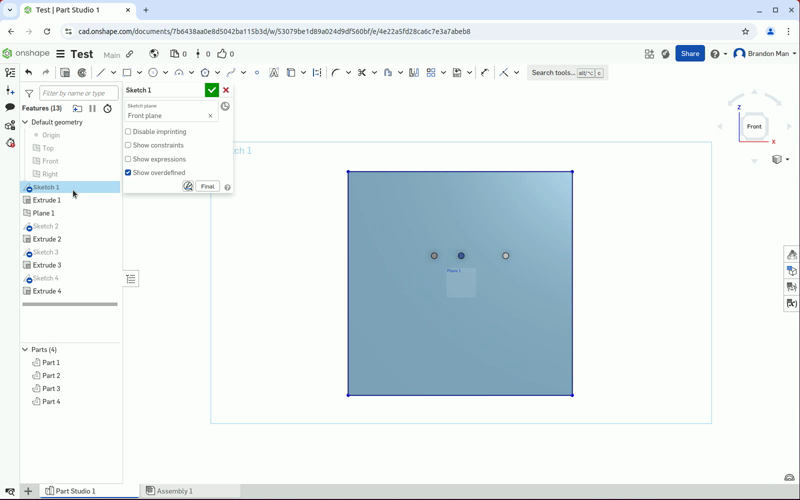
mouse_move(229, 92)
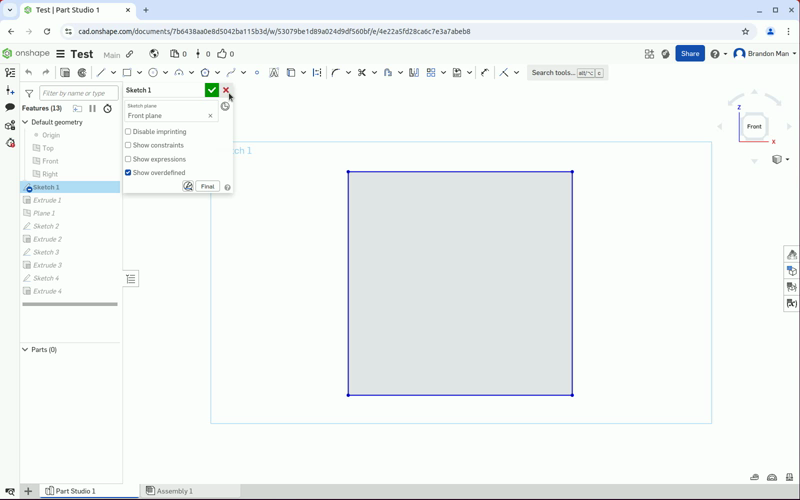
click(229, 92)
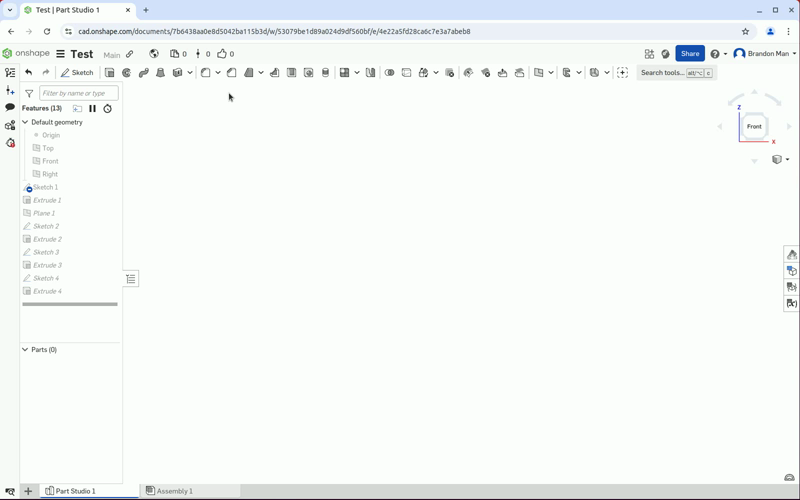
key(shift+s)
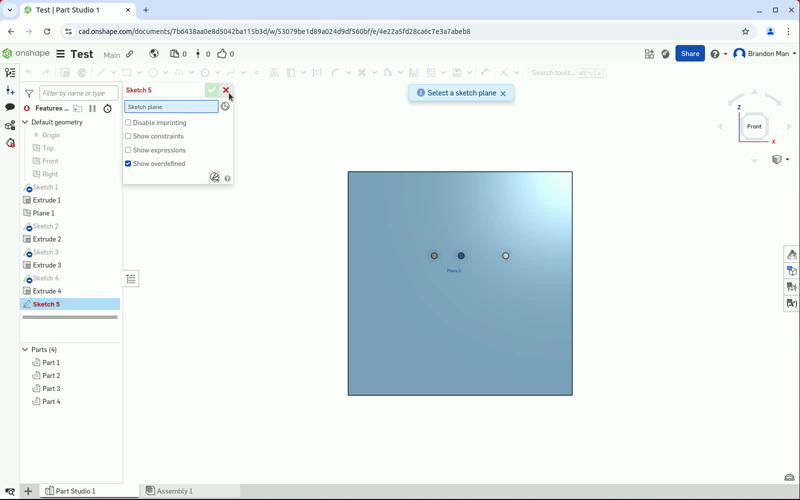
mouse_move(73, 215)
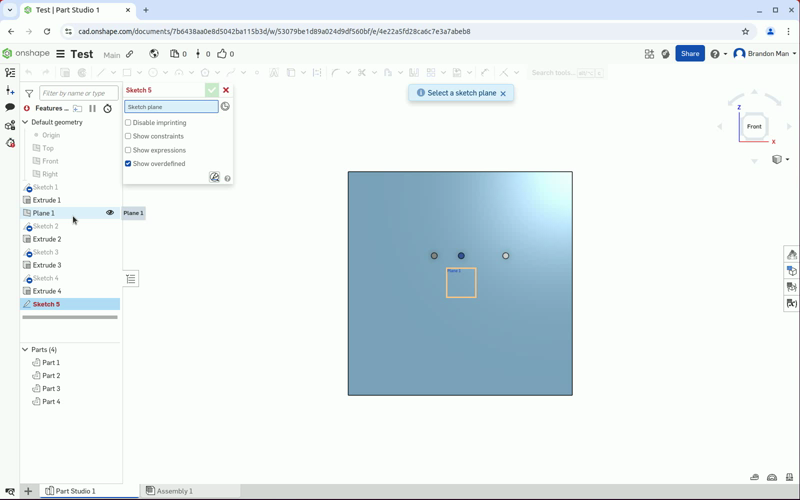
click(73, 215)
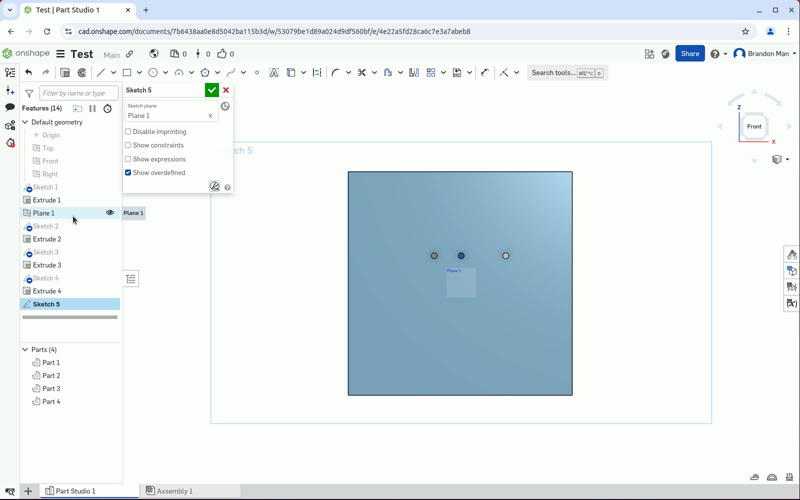
mouse_move(73, 352)
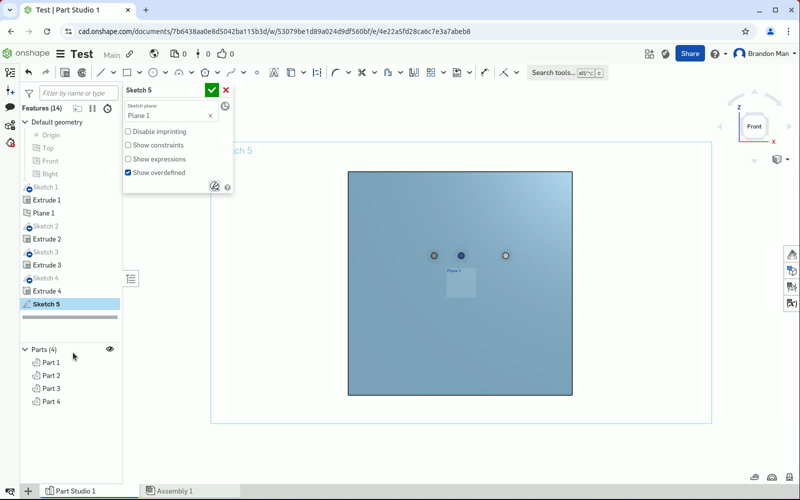
key(y)
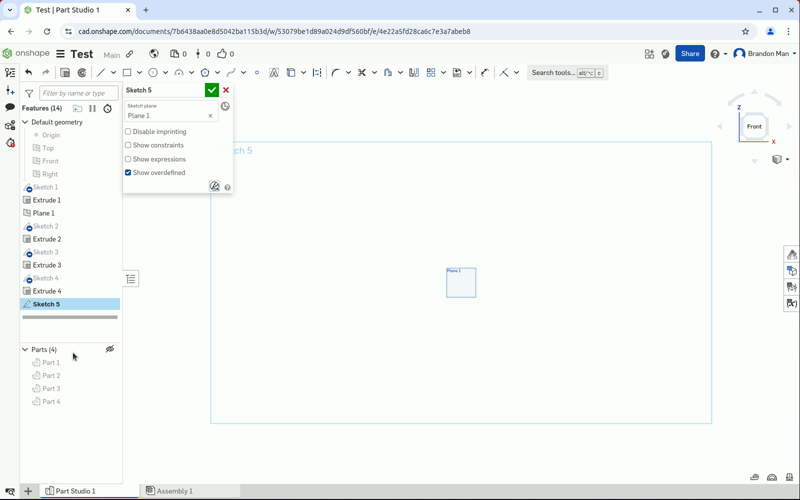
key(c)
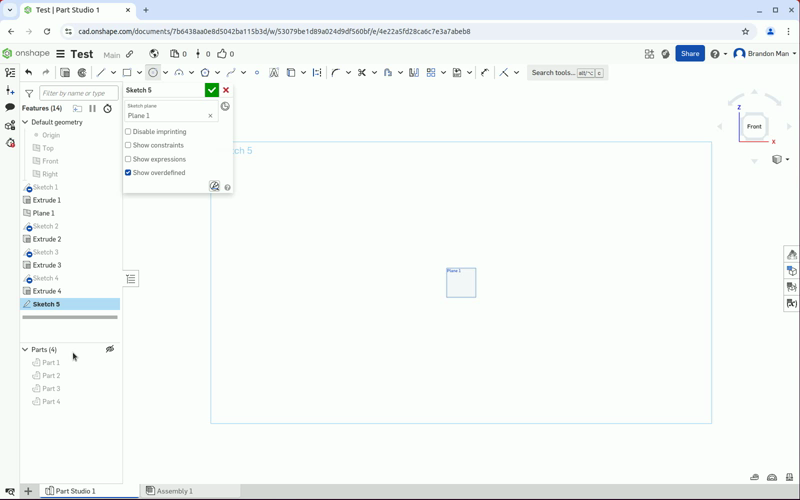
key_down(shift)
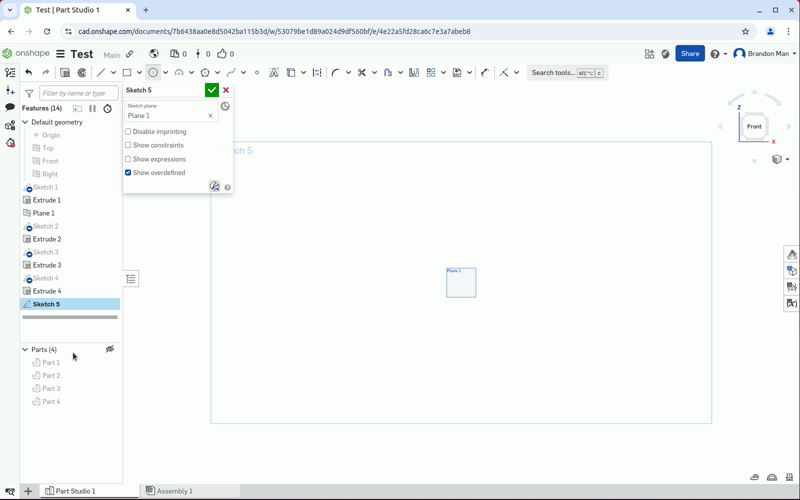
mouse_move(505, 319)
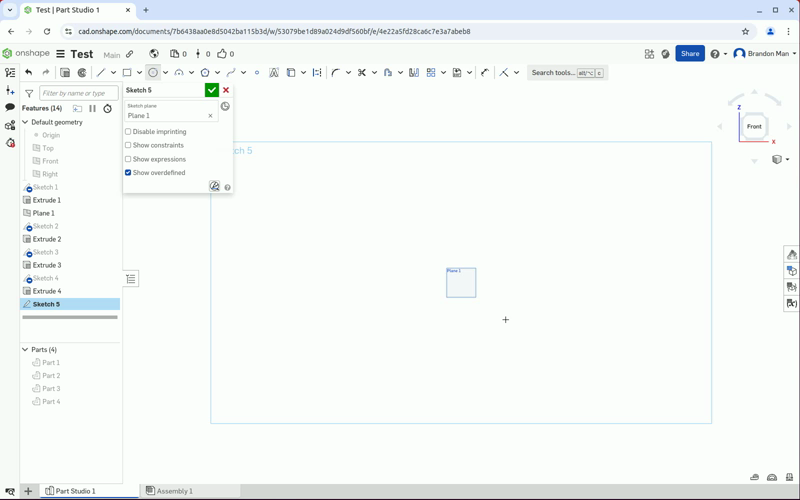
click(505, 319)
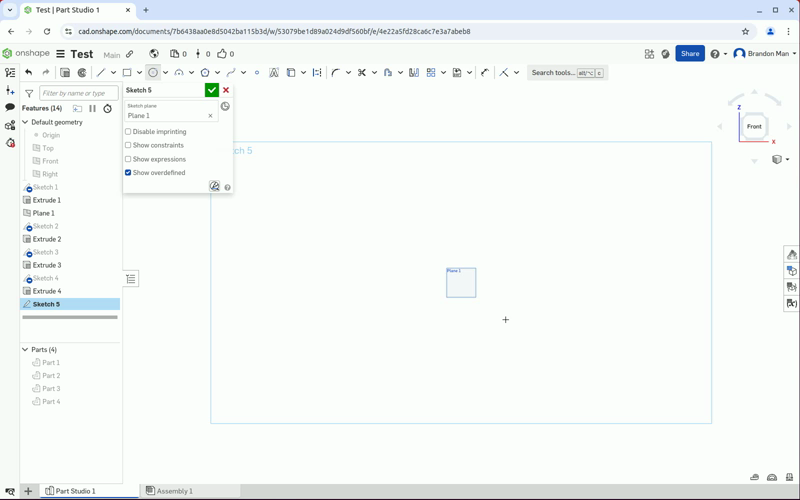
key_up(shift)
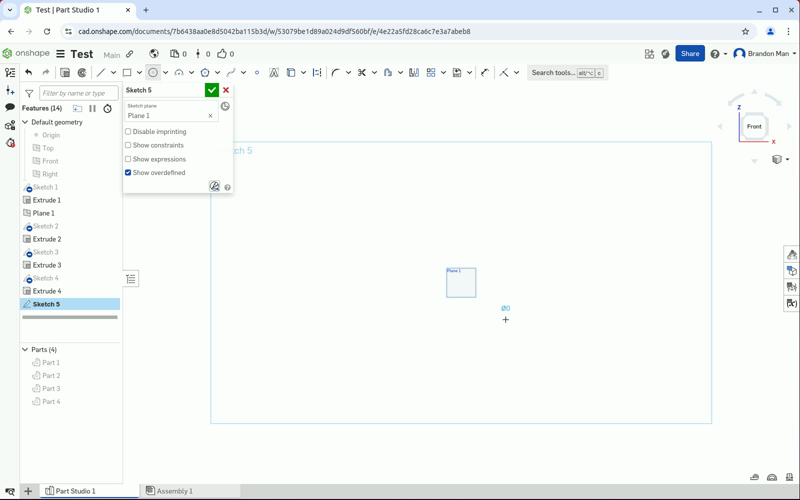
mouse_move(508, 319)
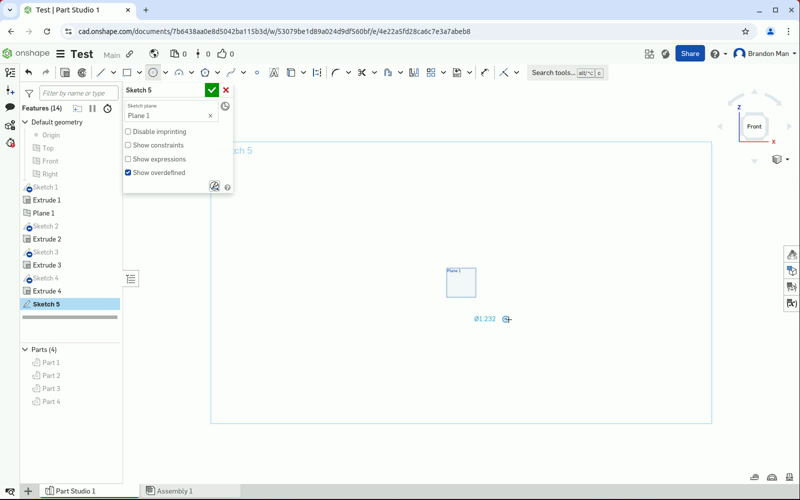
click(508, 319)
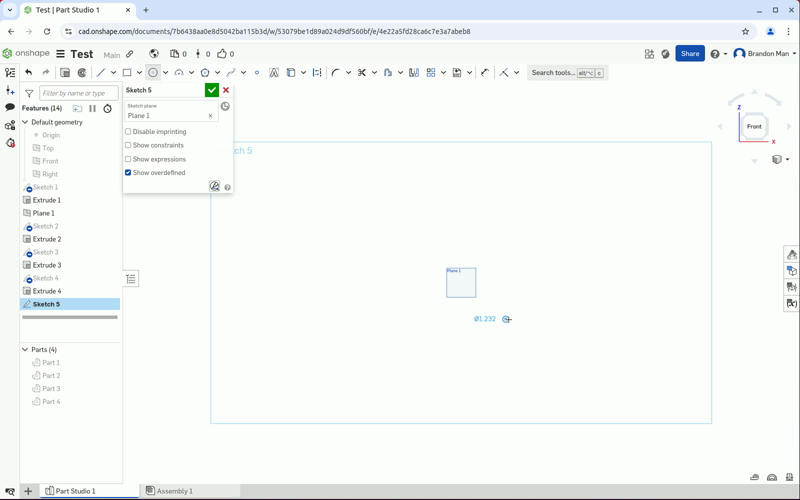
key(esc)
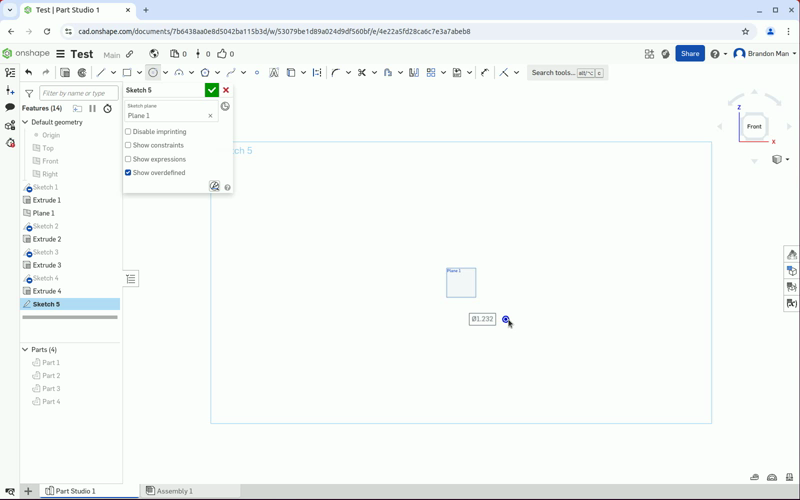
mouse_move(506, 319)
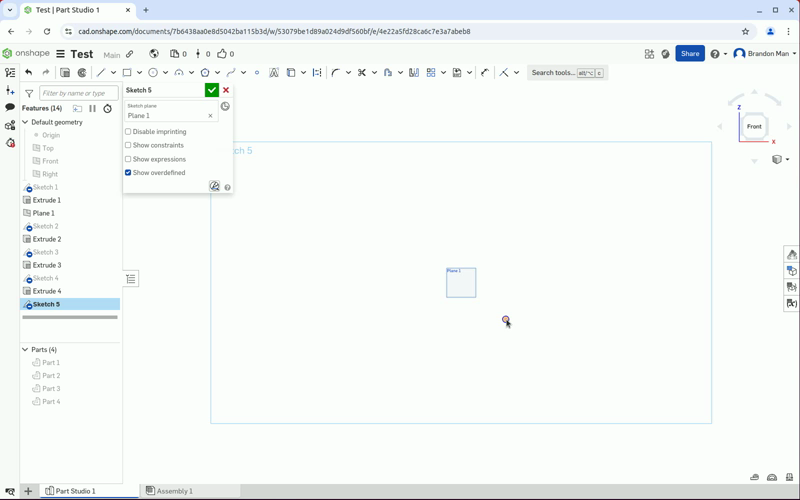
scroll(6)
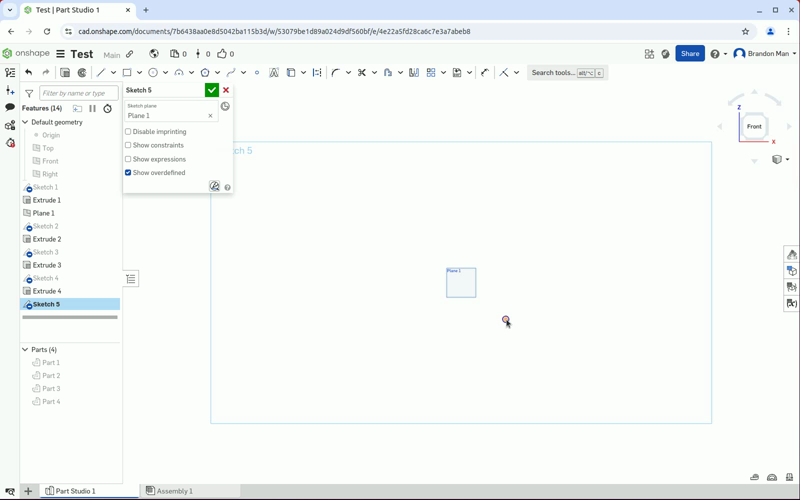
scroll(6)
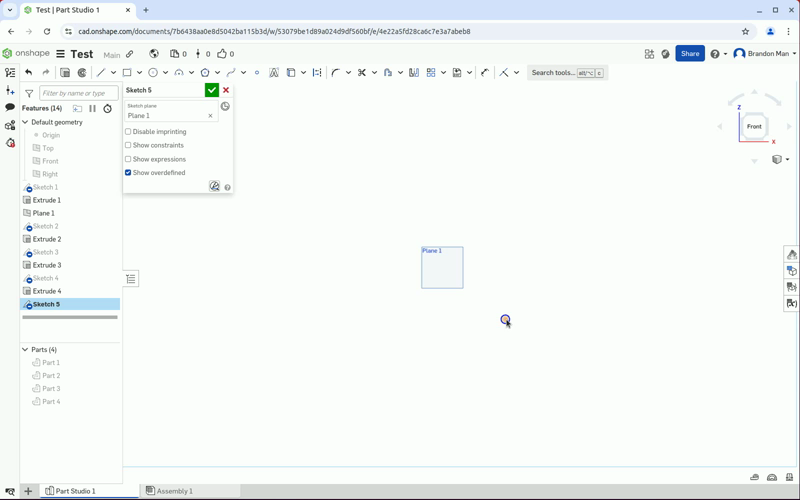
scroll(6)
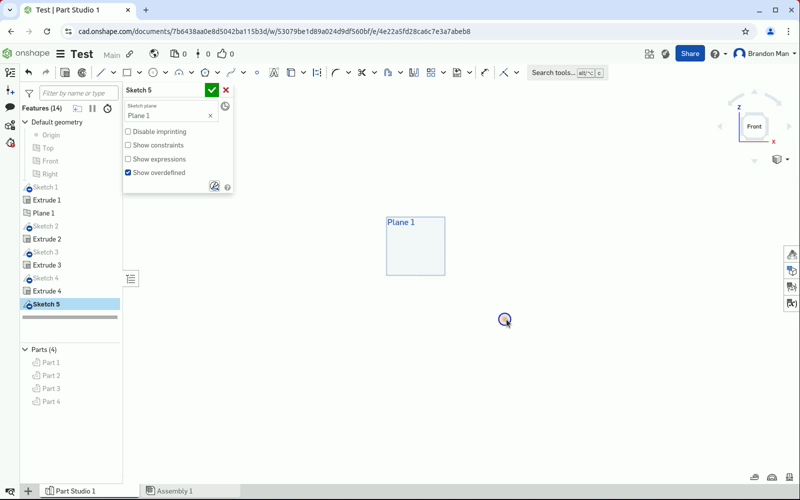
scroll(6)
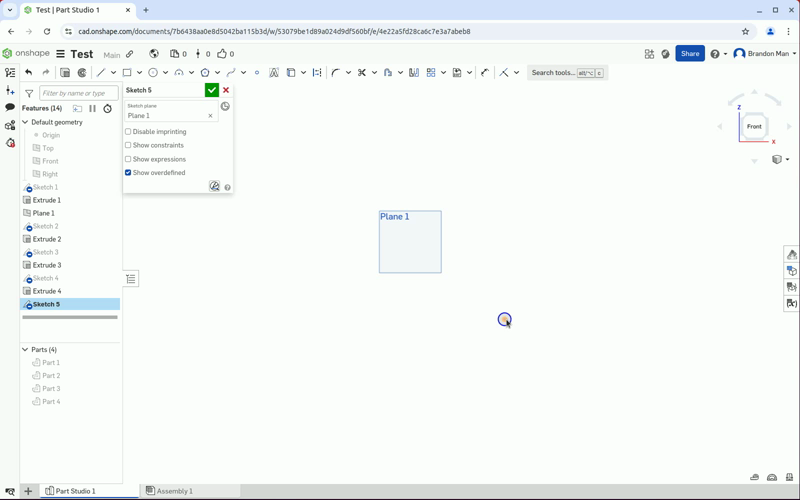
scroll(6)
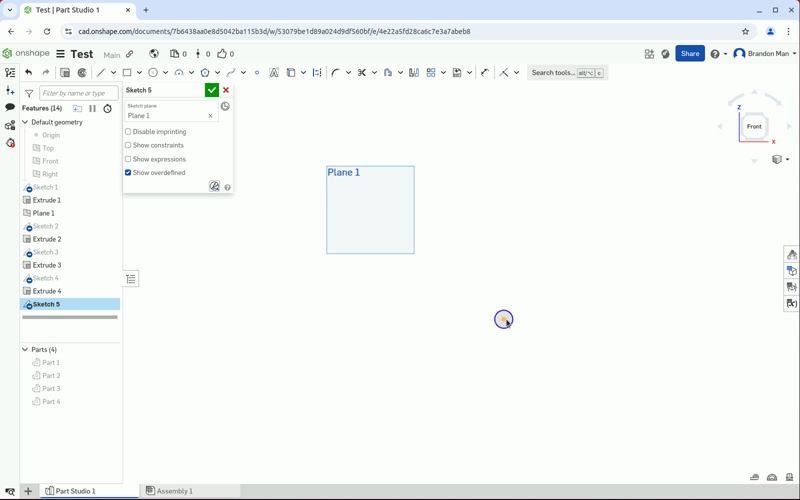
scroll(6)
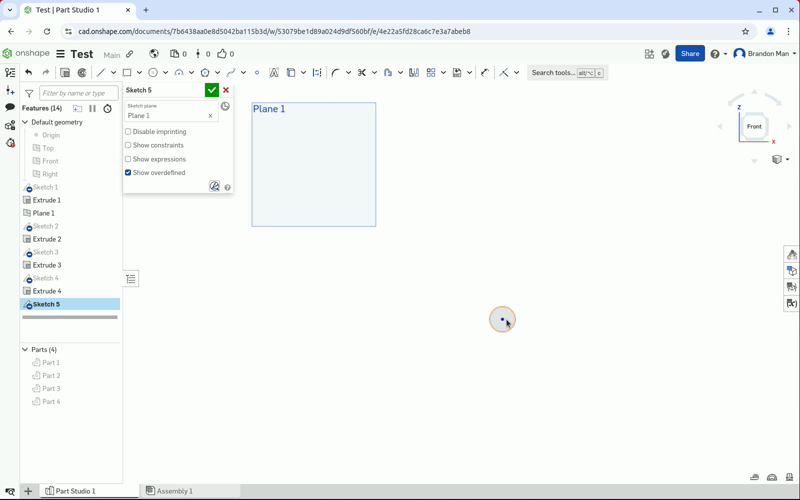
scroll(6)
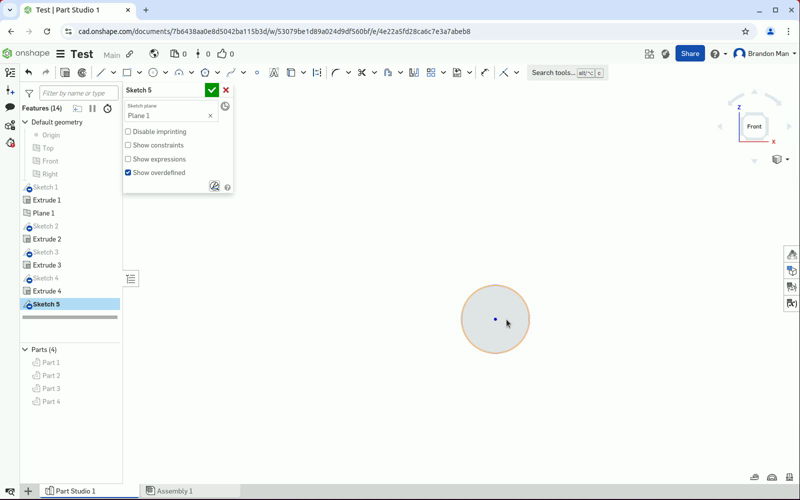
click(506, 319)
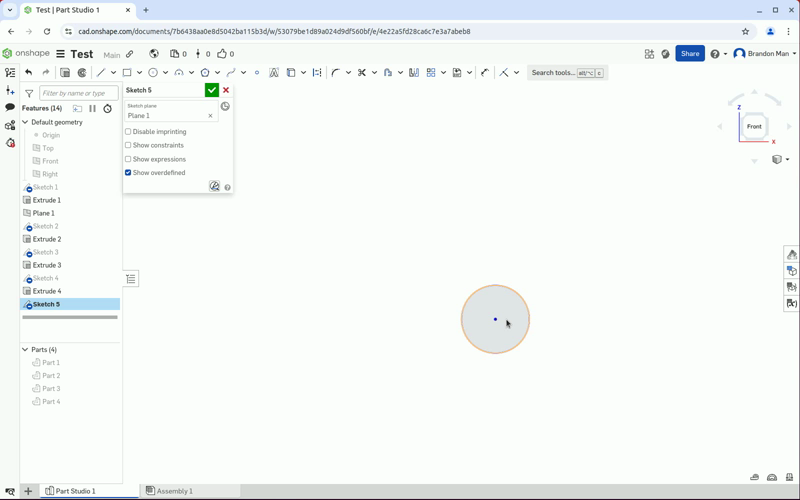
scroll(-6)
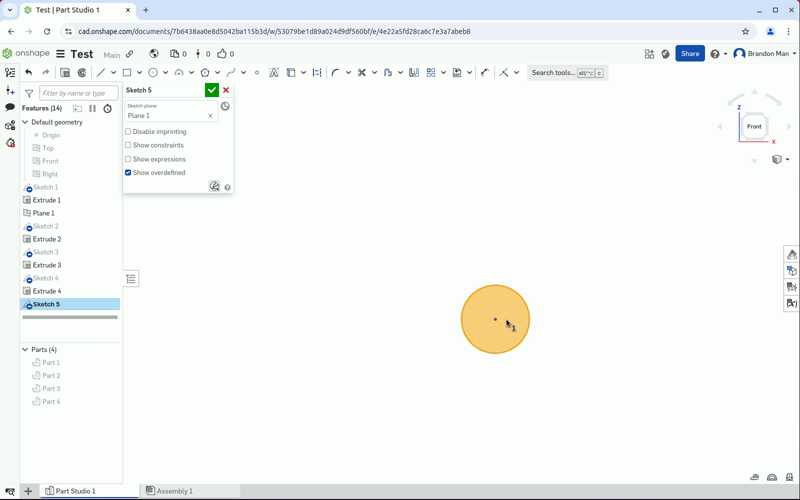
scroll(-6)
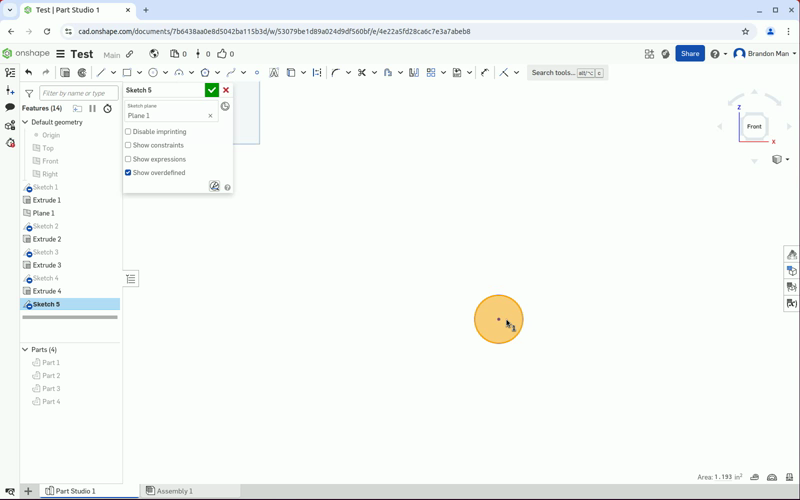
scroll(-6)
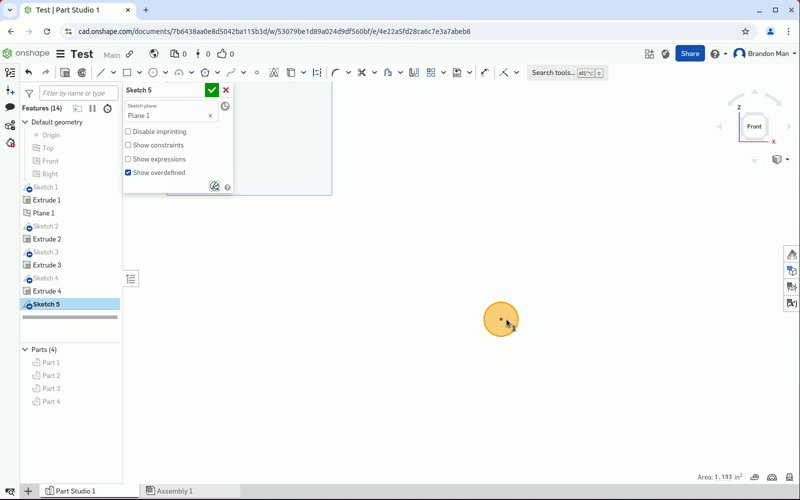
scroll(-6)
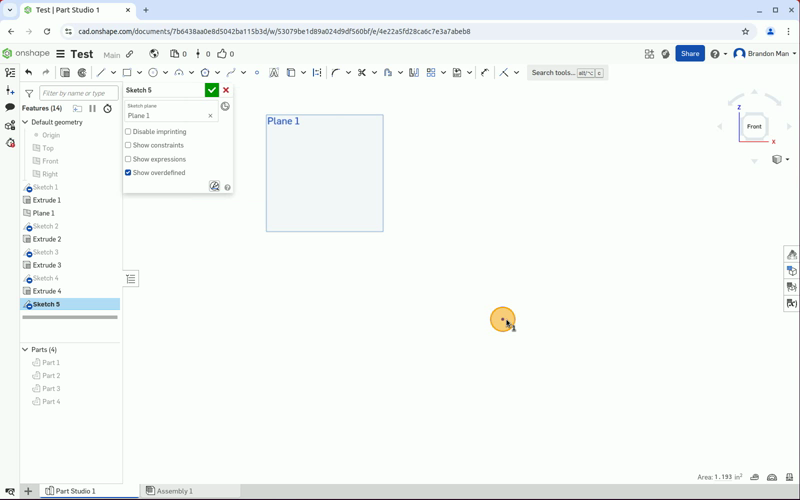
scroll(-6)
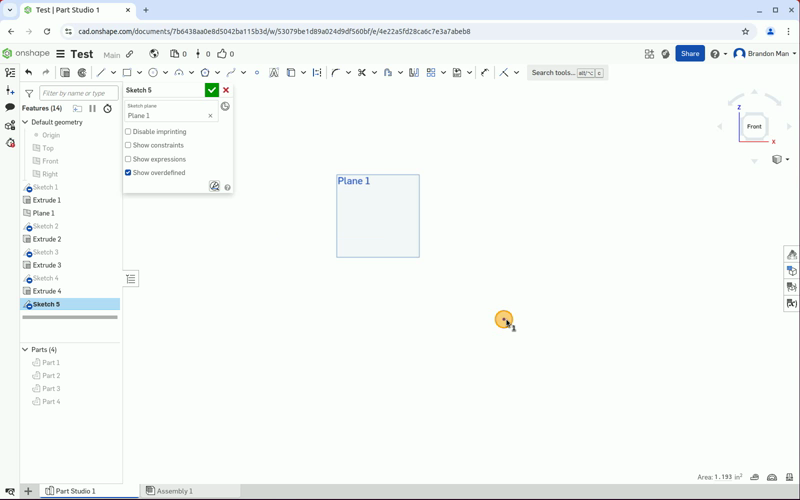
scroll(-6)
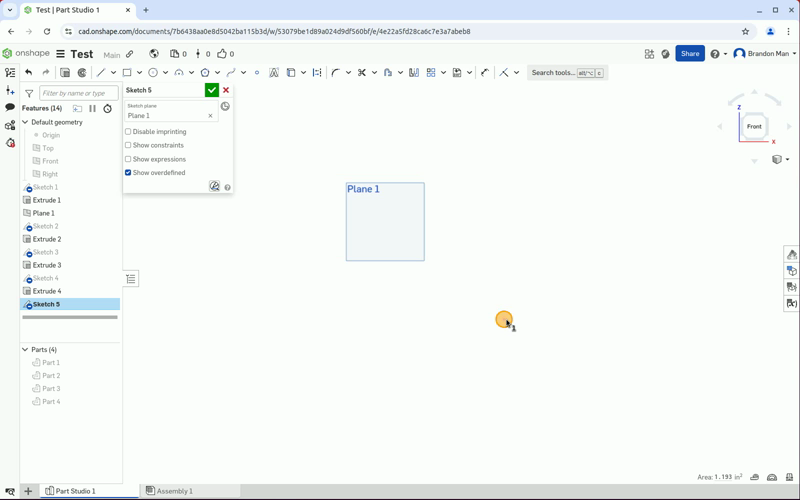
scroll(-6)
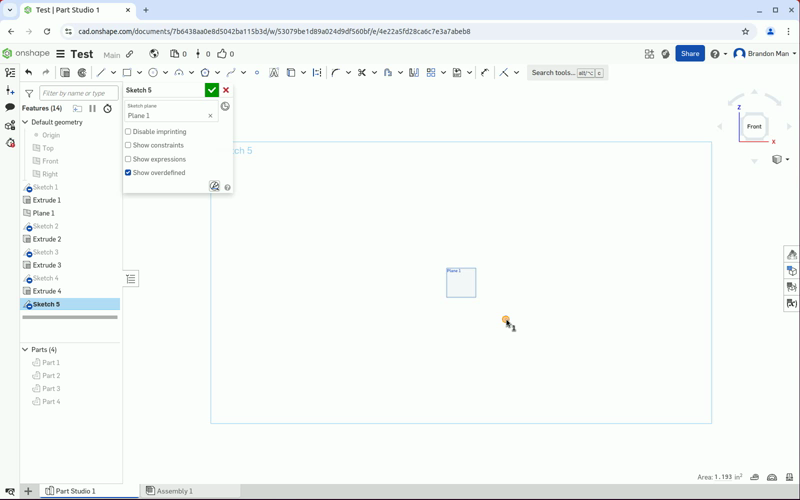
mouse_move(73, 352)
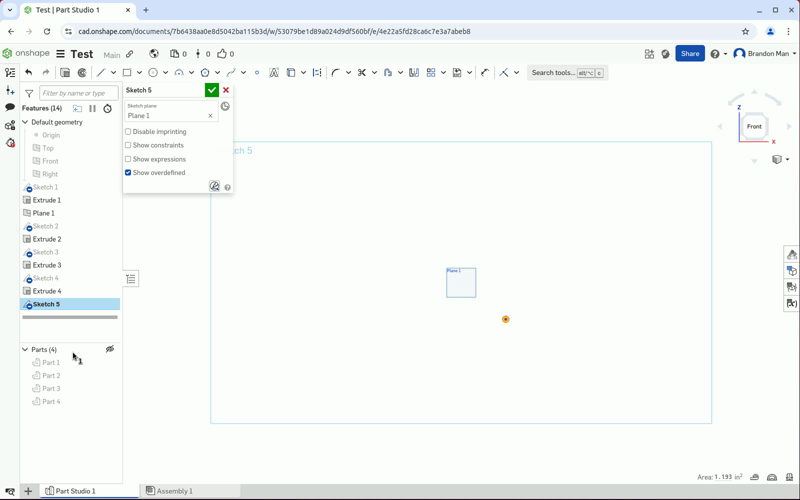
key(shift+y)
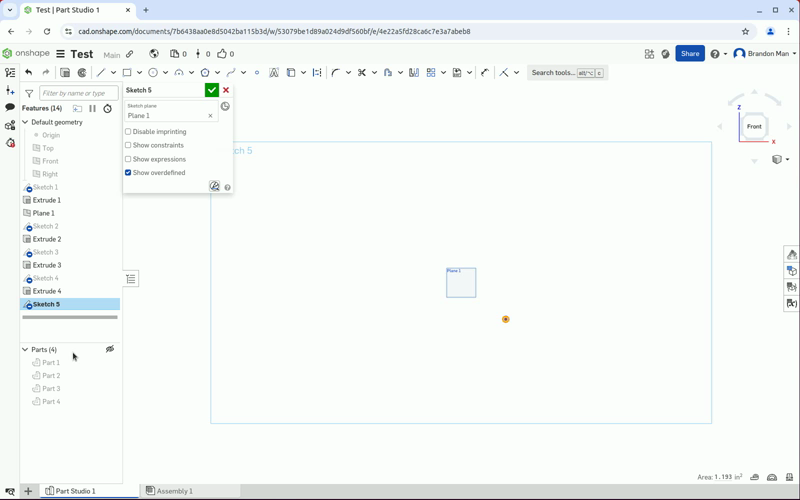
key(shift+e)
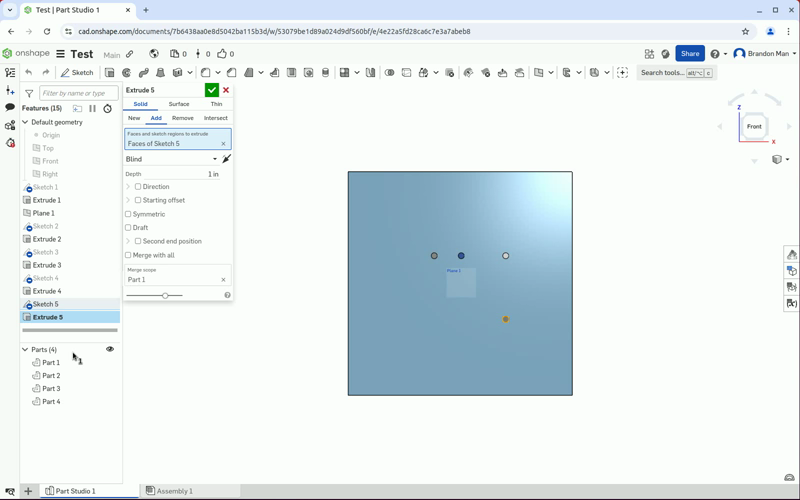
mouse_move(143, 106)
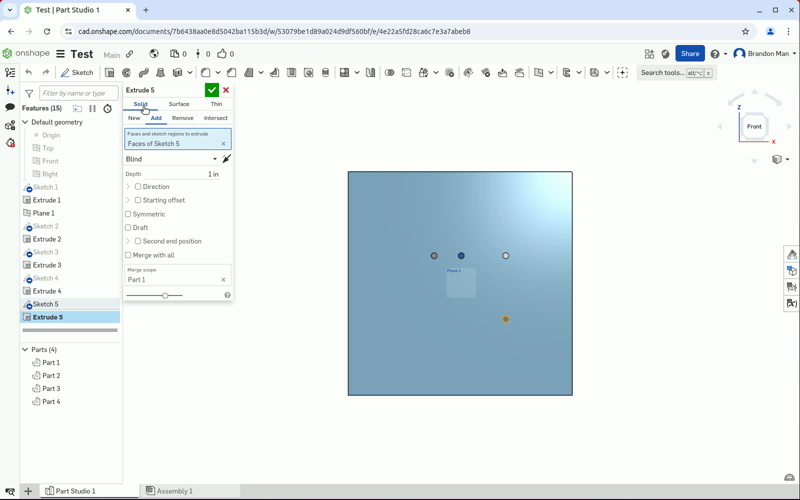
click(143, 106)
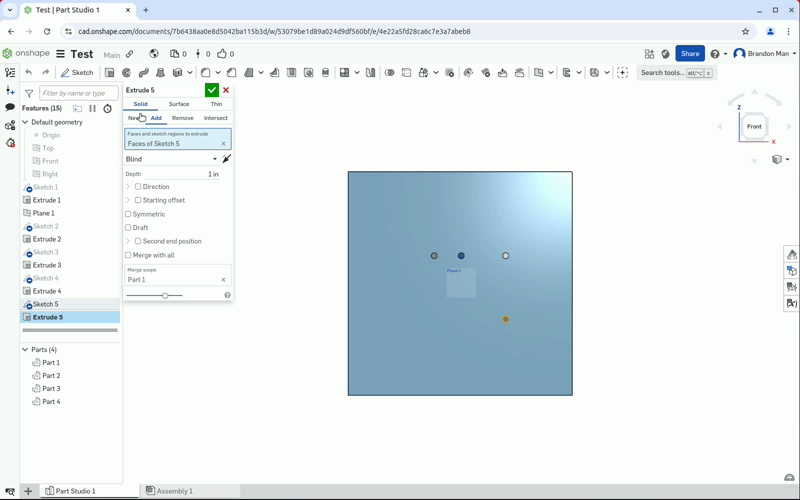
mouse_move(137, 120)
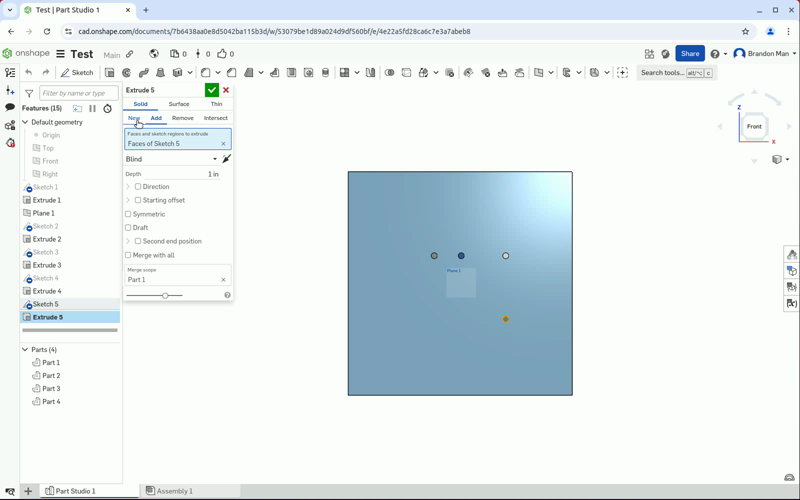
click(137, 120)
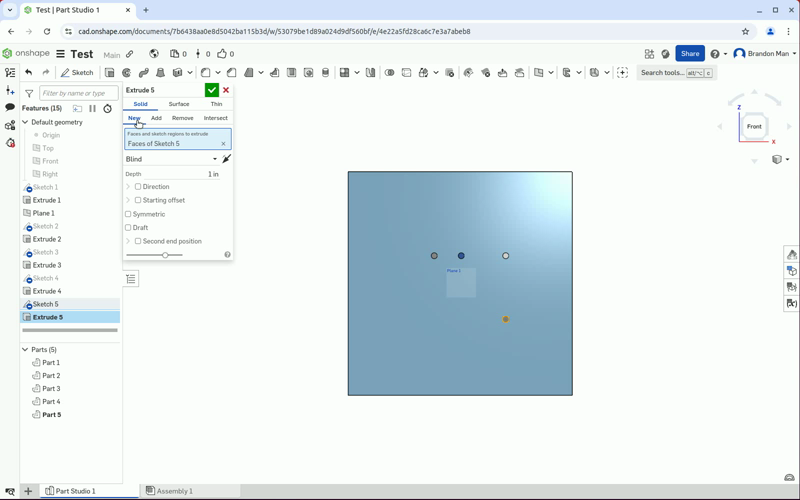
key(tab, 4)
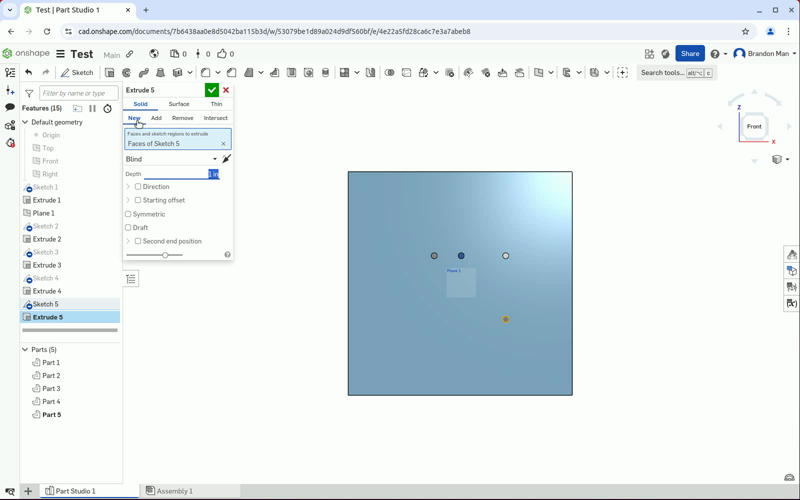
text(0.481)
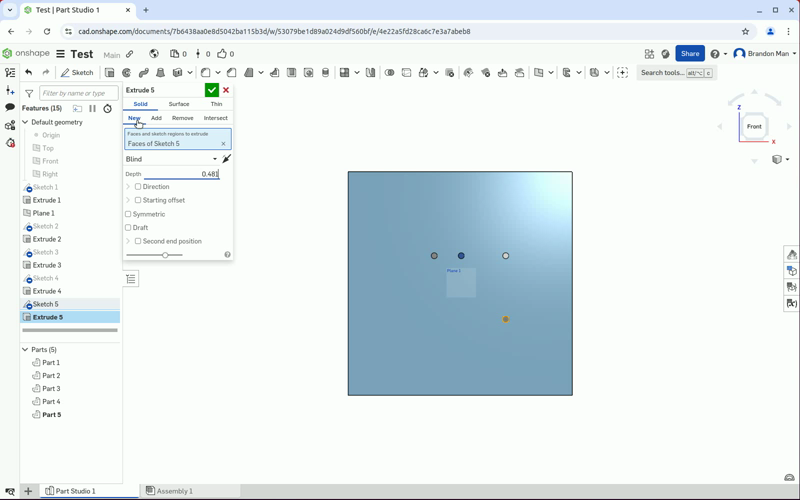
key(enter)
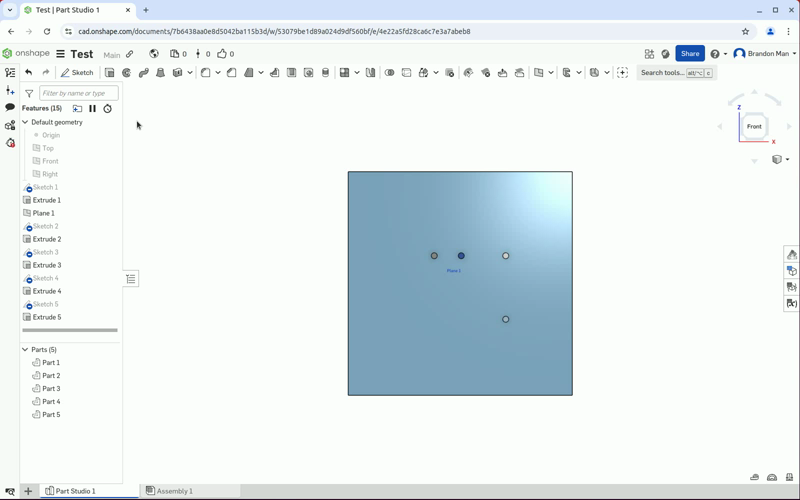
key(shift+h)
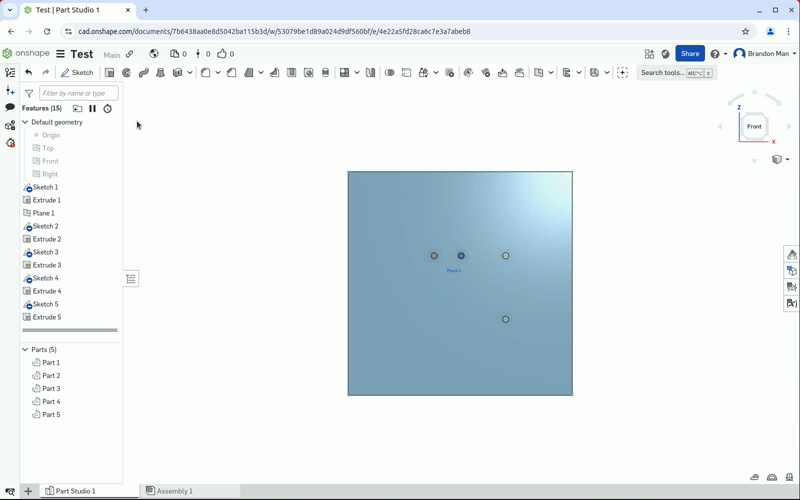
key(shift+h)
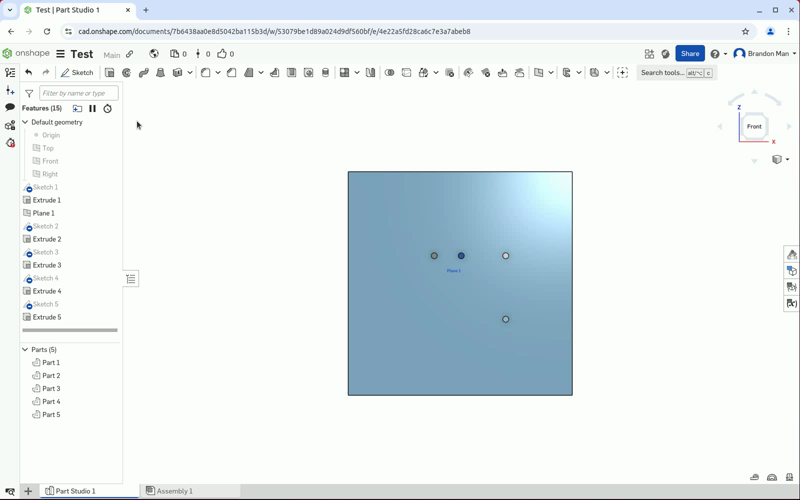
mouse_move(73, 189)
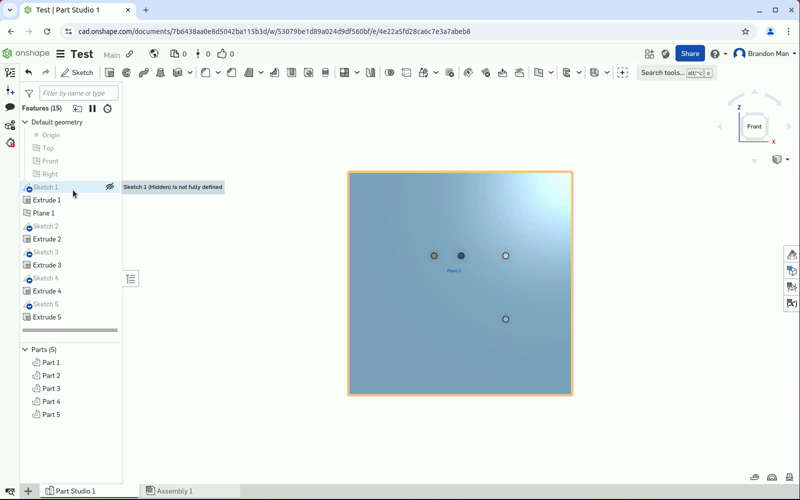
click(73, 189)
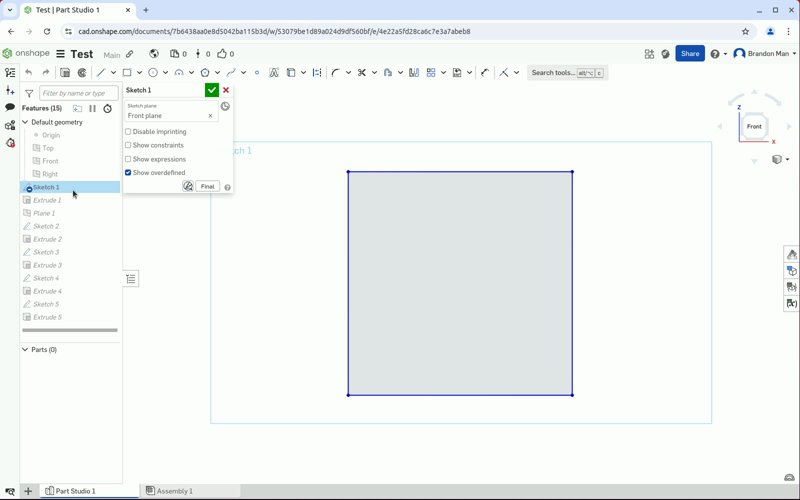
mouse_move(229, 92)
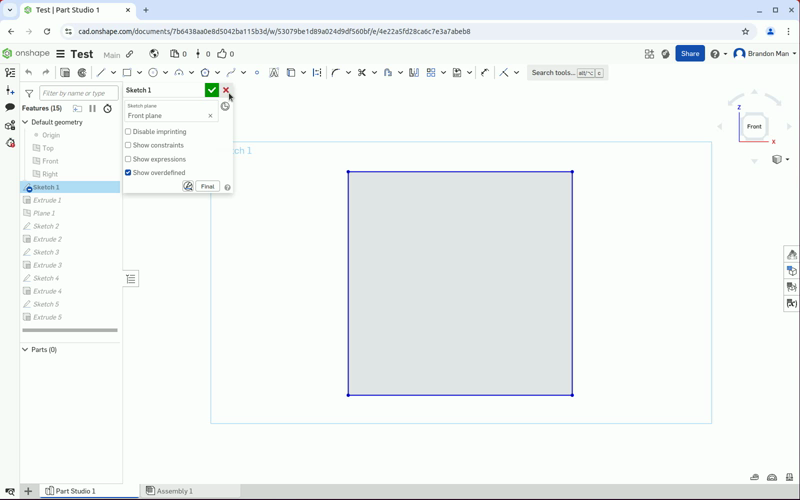
click(229, 92)
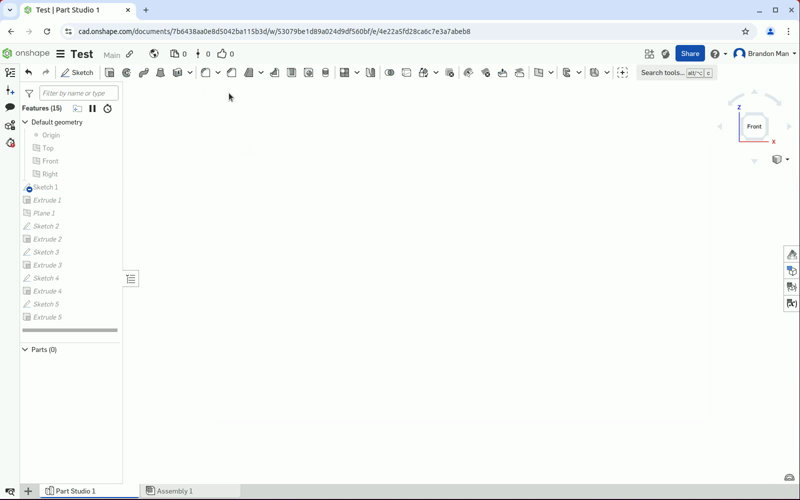
key(shift+s)
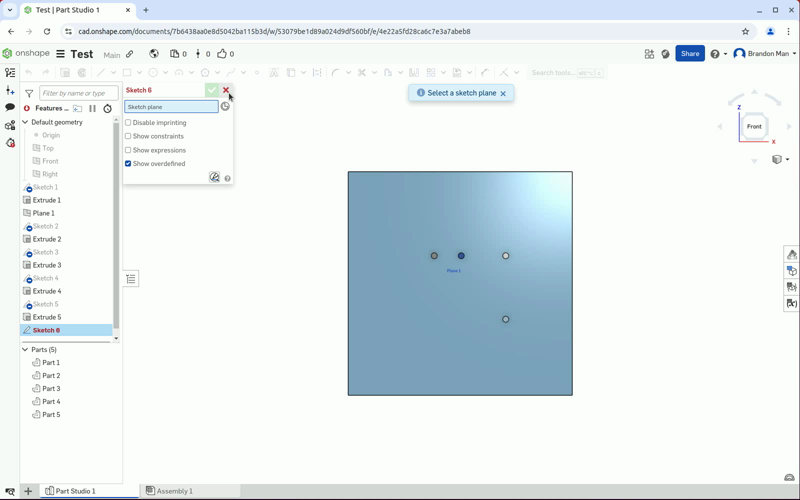
mouse_move(69, 215)
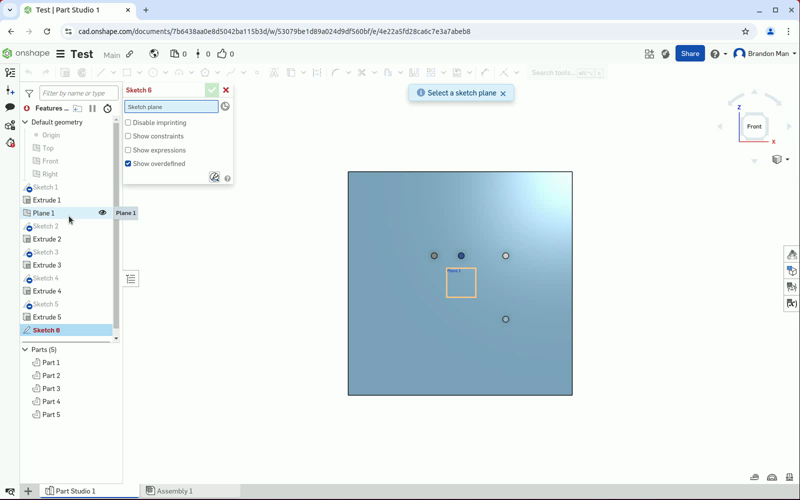
click(69, 215)
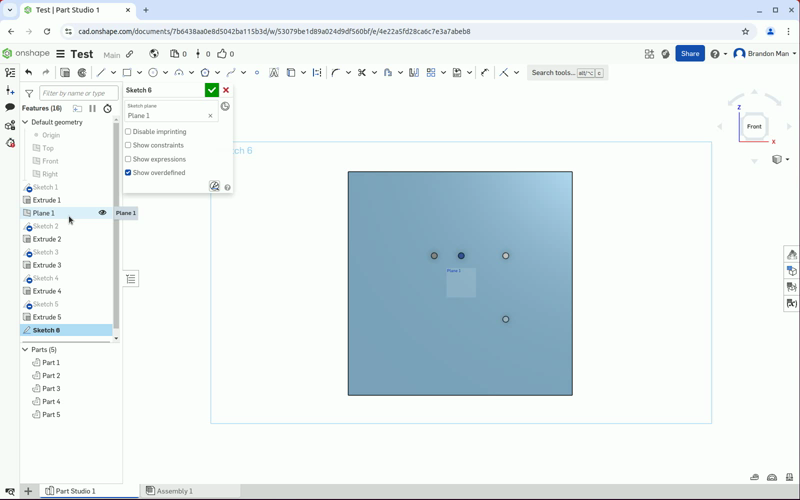
mouse_move(73, 352)
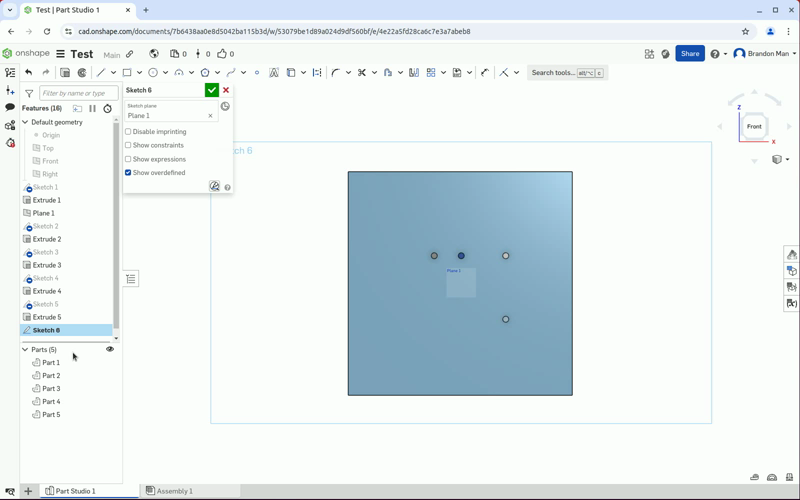
key(y)
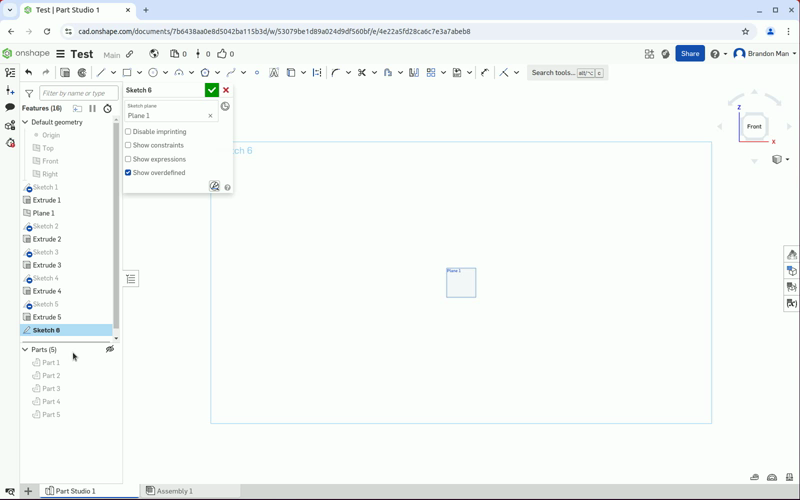
key(c)
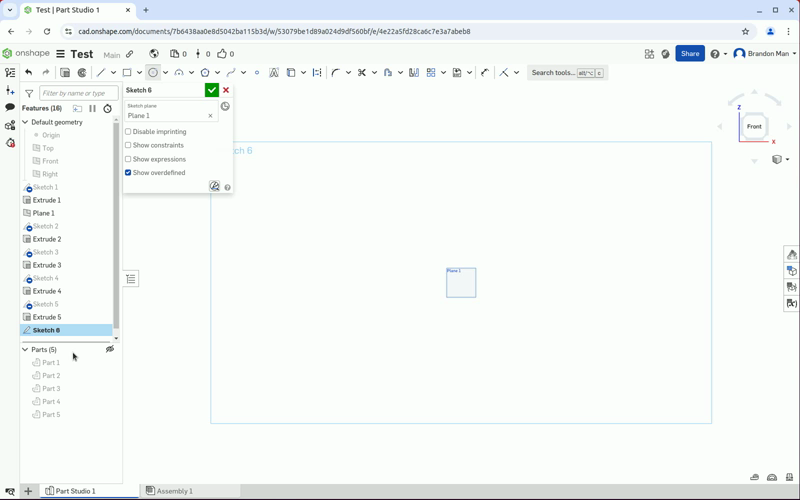
key_down(shift)
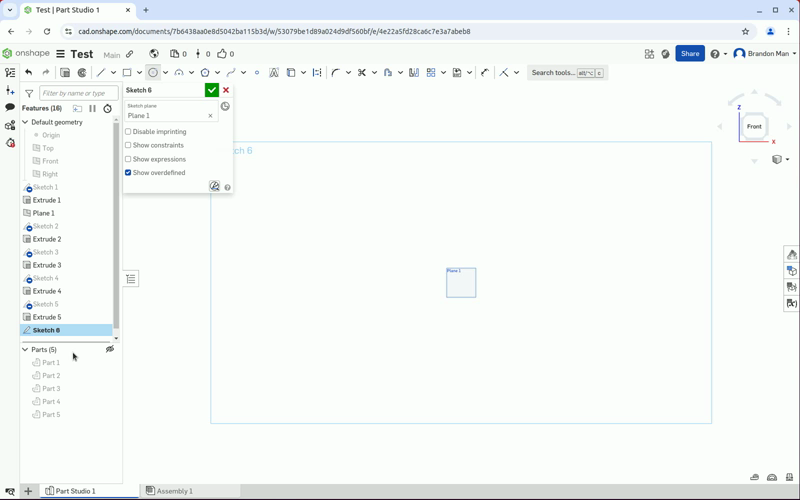
mouse_move(425, 319)
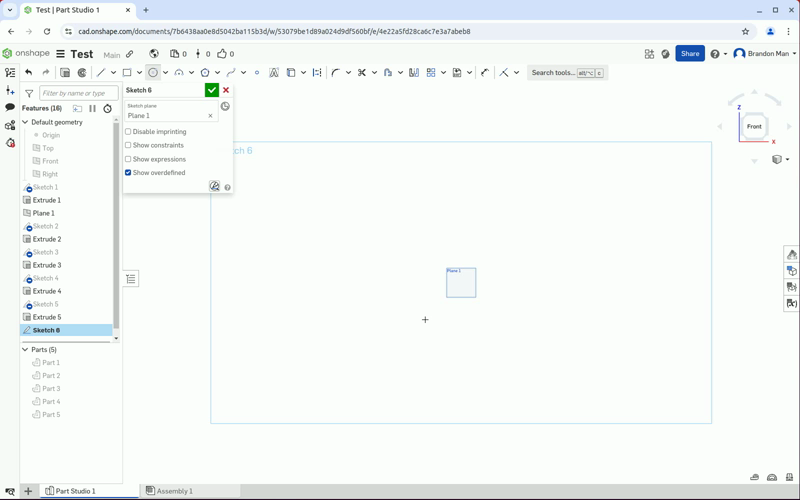
click(425, 319)
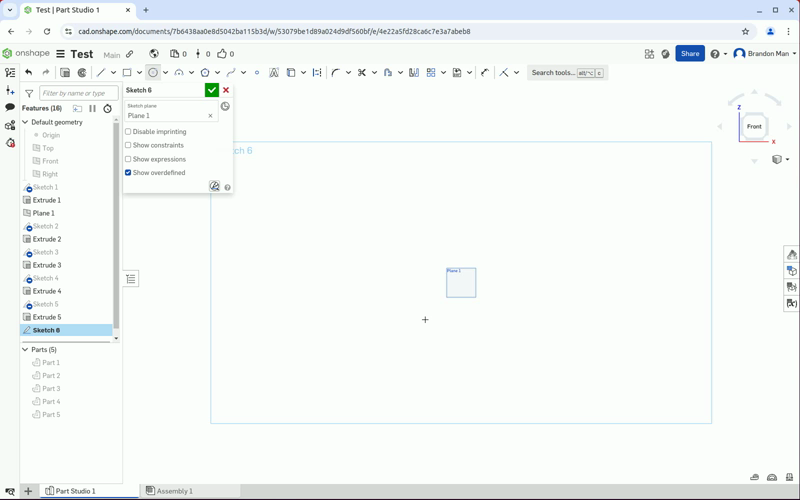
key_up(shift)
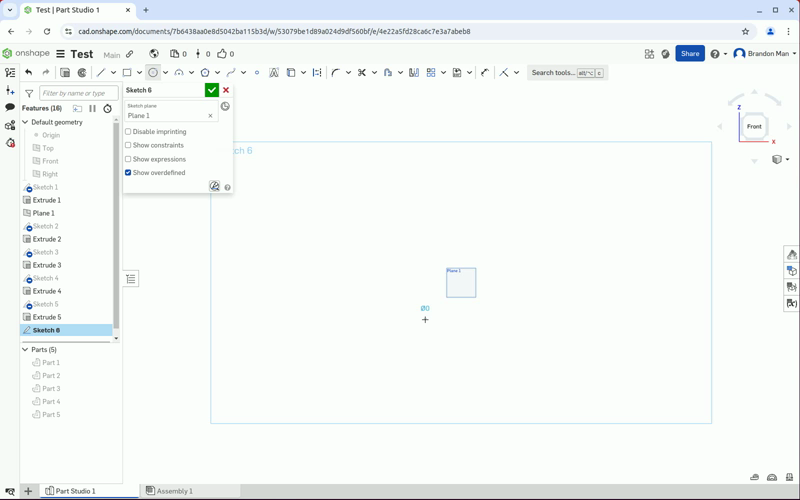
mouse_move(428, 319)
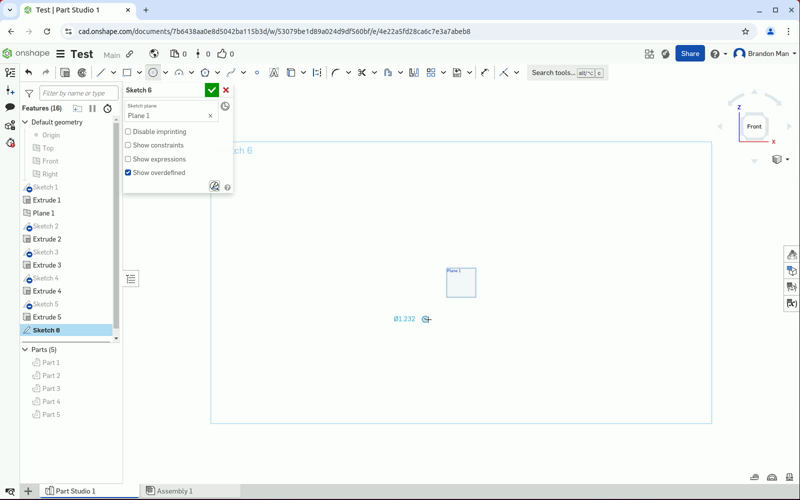
click(428, 319)
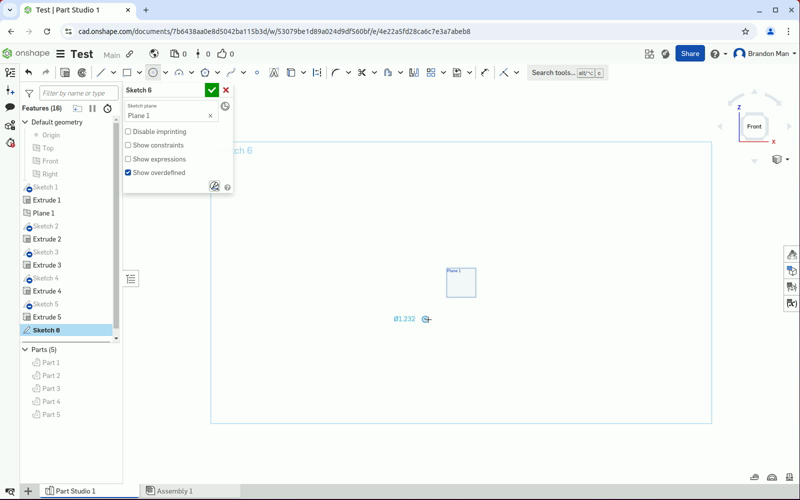
key(esc)
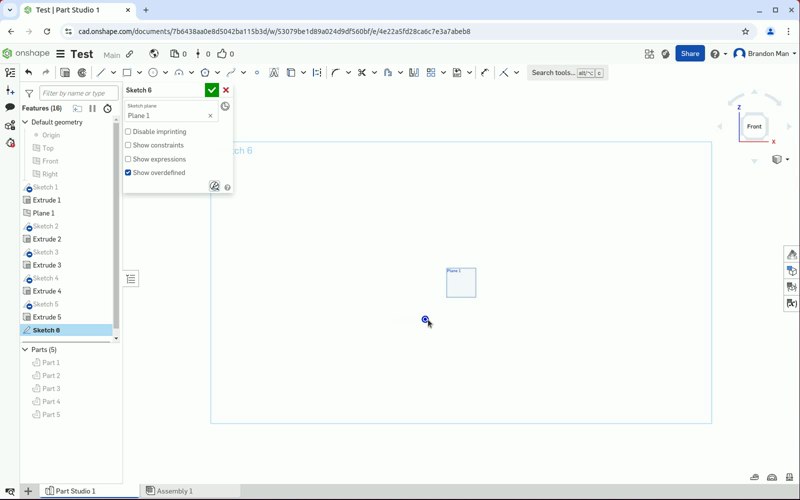
mouse_move(425, 316)
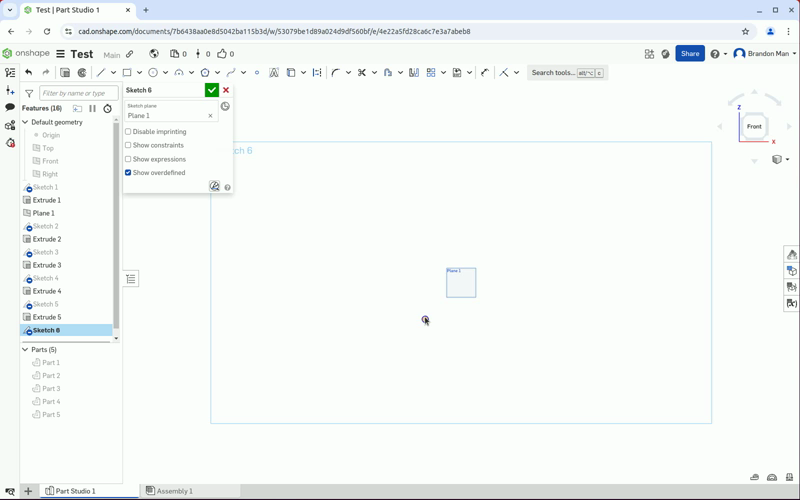
scroll(6)
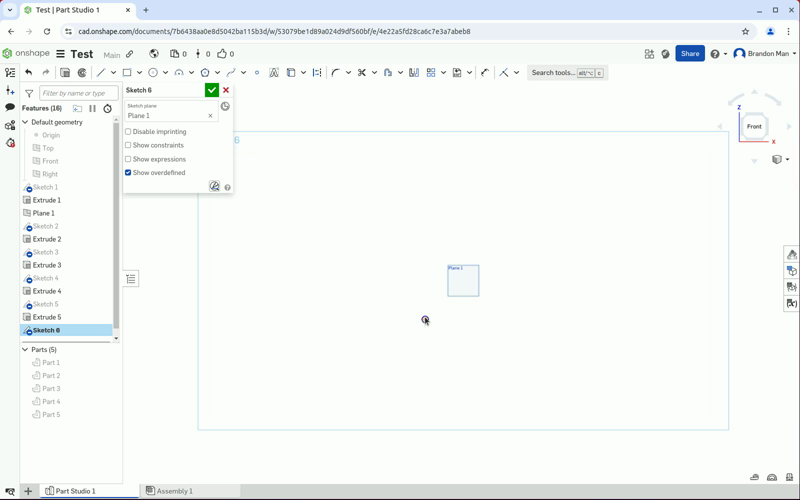
scroll(6)
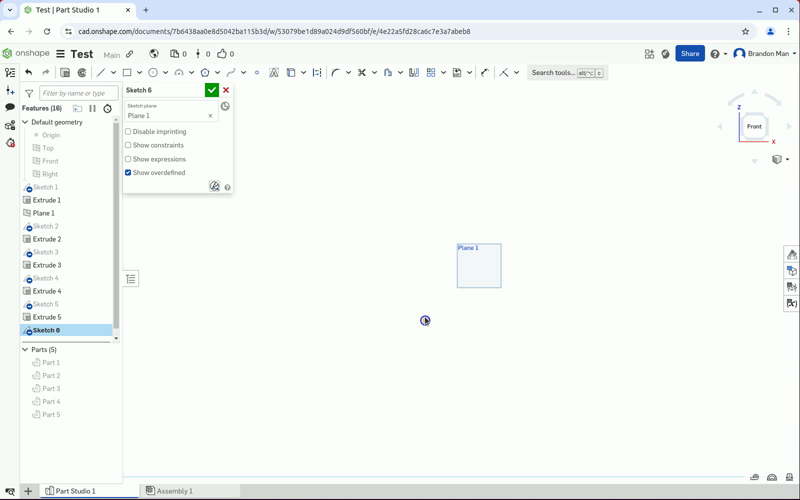
scroll(6)
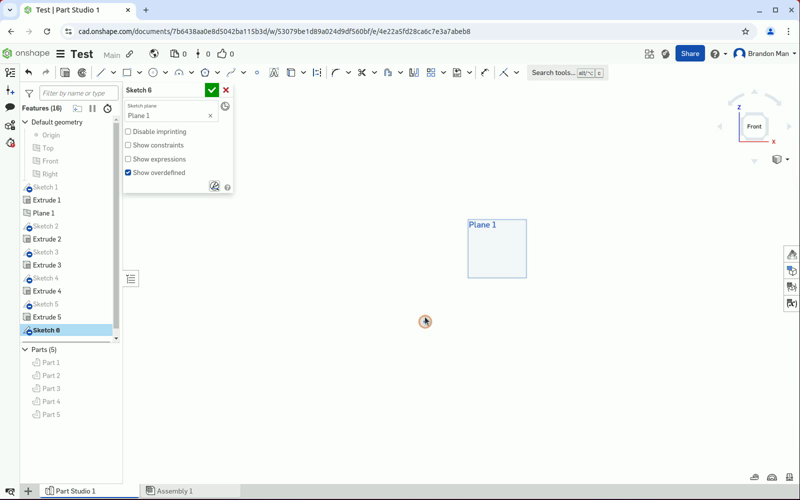
scroll(6)
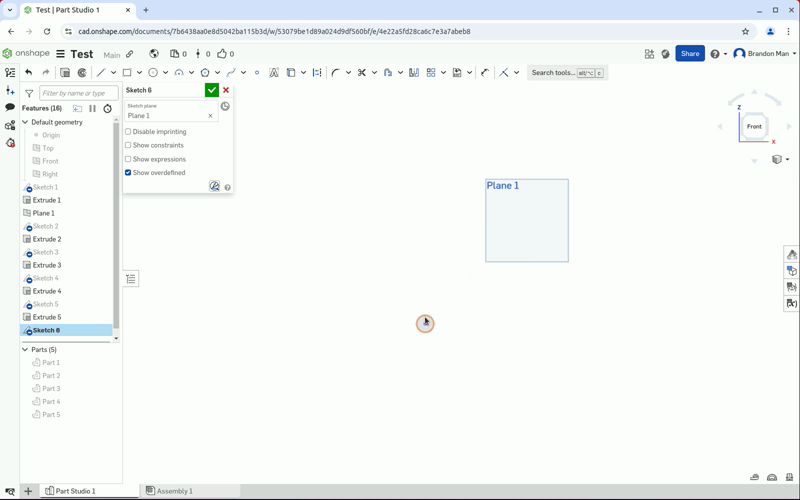
scroll(6)
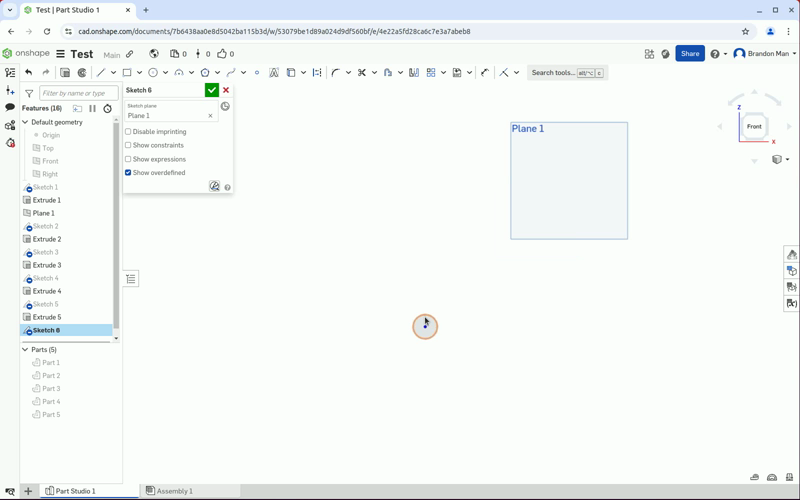
scroll(6)
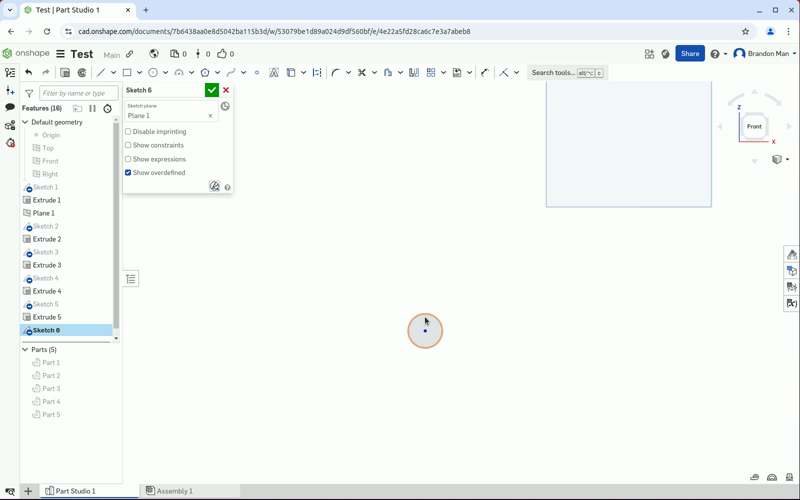
scroll(6)
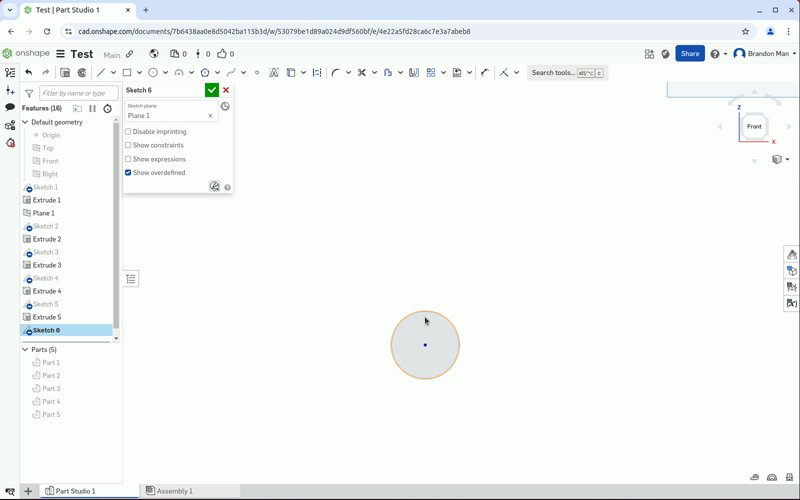
click(425, 316)
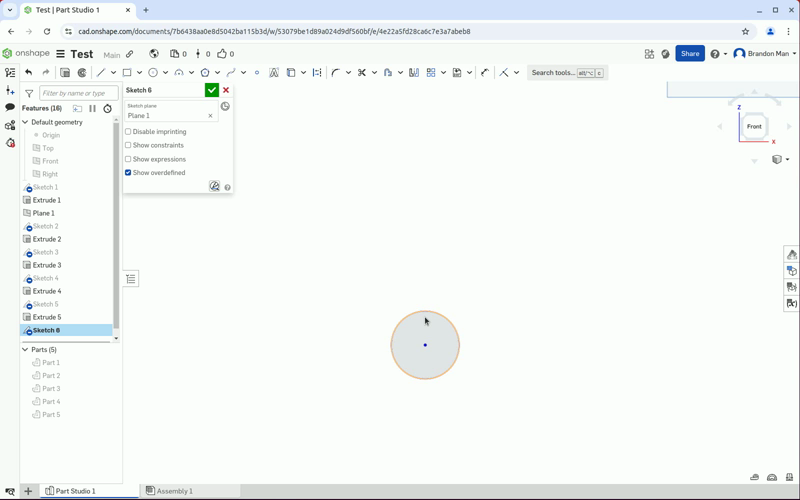
scroll(-6)
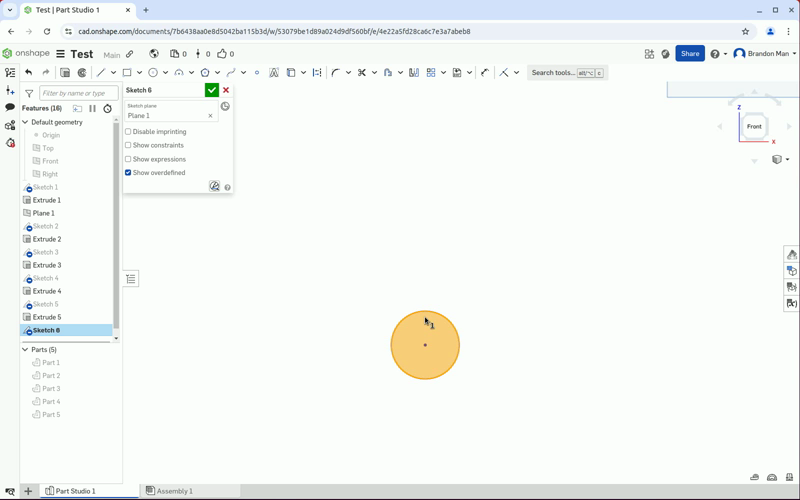
scroll(-6)
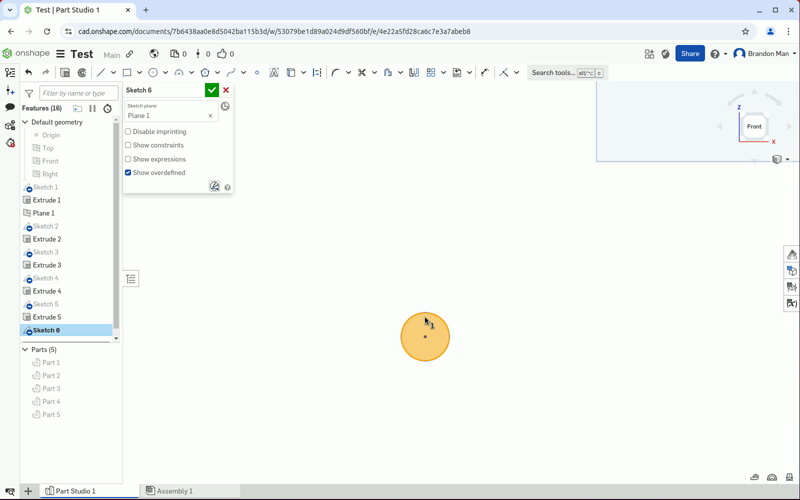
scroll(-6)
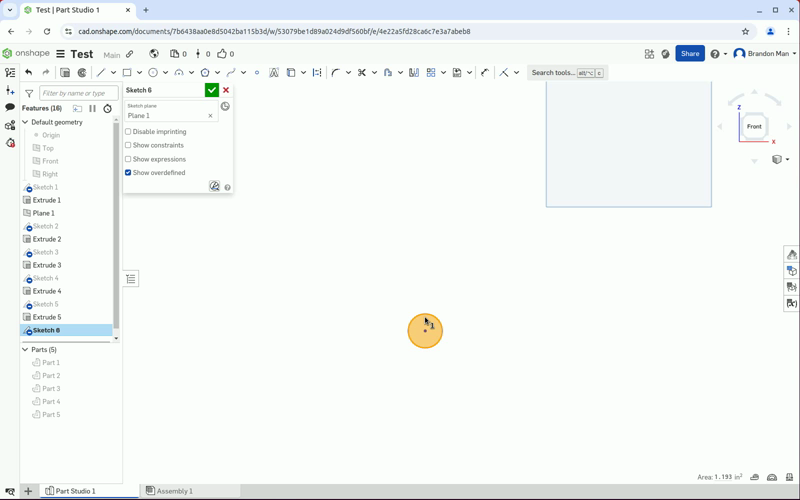
scroll(-6)
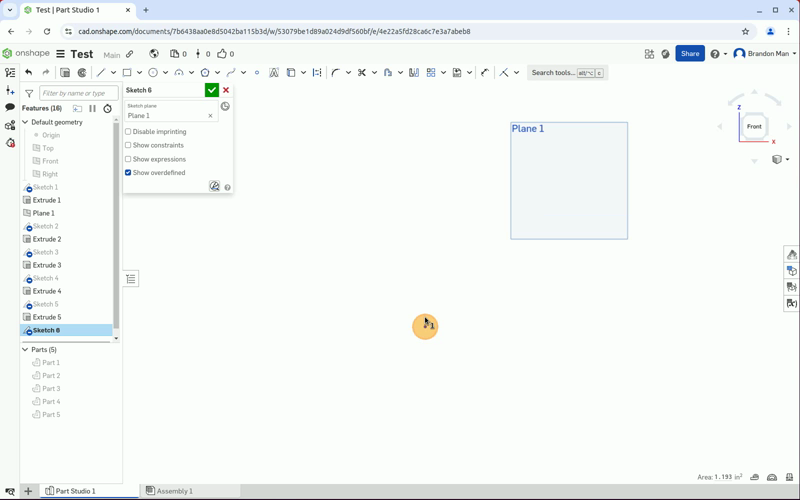
scroll(-6)
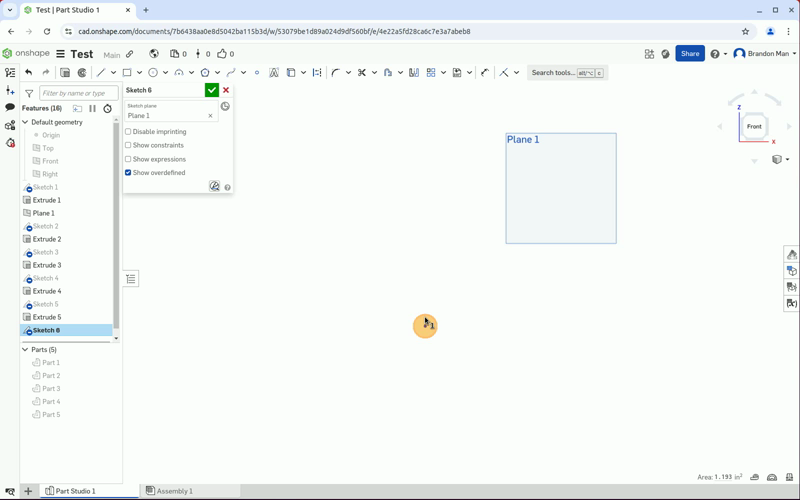
scroll(-6)
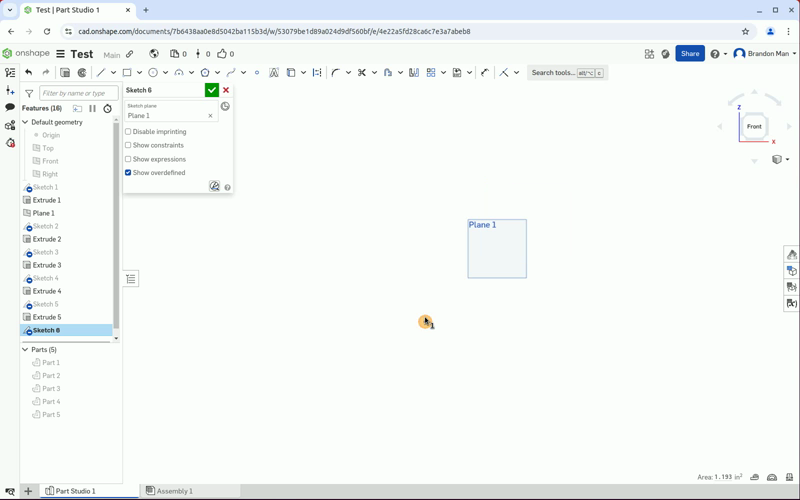
scroll(-6)
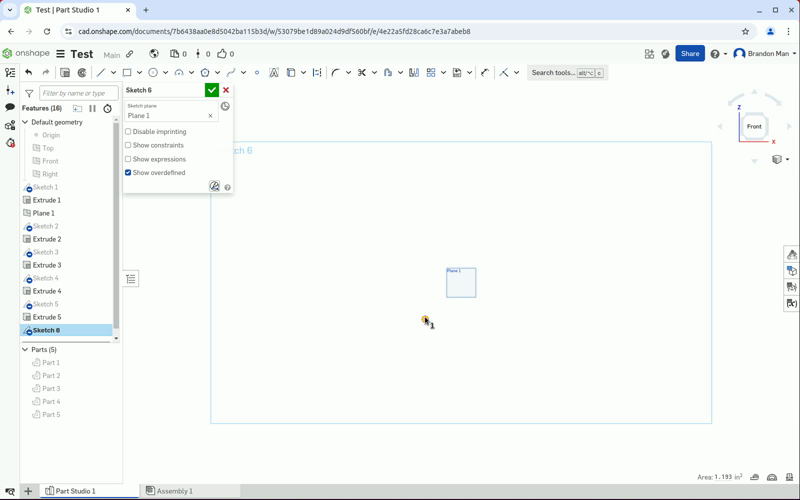
mouse_move(73, 352)
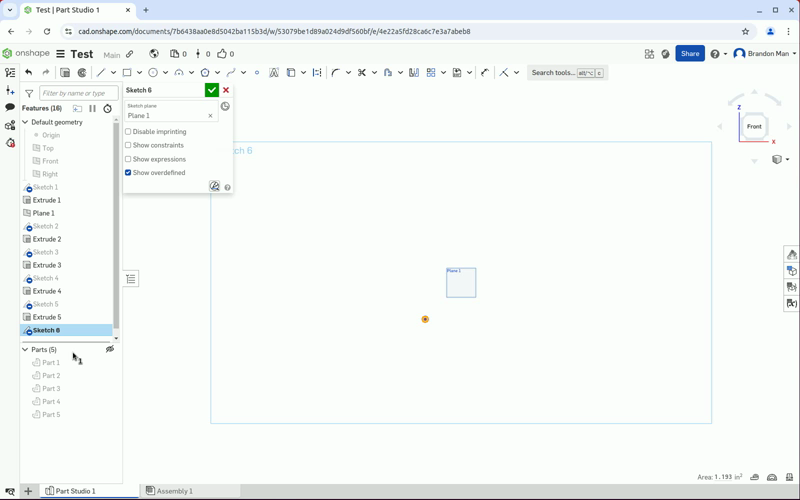
key(shift+y)
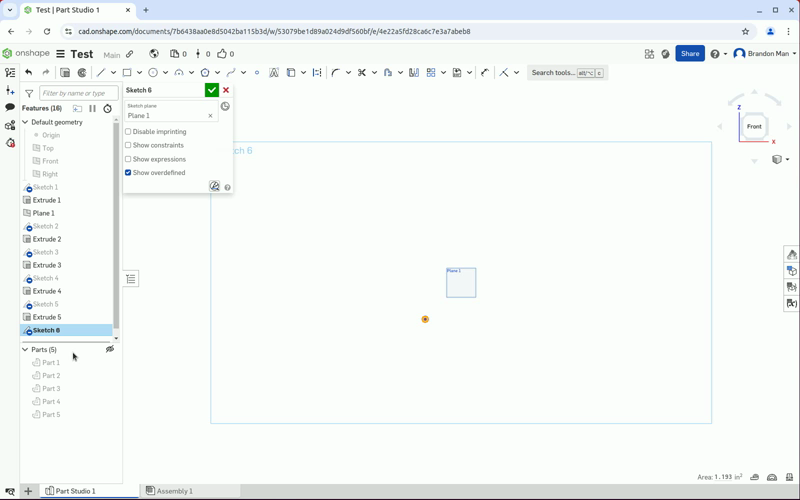
key(shift+e)
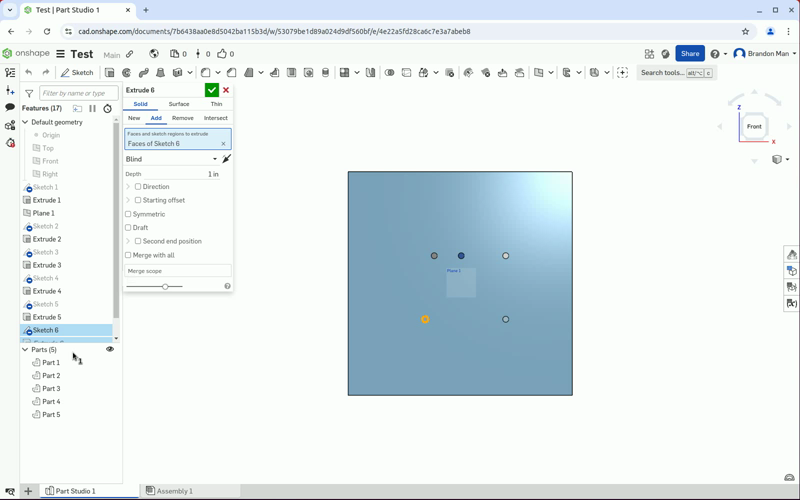
mouse_move(143, 106)
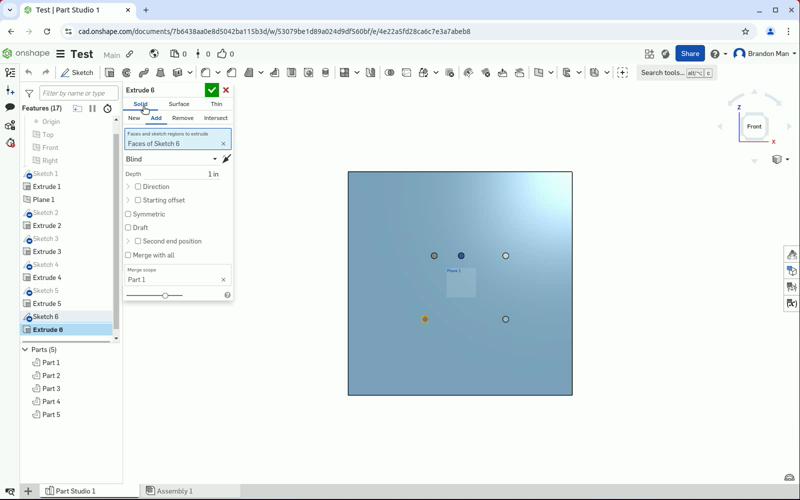
click(143, 106)
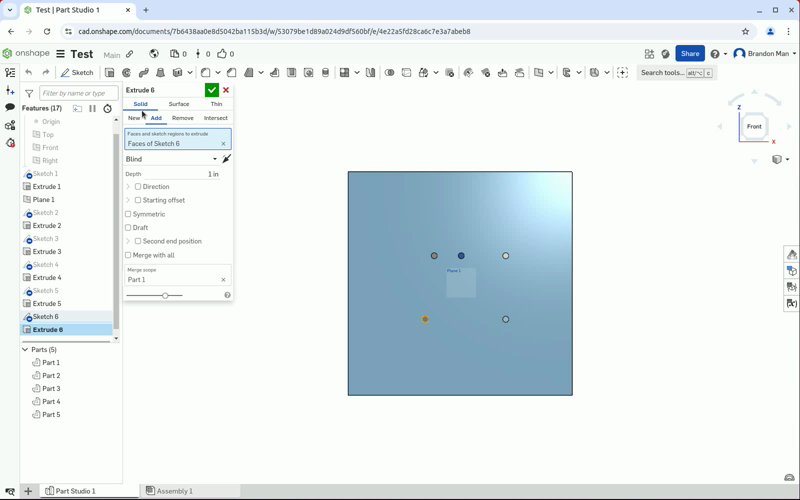
mouse_move(137, 120)
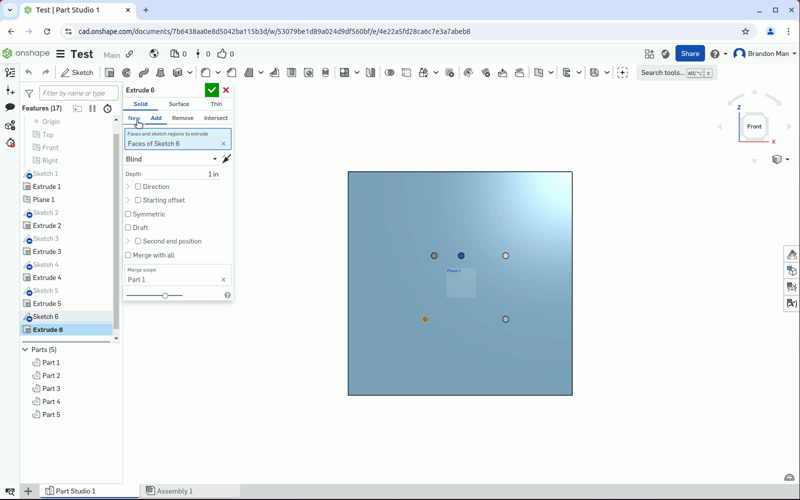
click(137, 120)
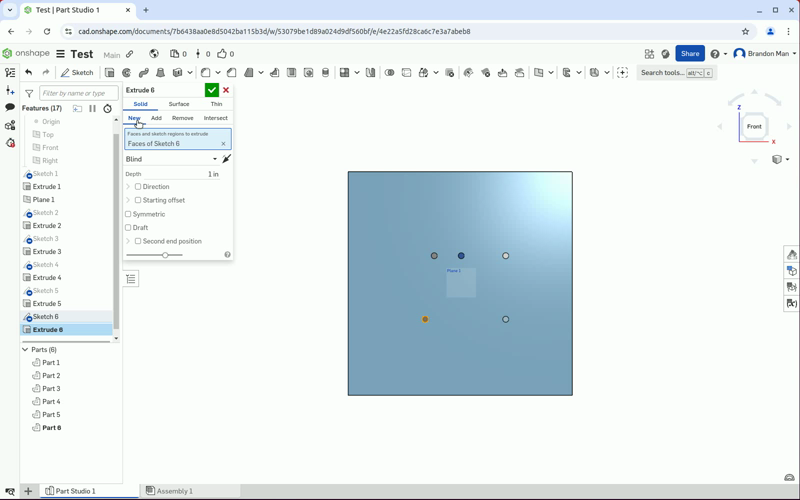
key(tab, 4)
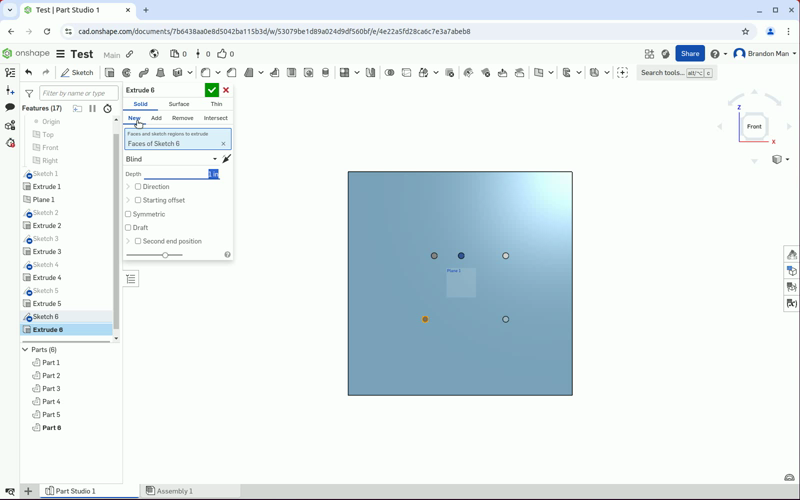
text(0.481)
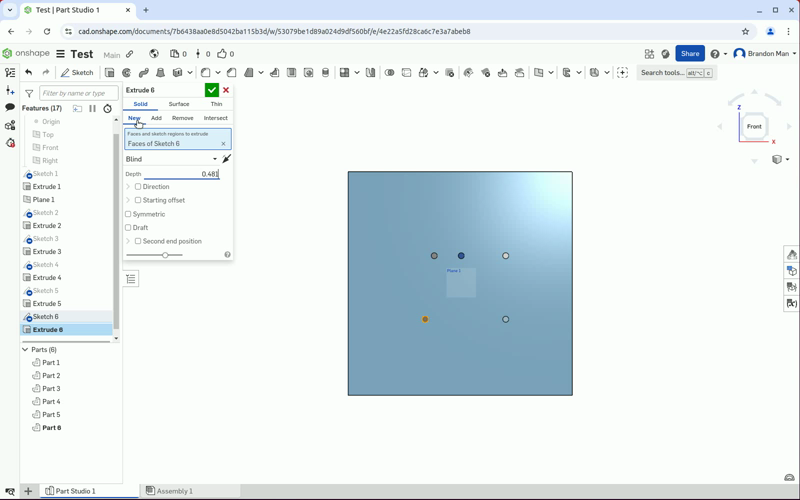
key(enter)
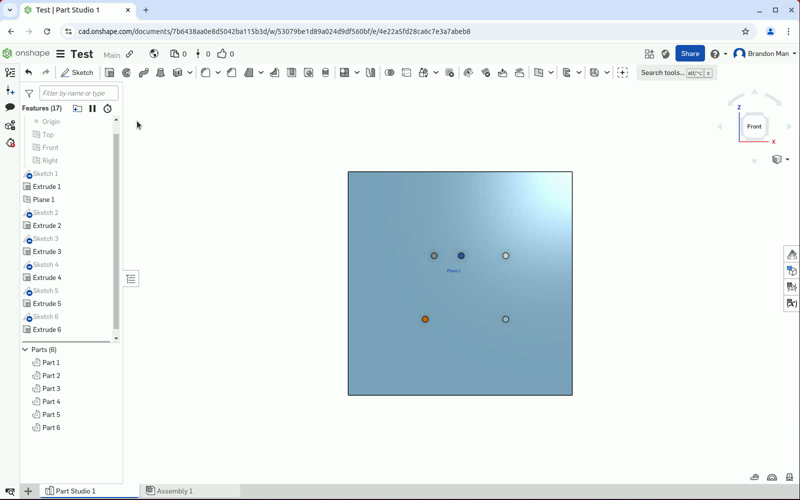
key(shift+h)
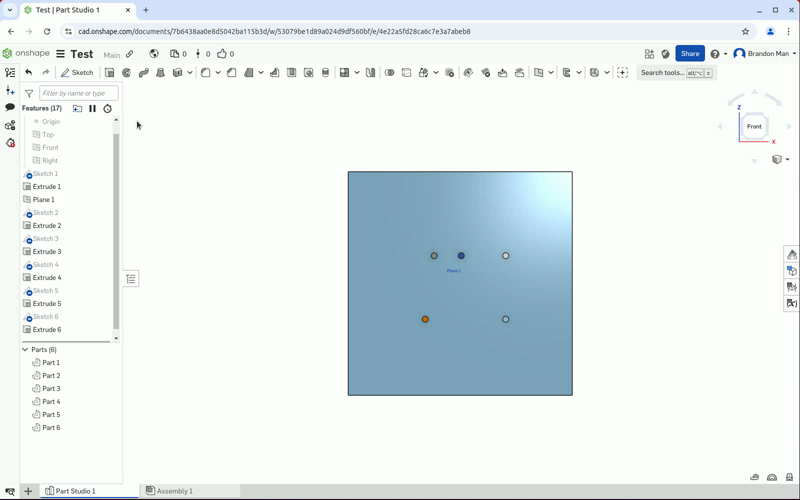
key(shift+h)
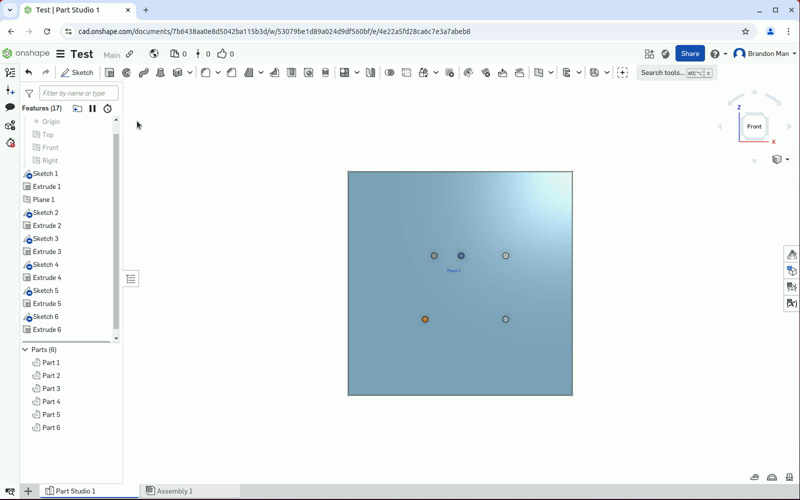
key(shift+7)
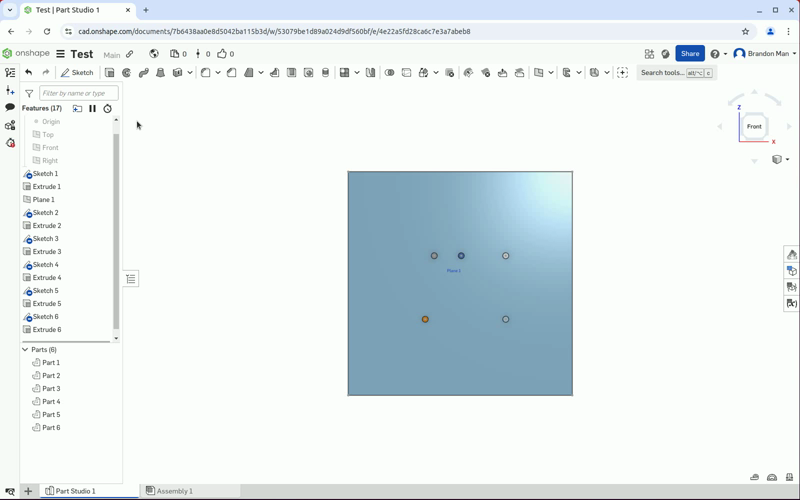
key(left, 2)
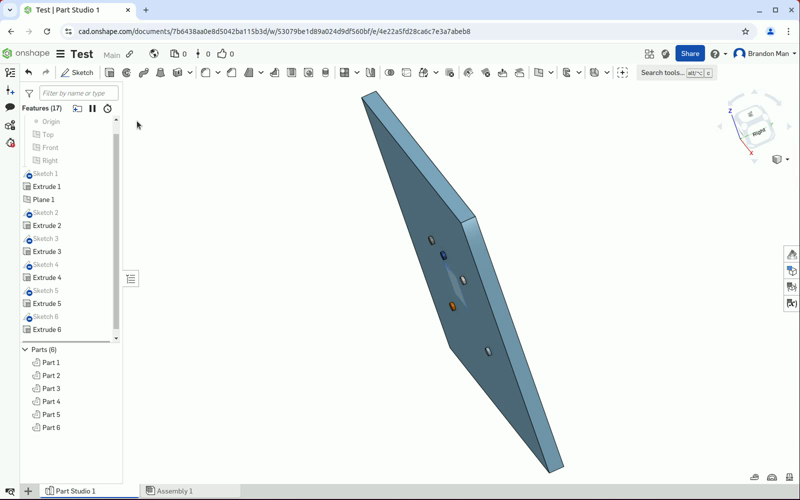
key(down, 2)
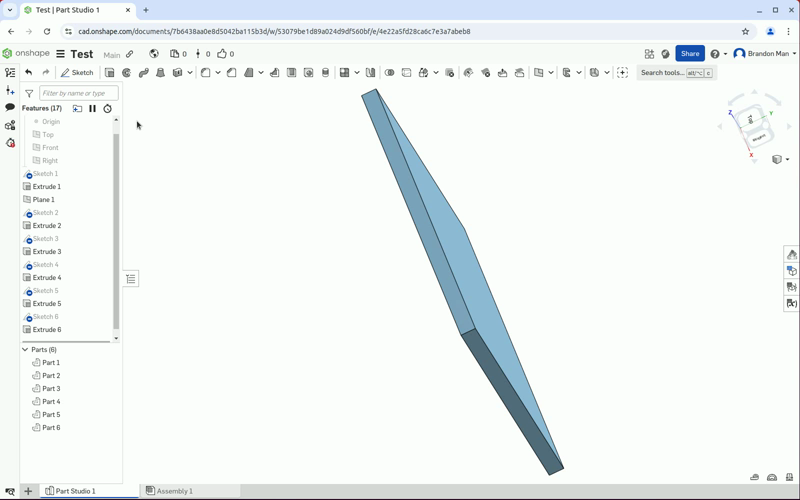
key(up, 2)
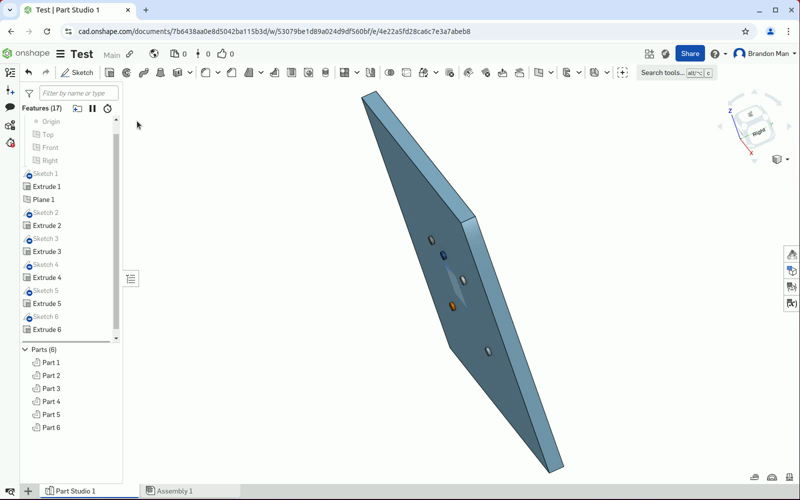
key(right, 2)
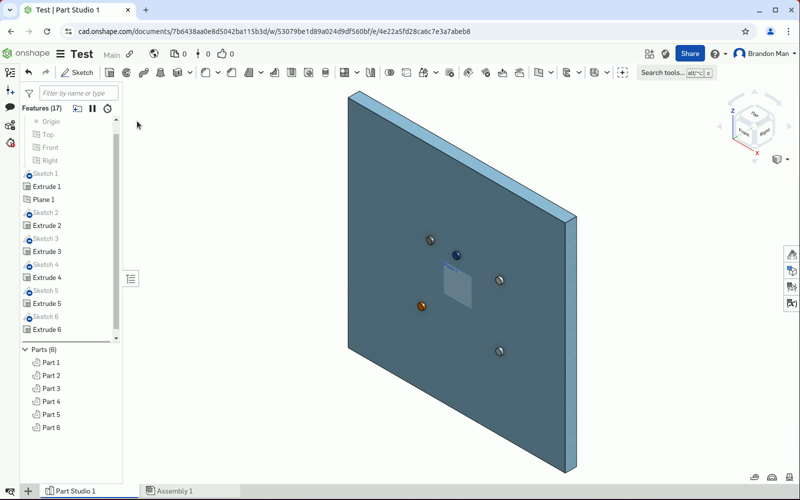
mouse_move(69, 176)
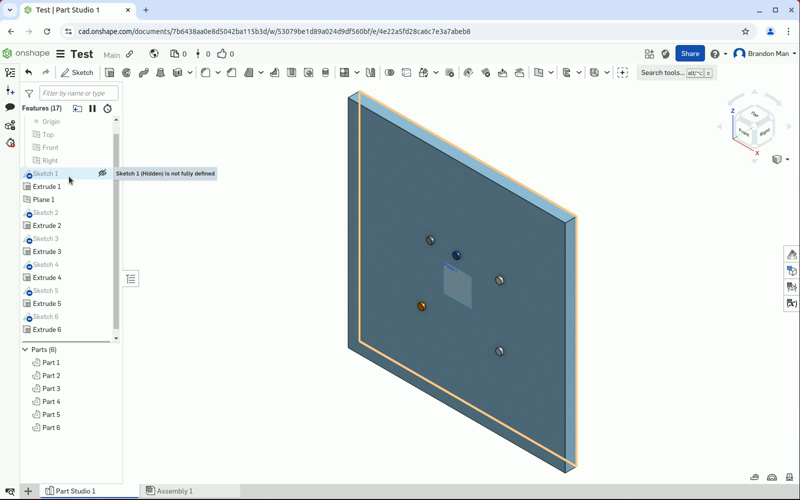
click(69, 176)